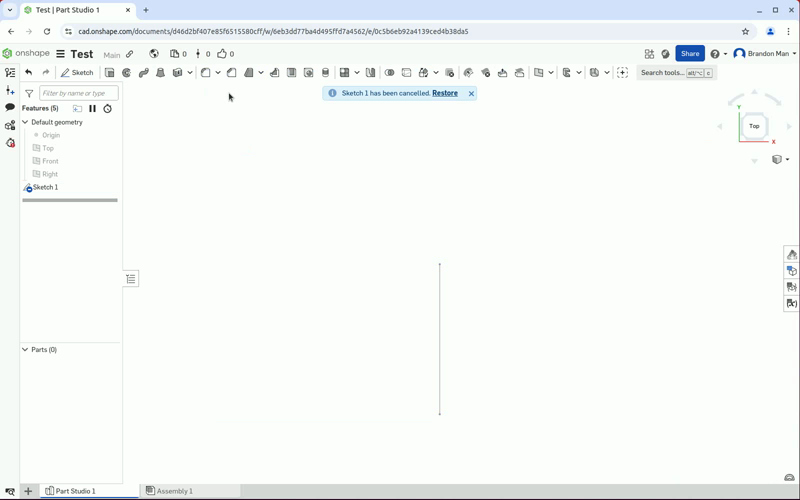
key(shift+h)
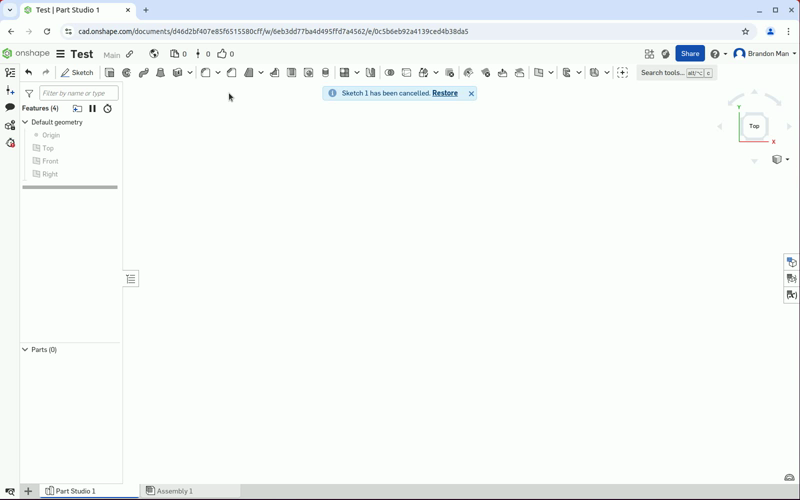
mouse_move(73, 352)
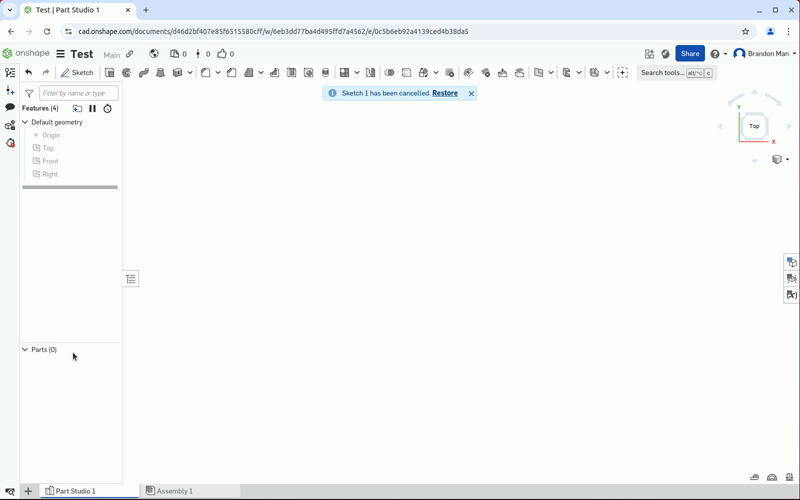
key(y)
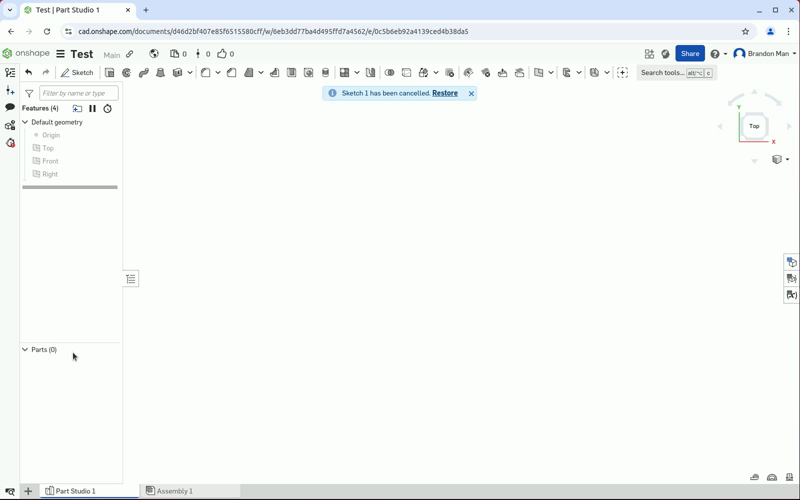
key(shift+p)
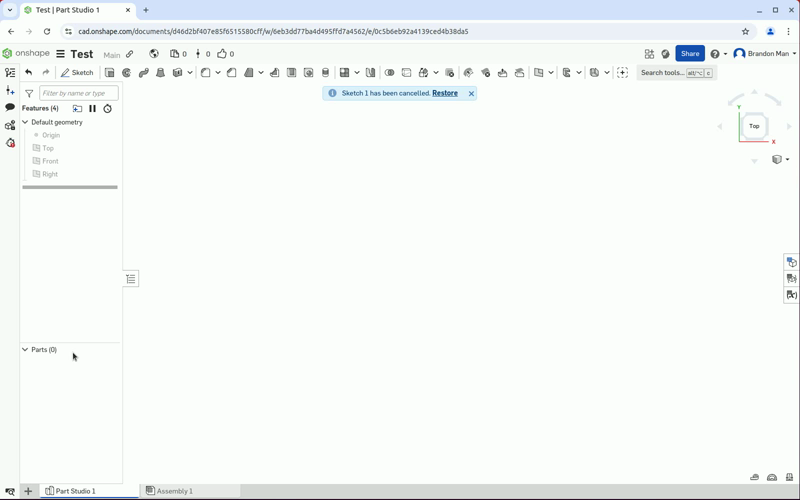
key(space)
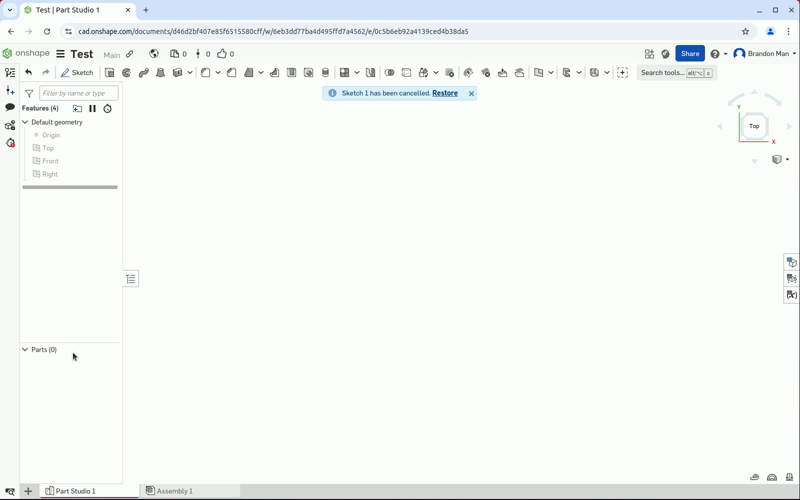
key_down(shift)
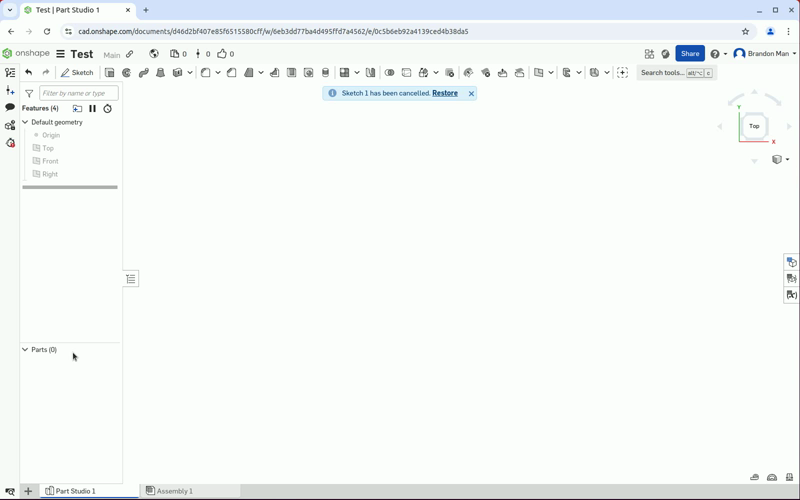
key(up)
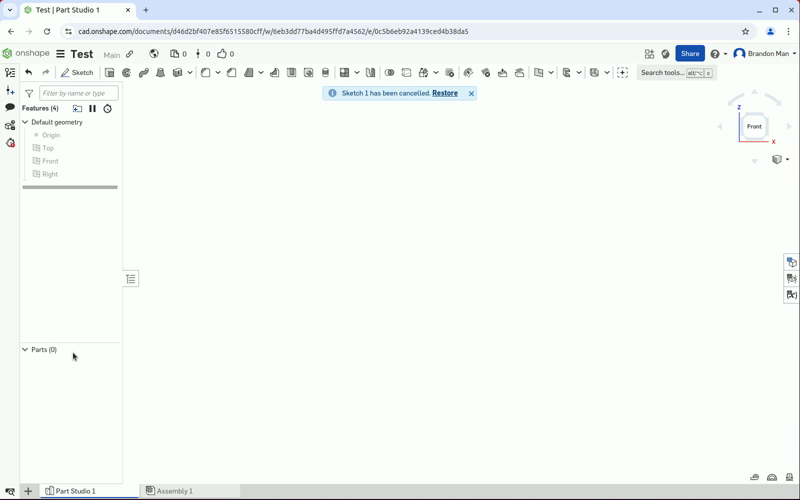
key_up(shift)
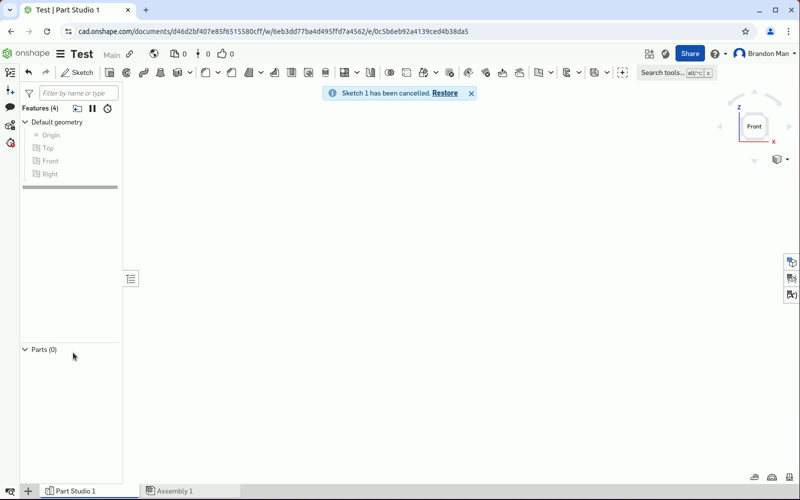
mouse_move(73, 352)
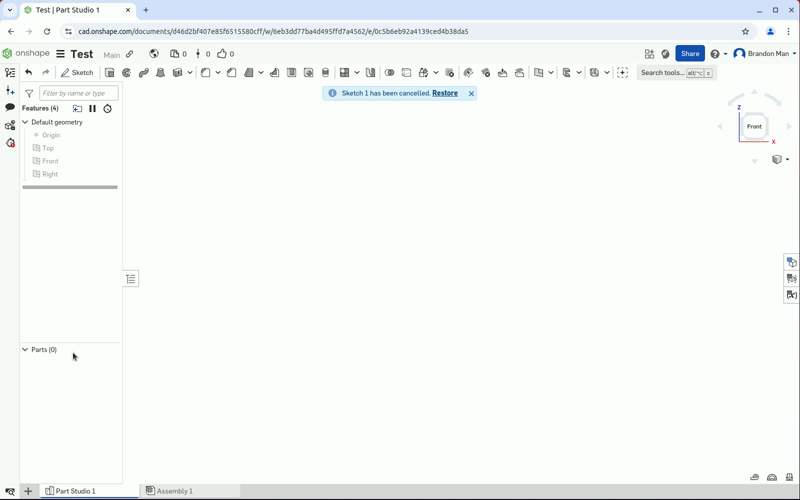
key(shift+y)
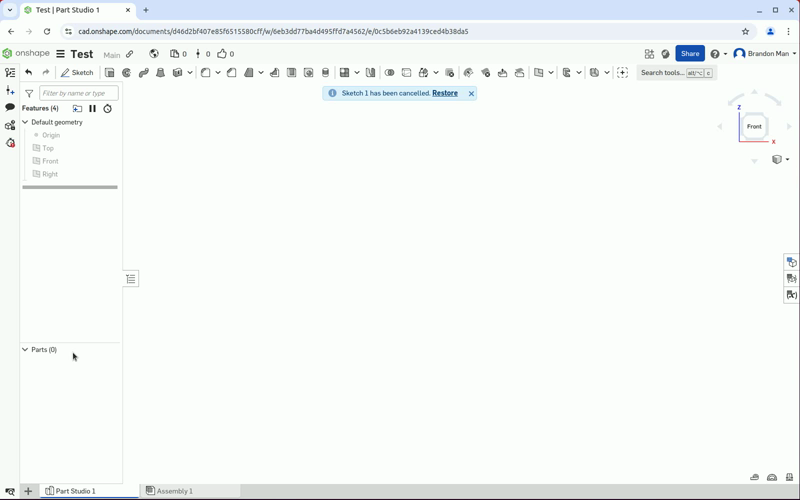
key(shift+s)
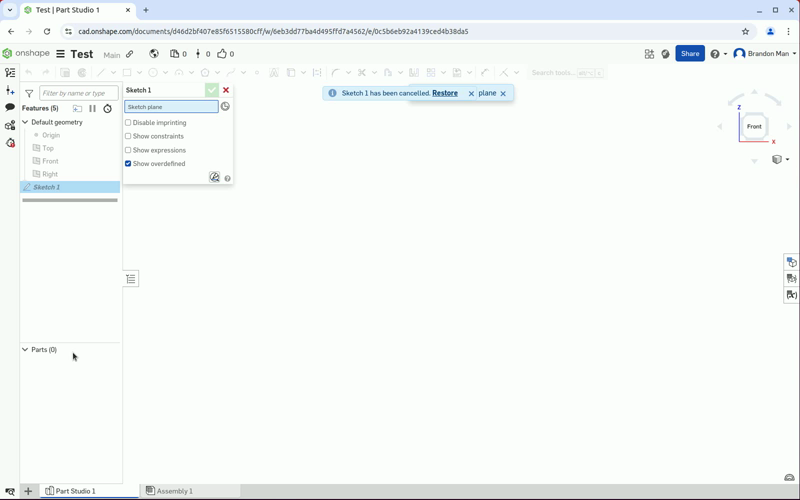
mouse_move(73, 163)
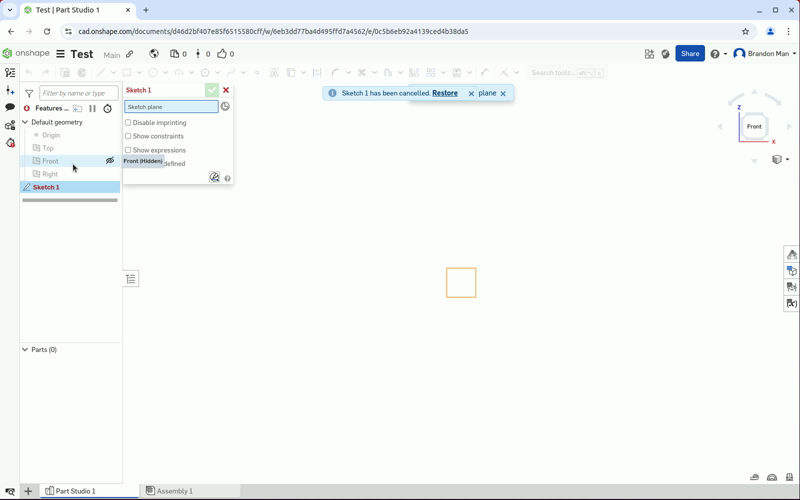
click(73, 163)
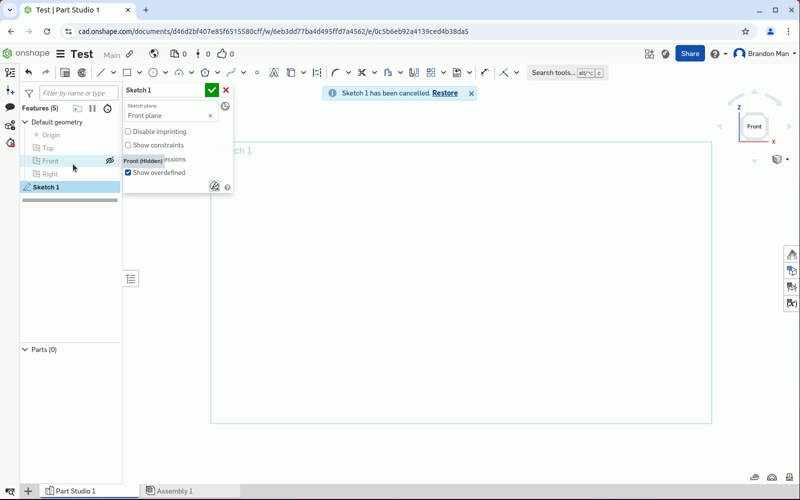
mouse_move(73, 352)
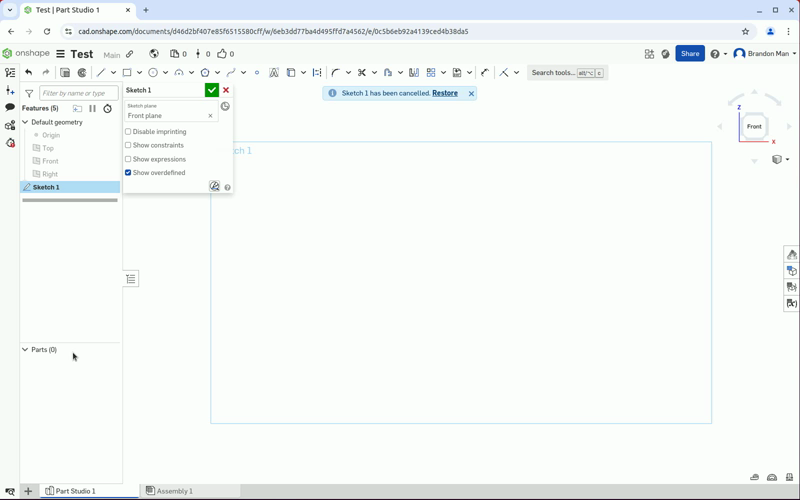
key(y)
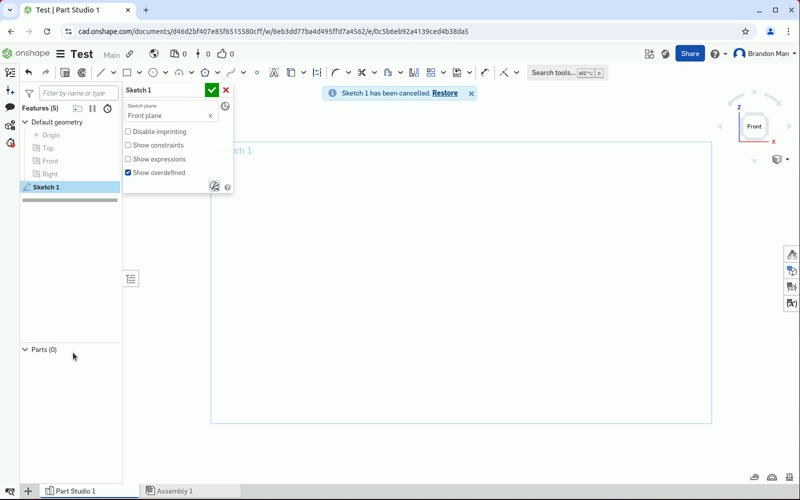
key(l)
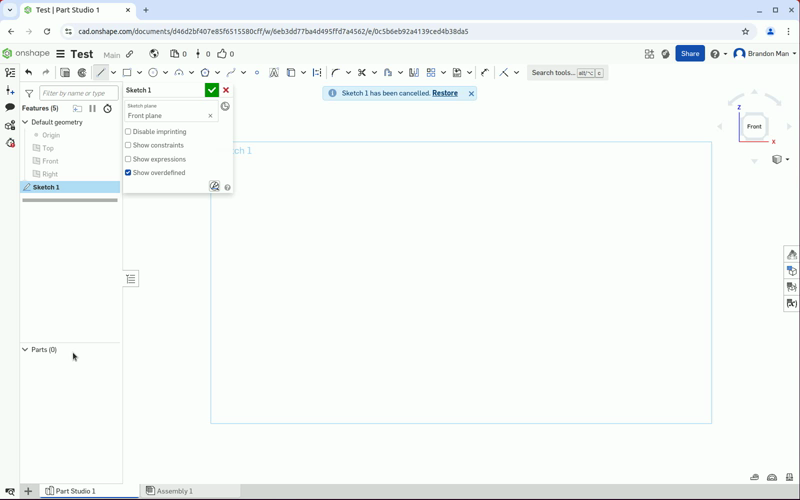
key_down(shift)
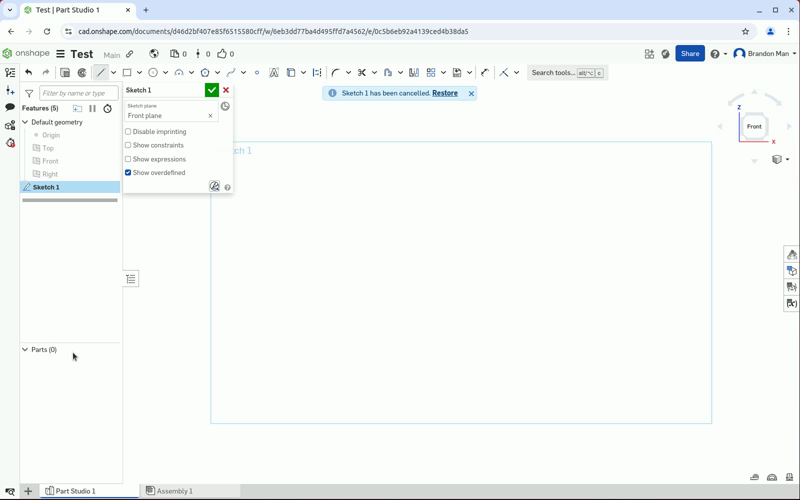
mouse_move(460, 249)
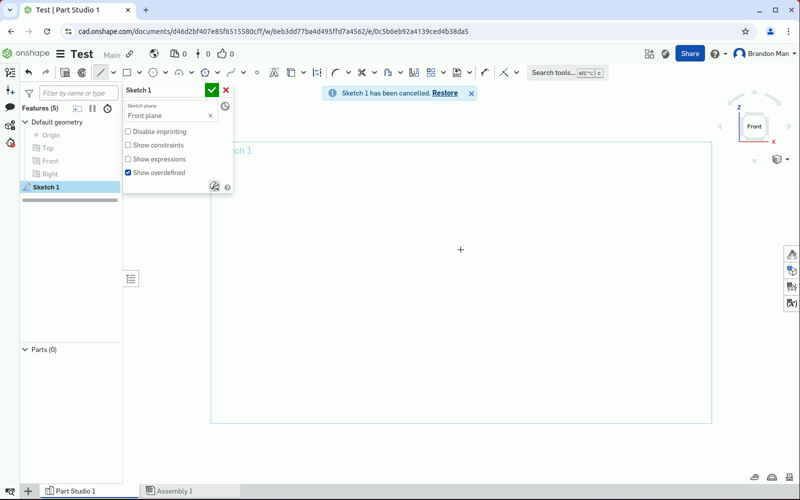
click(460, 249)
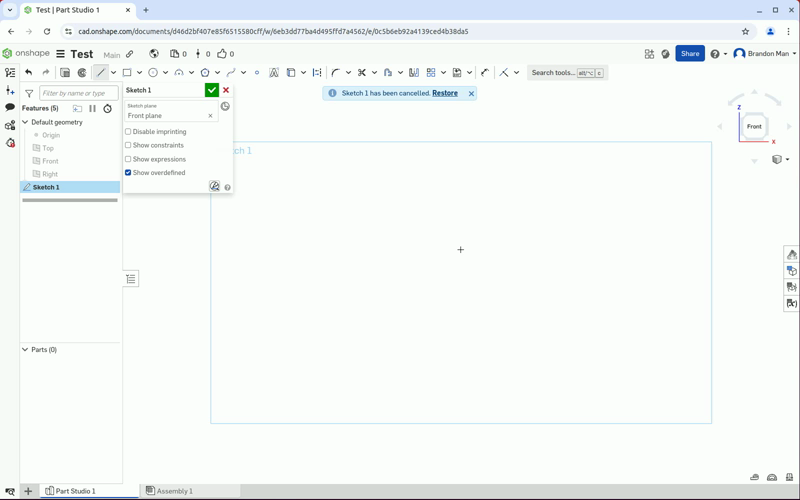
key_up(shift)
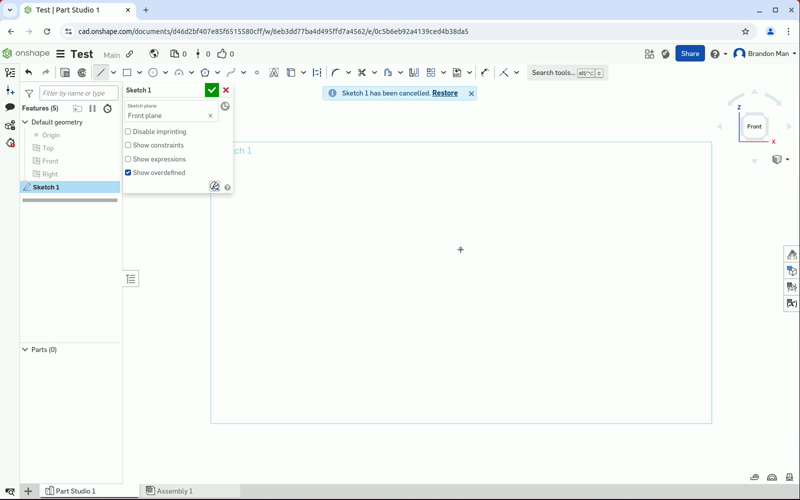
key_down(shift)
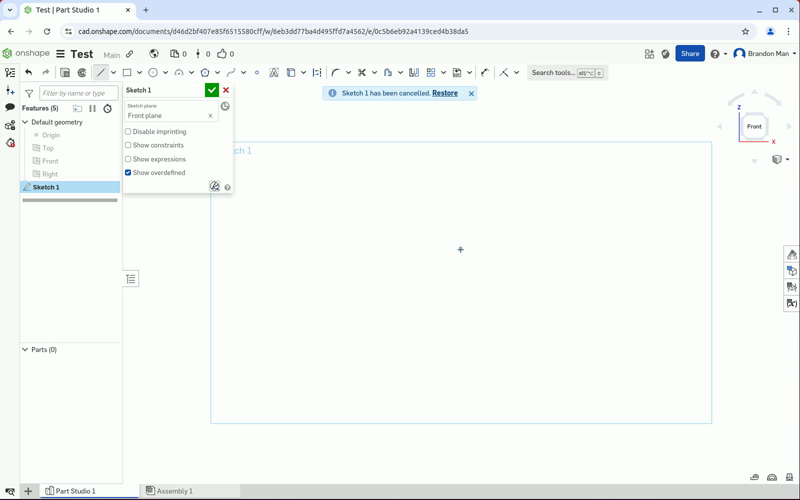
mouse_move(524, 249)
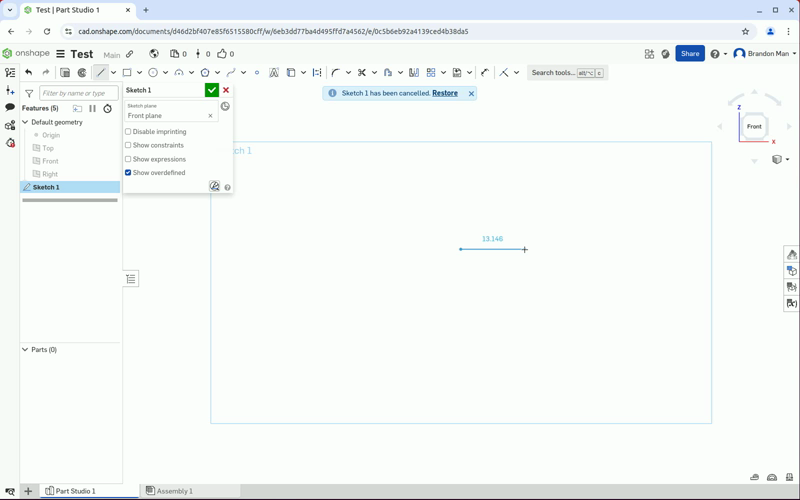
click(524, 249)
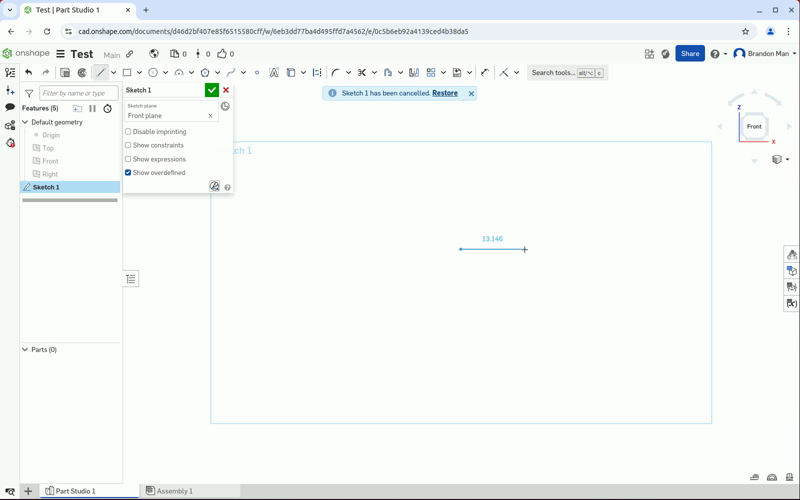
key_up(shift)
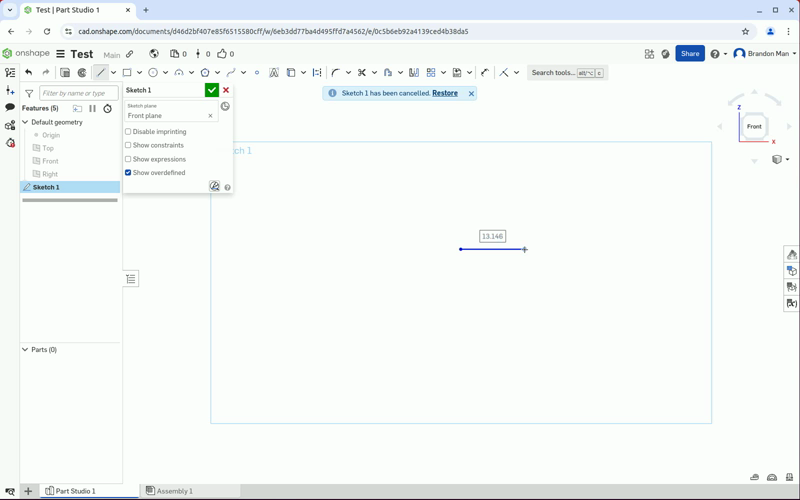
key_down(shift)
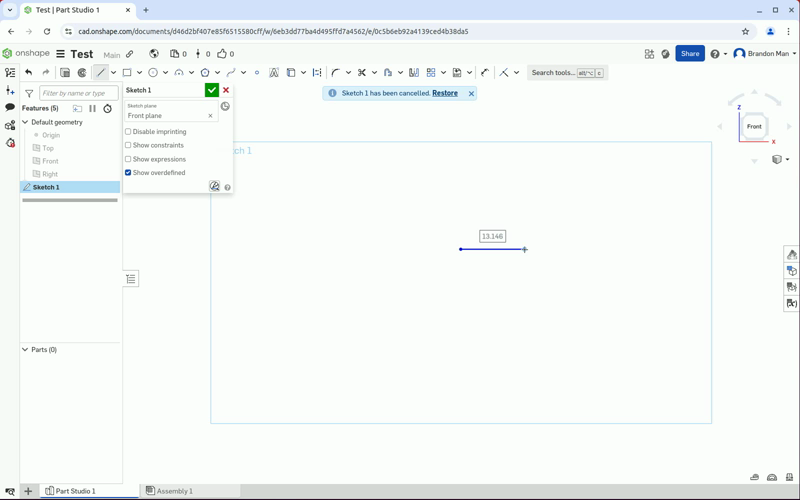
mouse_move(554, 249)
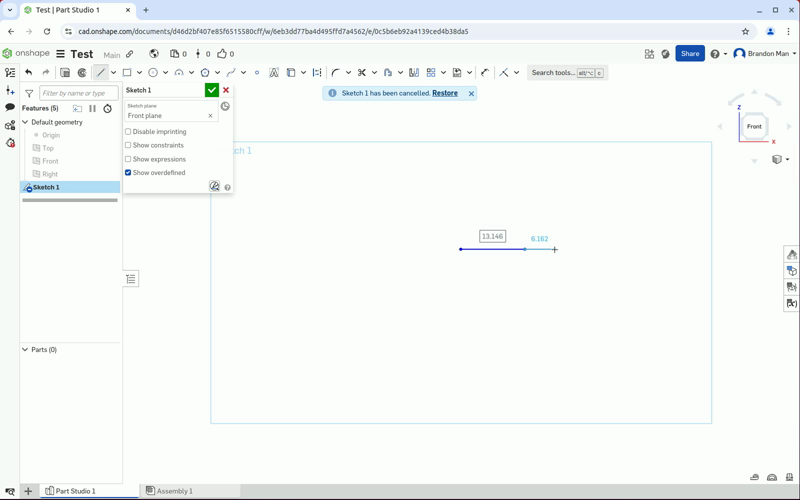
mouse_move(494, 215)
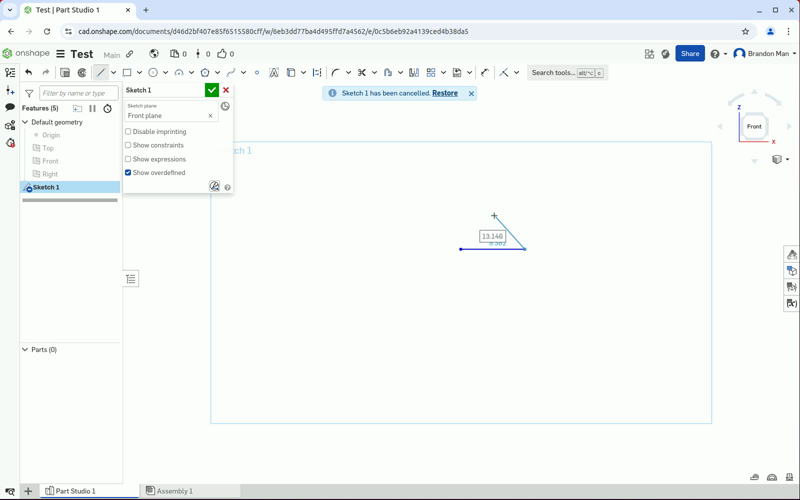
click(494, 215)
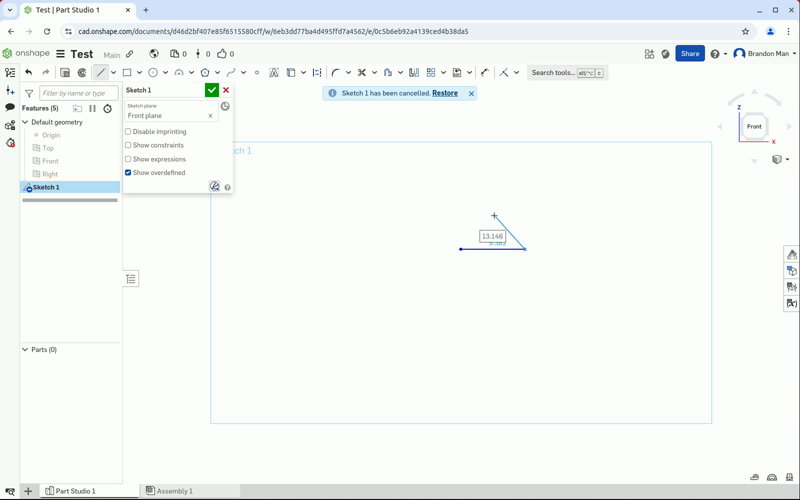
key_up(shift)
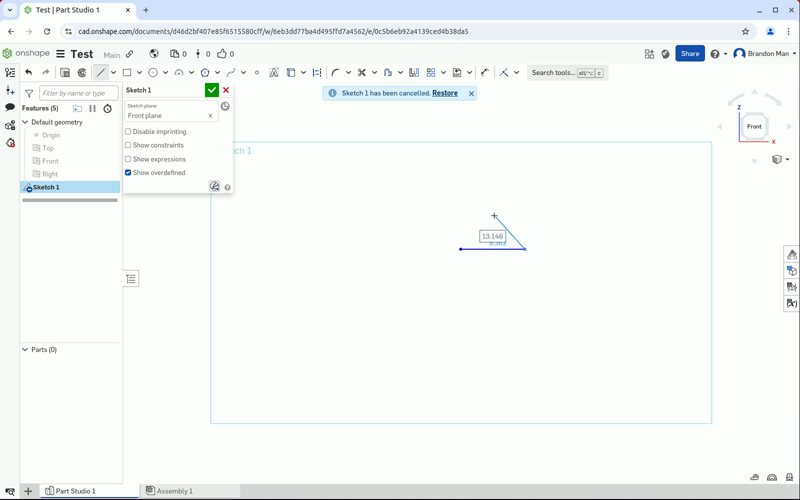
key_down(shift)
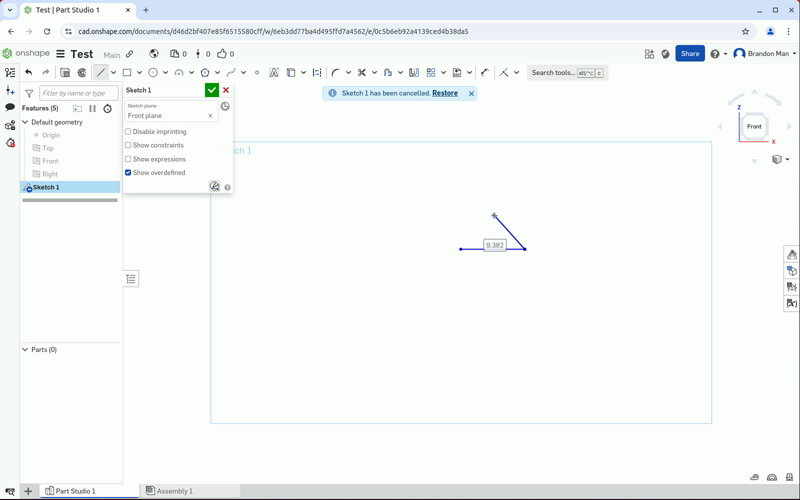
mouse_move(524, 215)
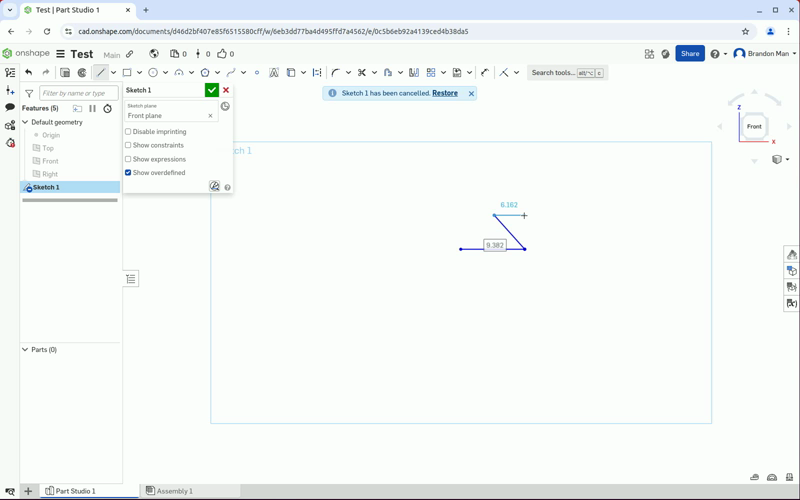
mouse_move(460, 215)
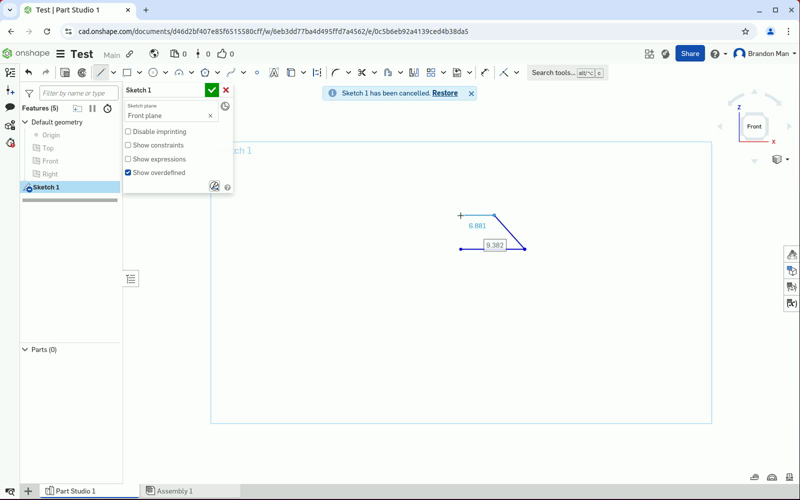
click(460, 215)
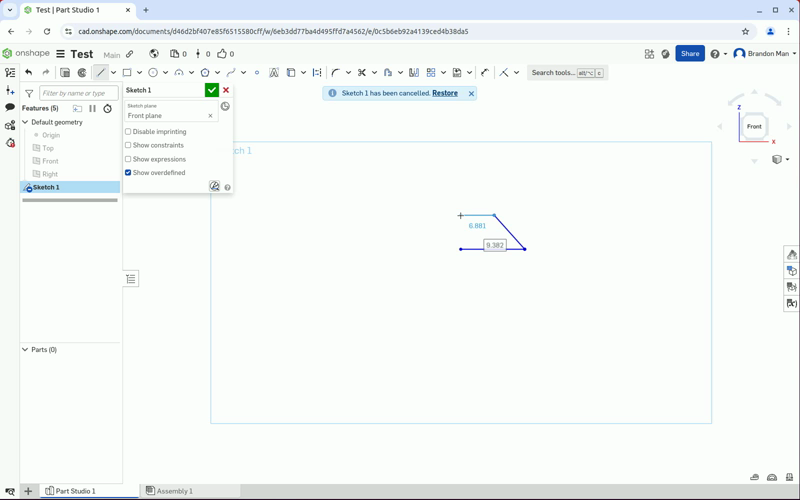
key_up(shift)
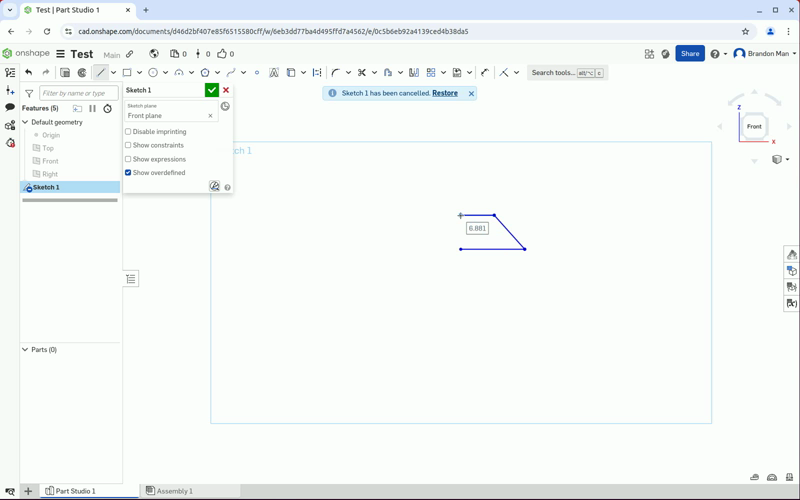
mouse_move(490, 215)
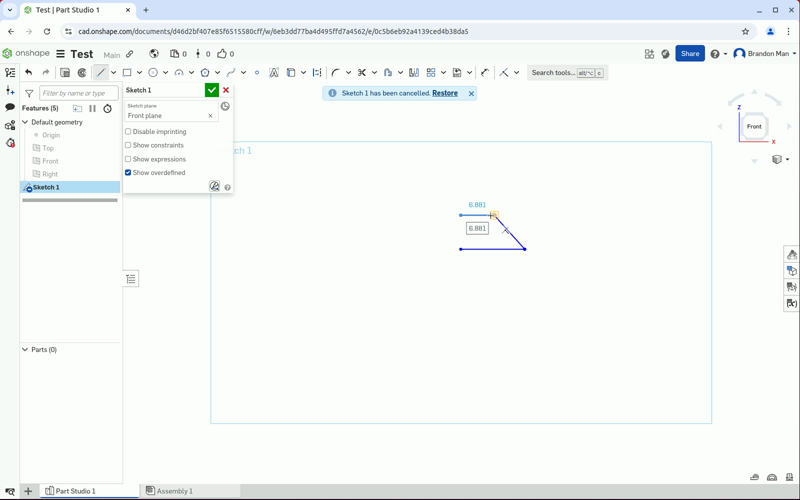
key_down(shift)
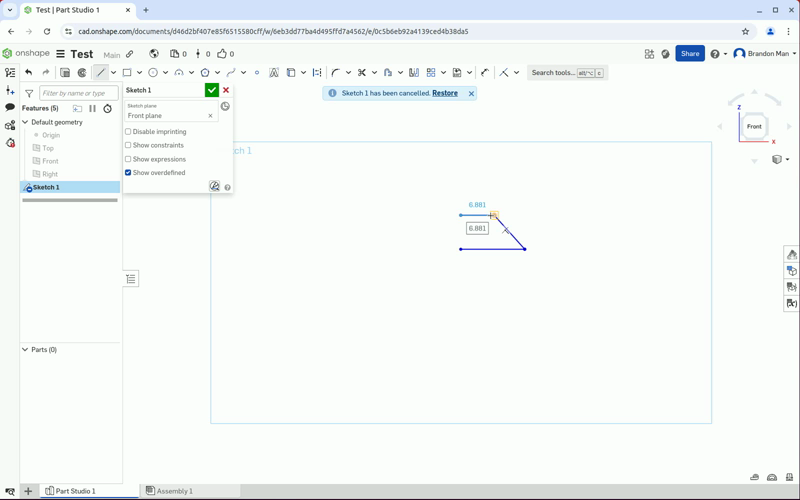
mouse_move(460, 249)
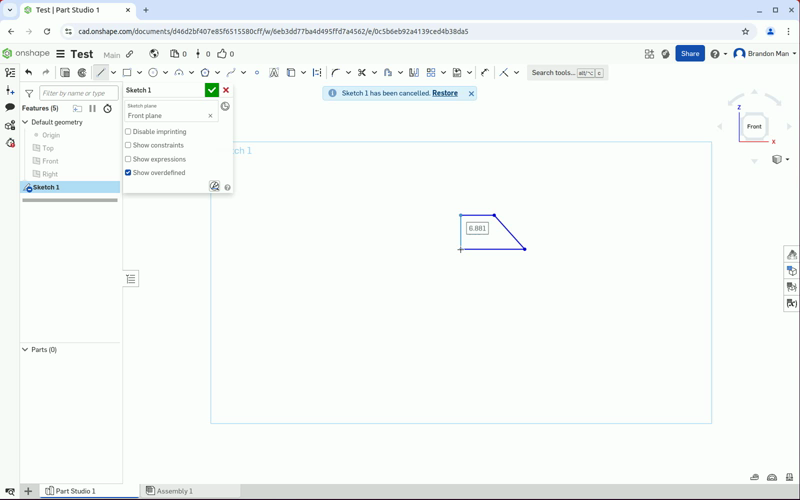
key_up(shift)
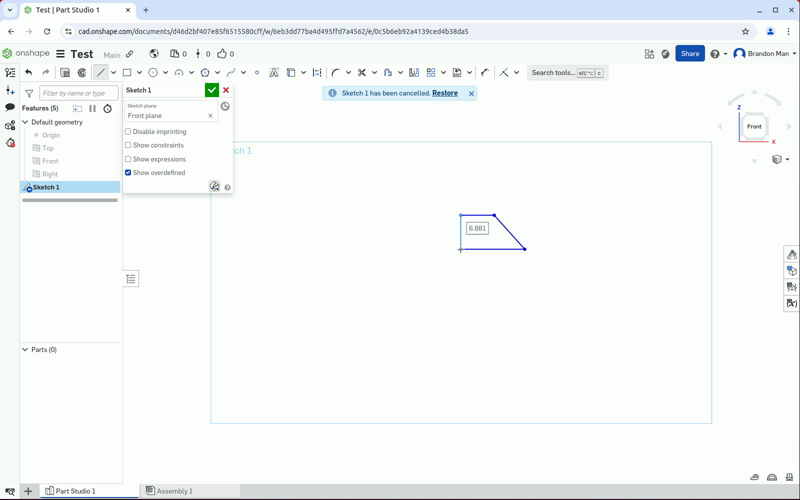
click(460, 249)
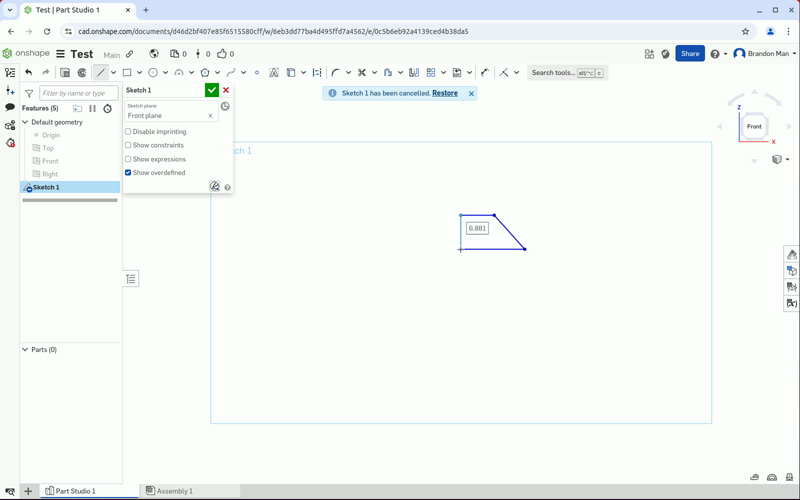
key(esc)
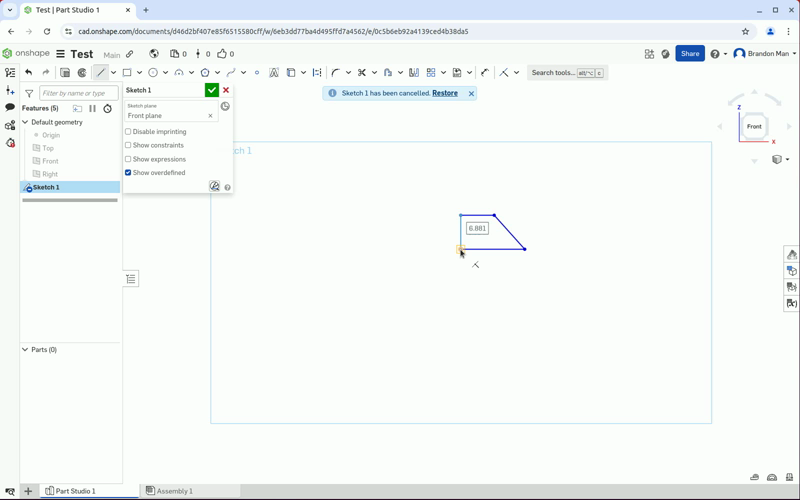
mouse_move(462, 220)
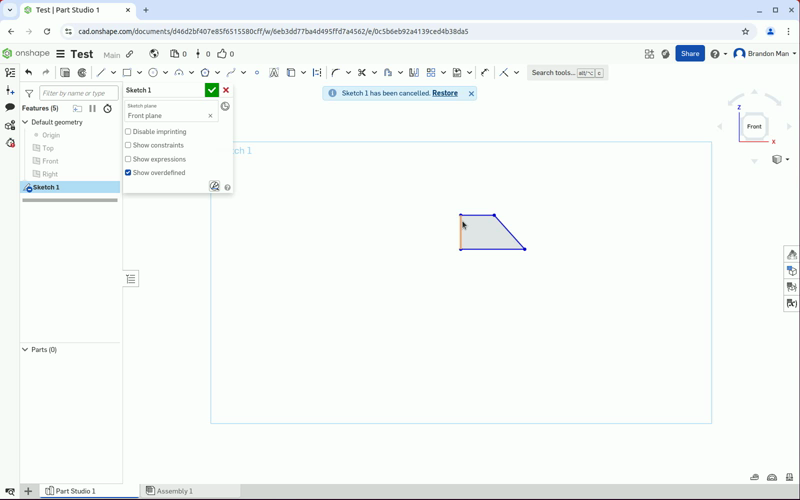
scroll(6)
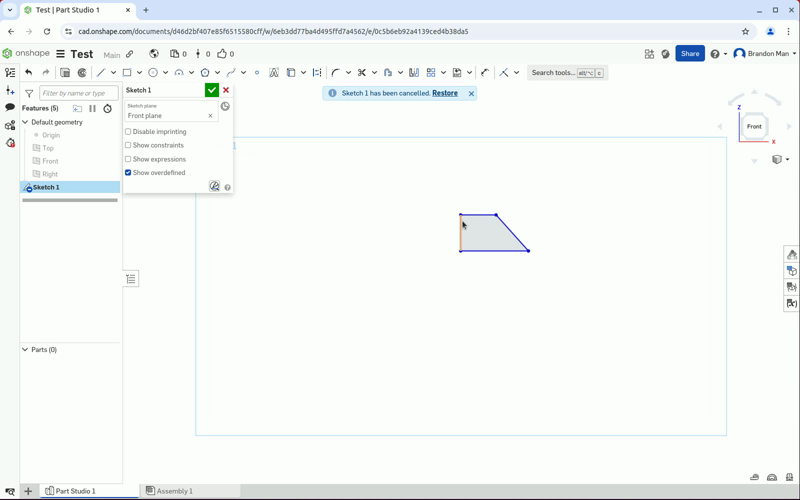
scroll(6)
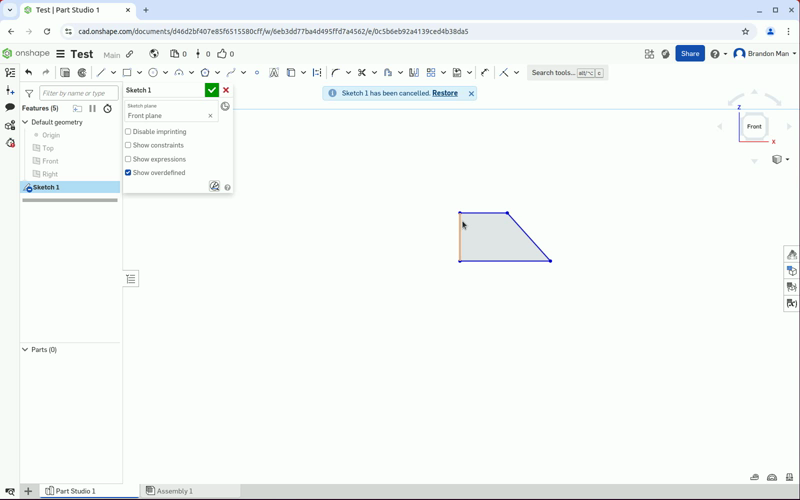
scroll(6)
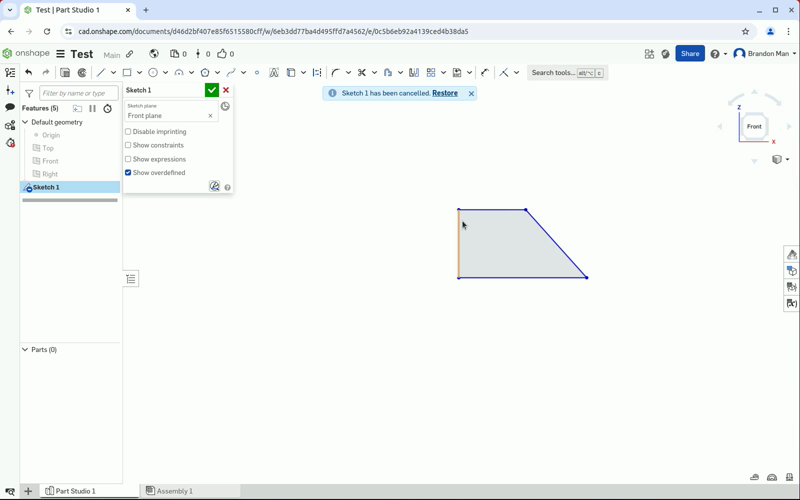
scroll(6)
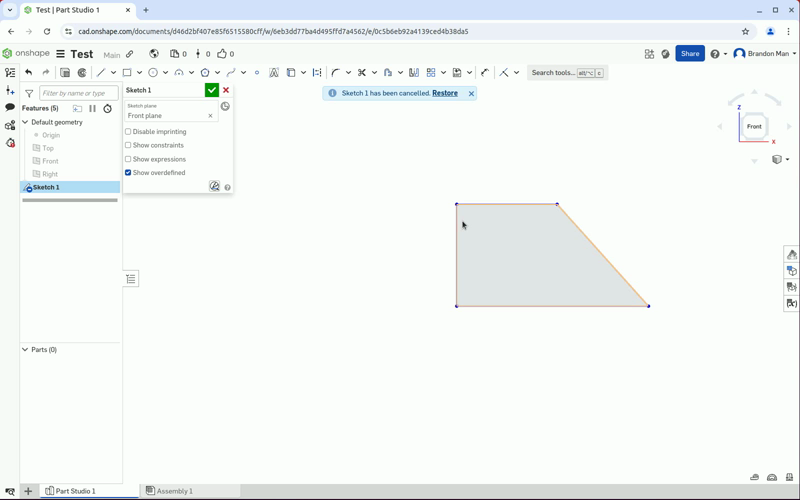
scroll(6)
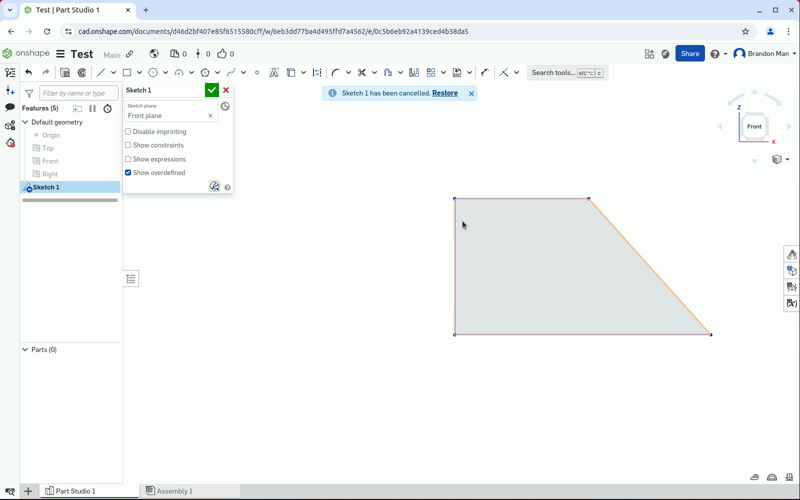
scroll(6)
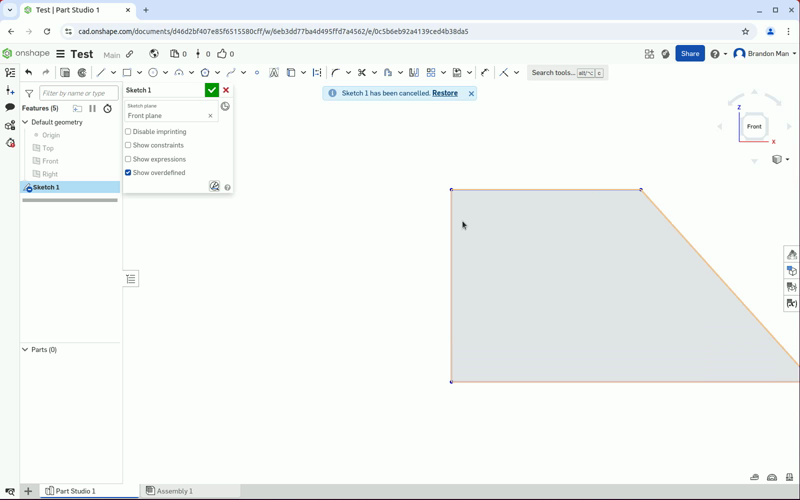
scroll(6)
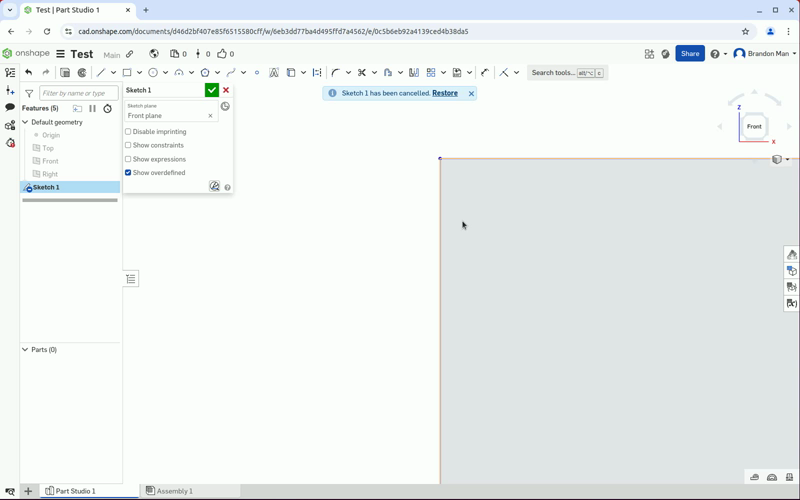
click(462, 220)
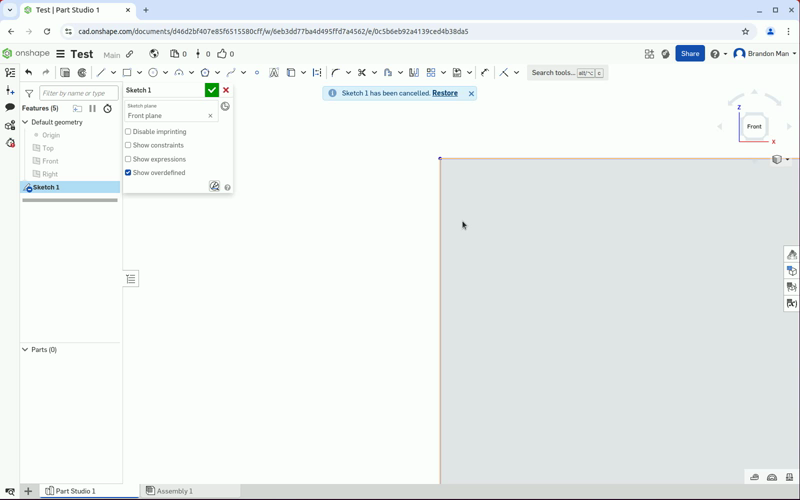
scroll(-6)
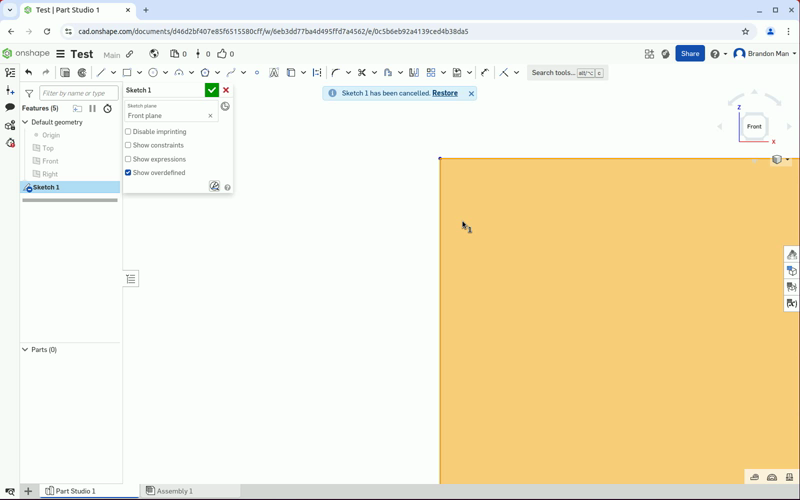
scroll(-6)
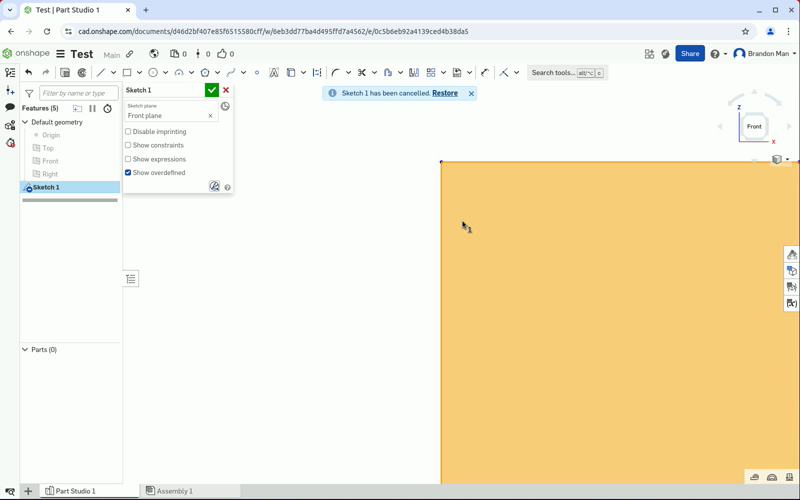
scroll(-6)
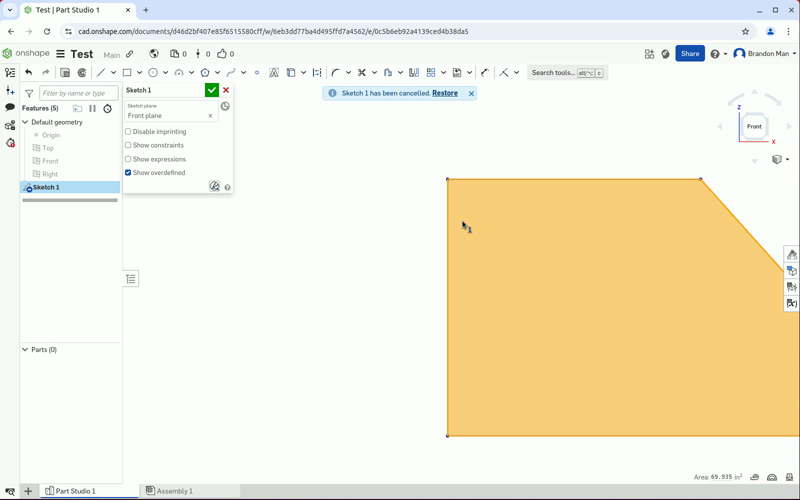
scroll(-6)
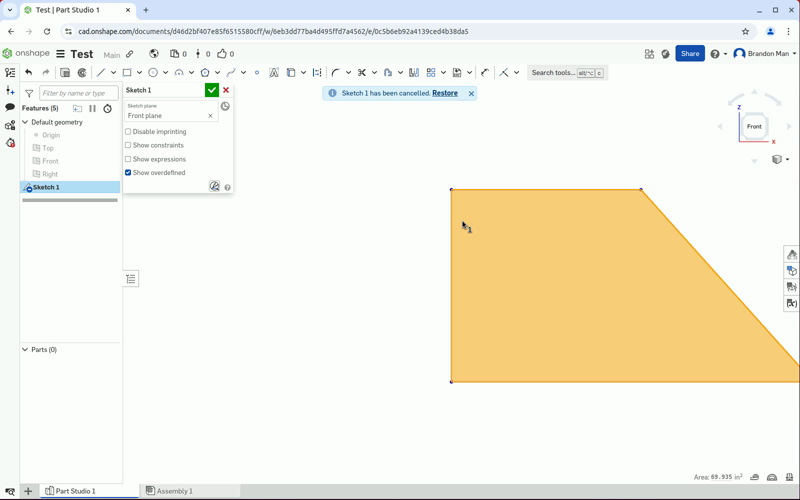
scroll(-6)
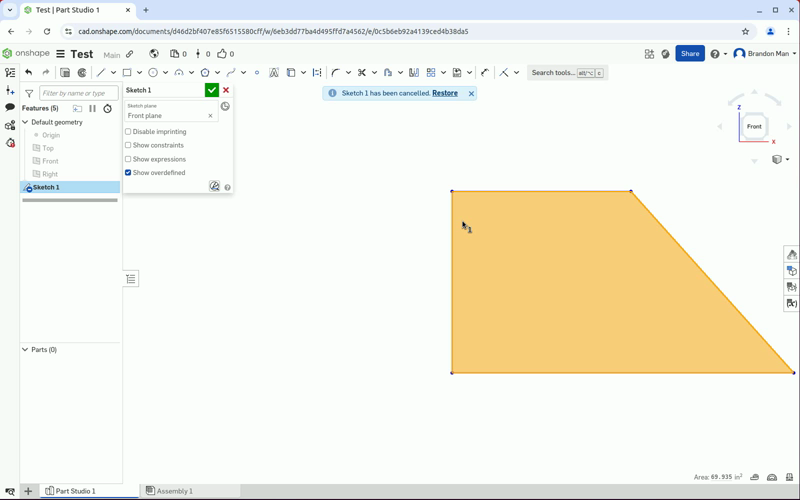
scroll(-6)
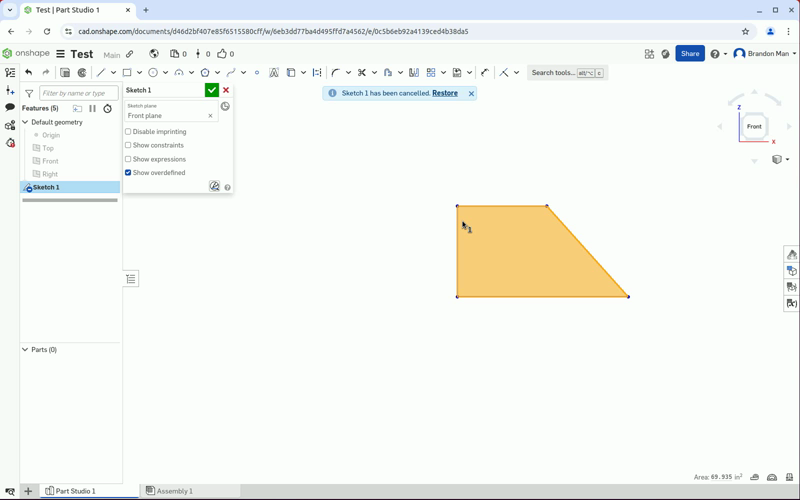
scroll(-6)
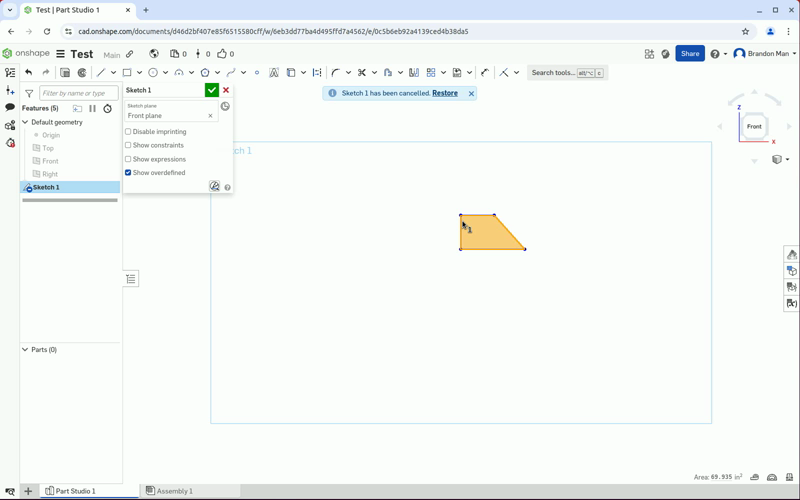
mouse_move(73, 352)
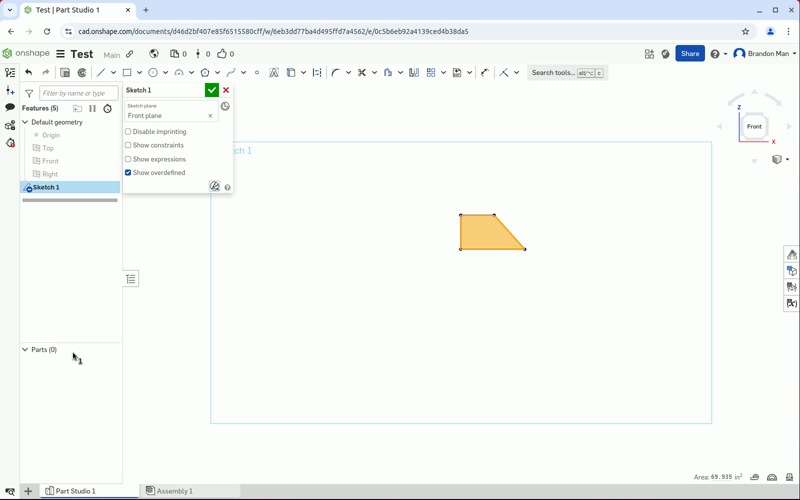
key(shift+y)
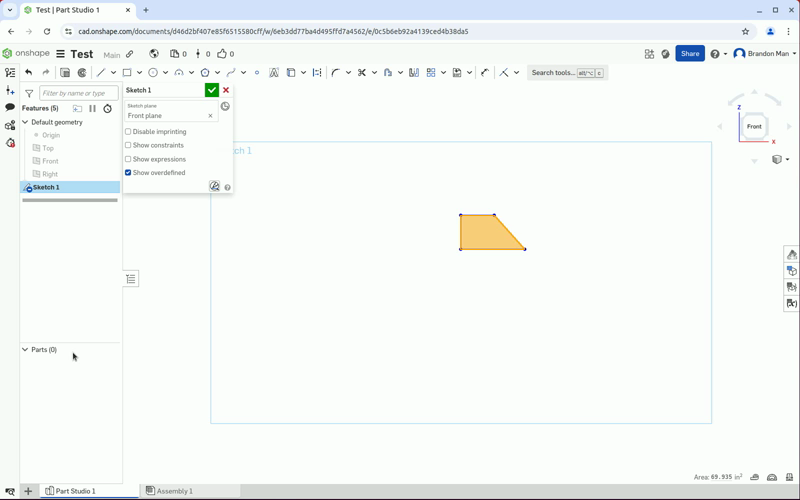
key(shift+e)
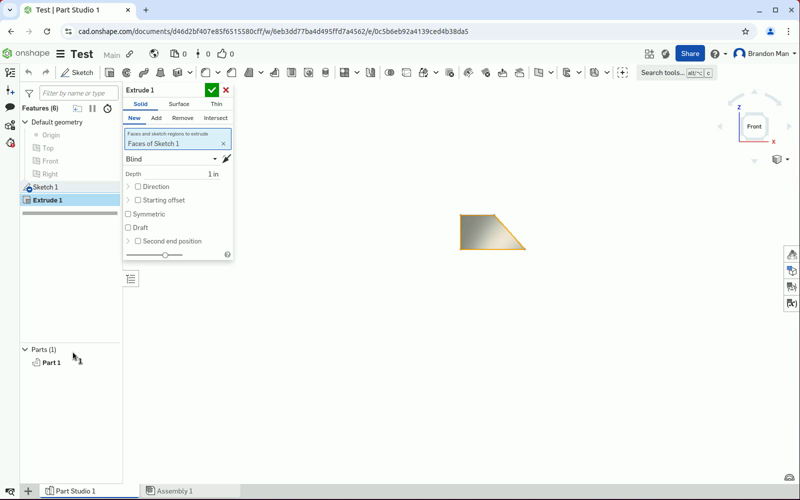
mouse_move(143, 106)
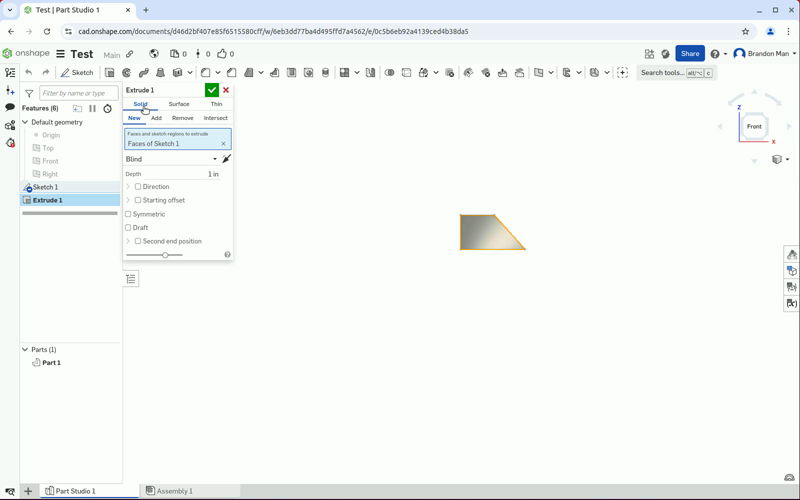
click(143, 106)
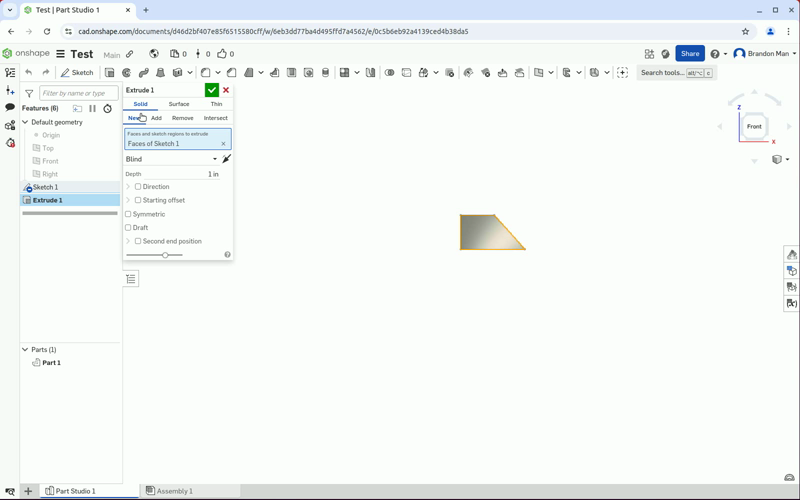
mouse_move(137, 120)
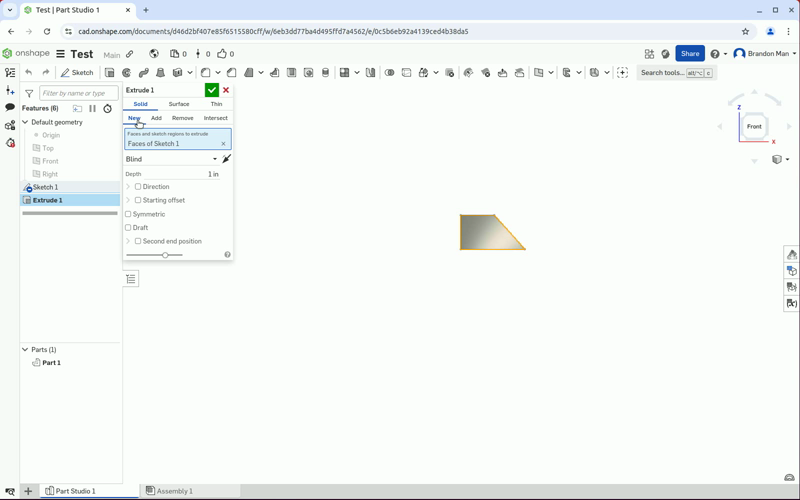
click(137, 120)
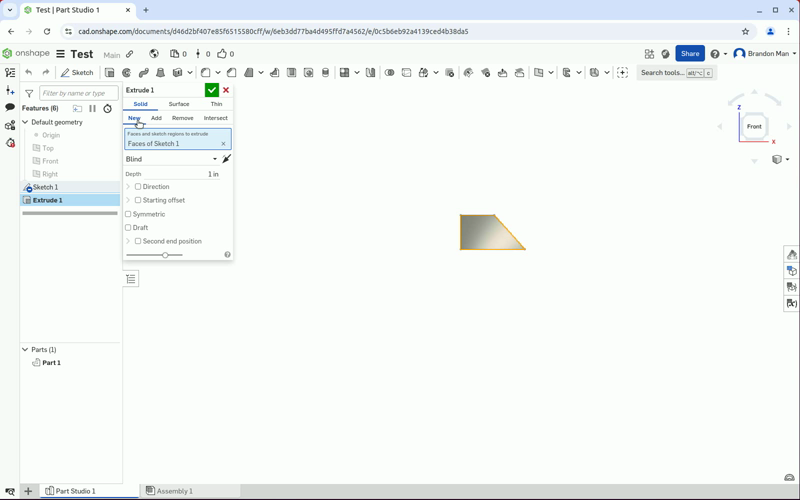
key(tab, 4)
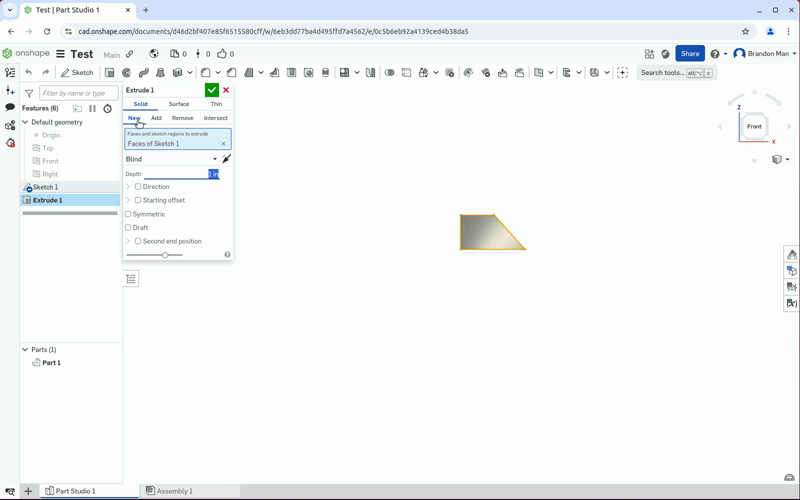
text(4.574)
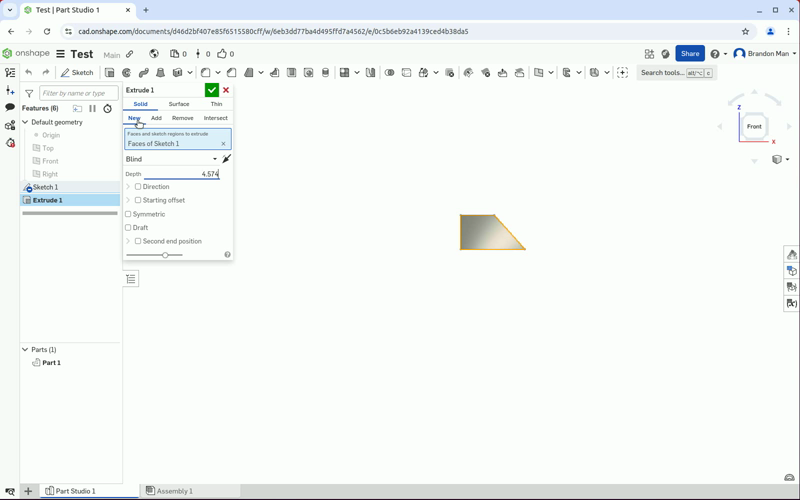
key(enter)
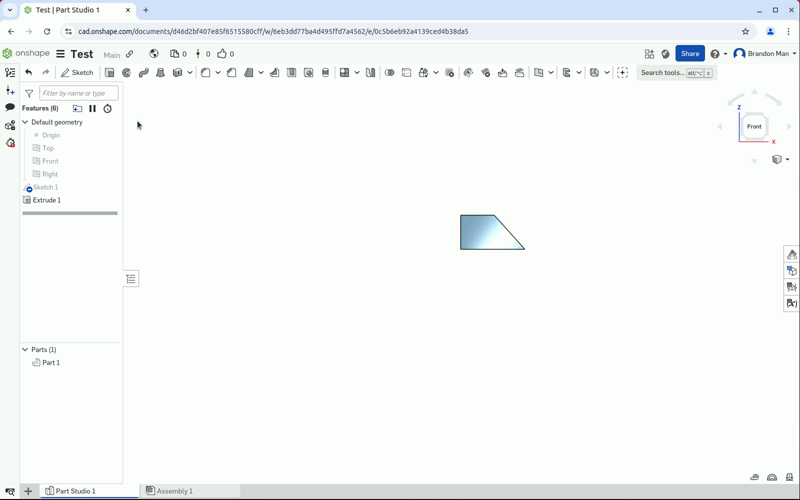
key(shift+h)
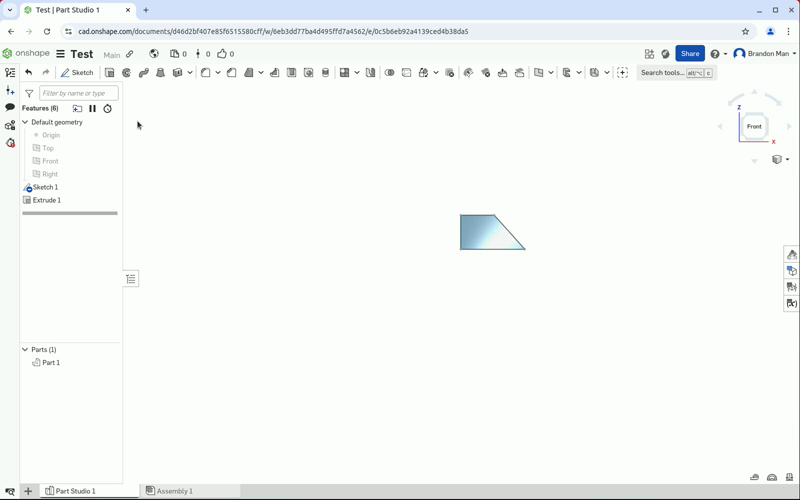
key(shift+h)
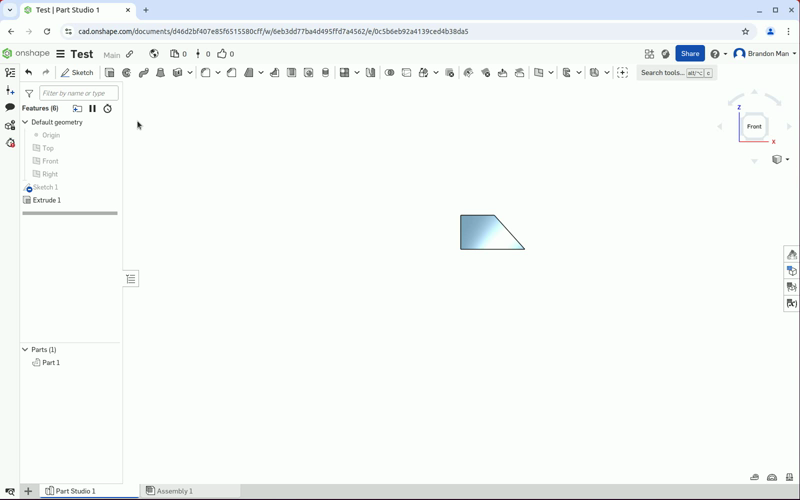
mouse_move(73, 189)
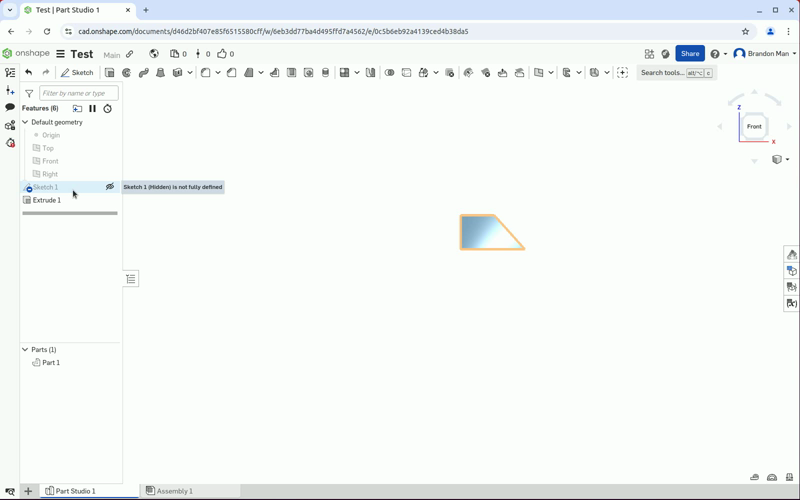
click(73, 189)
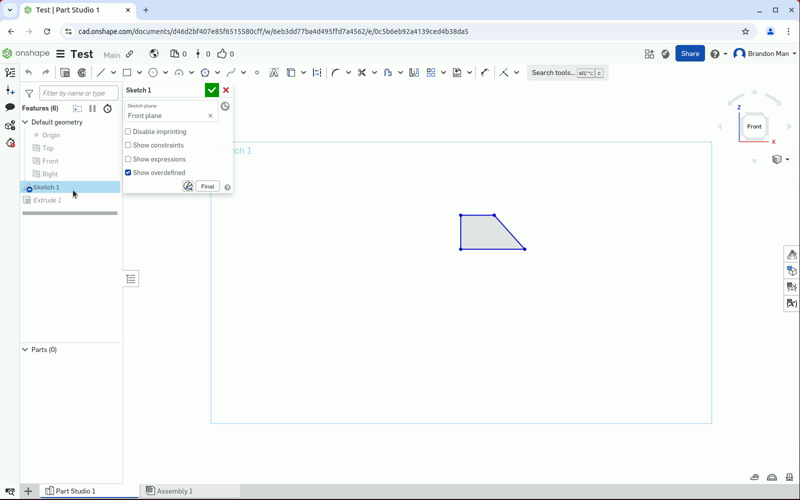
mouse_move(229, 92)
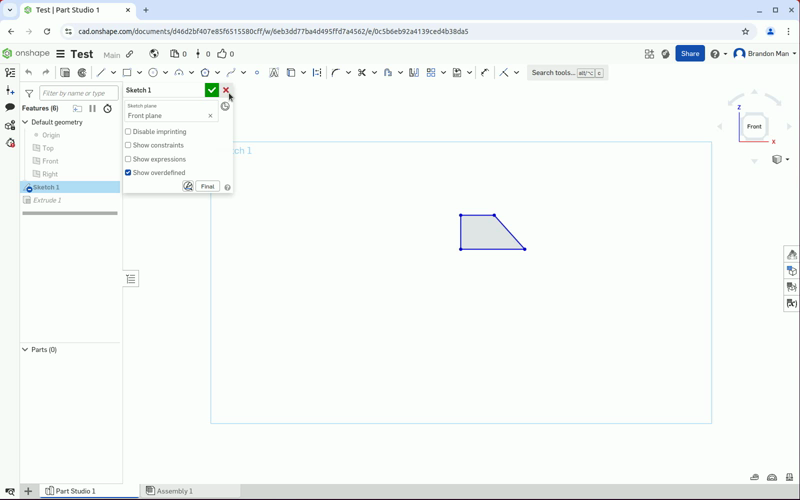
click(229, 92)
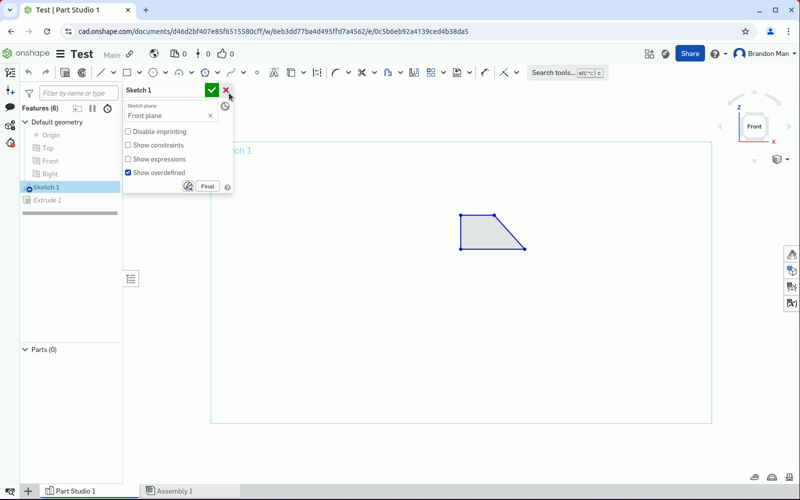
key(shift+s)
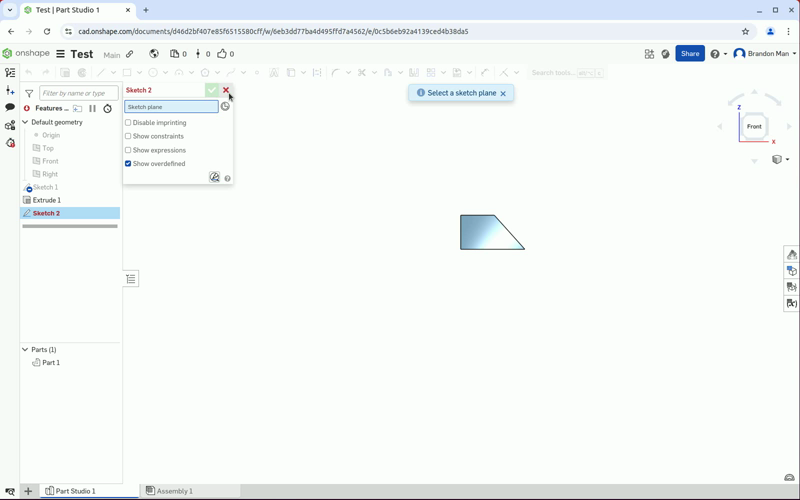
mouse_move(73, 163)
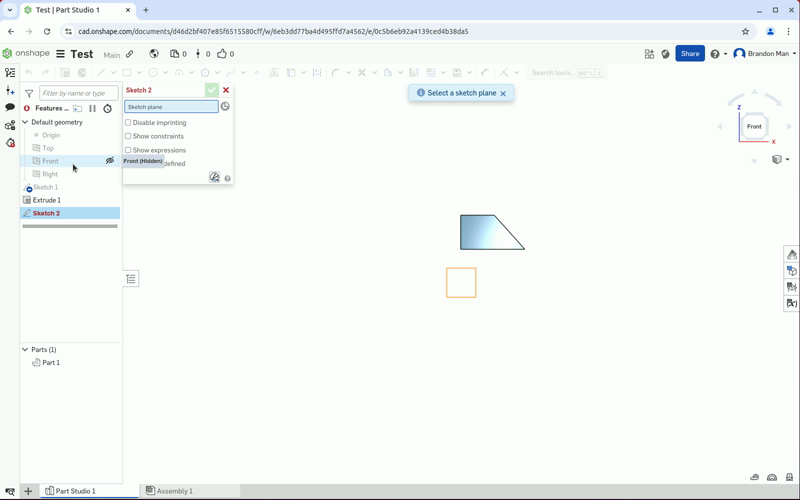
click(73, 163)
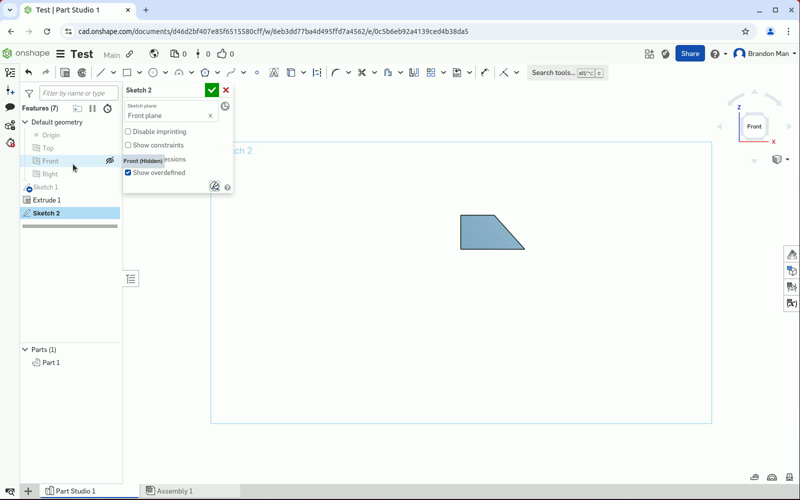
mouse_move(73, 352)
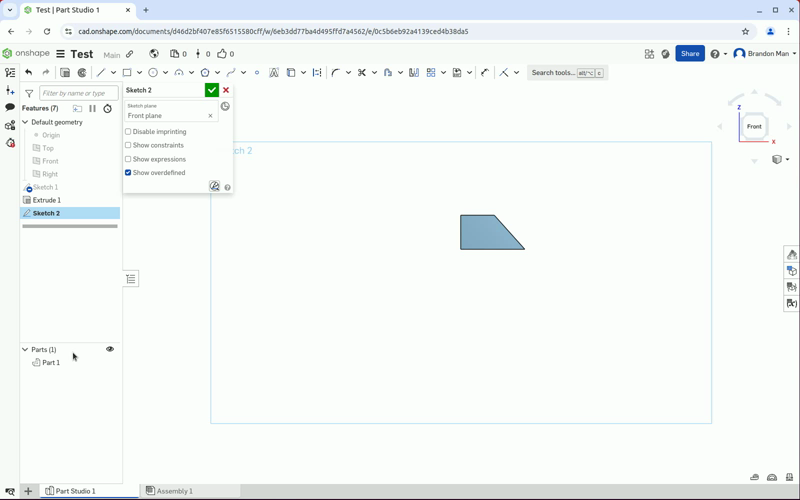
key(y)
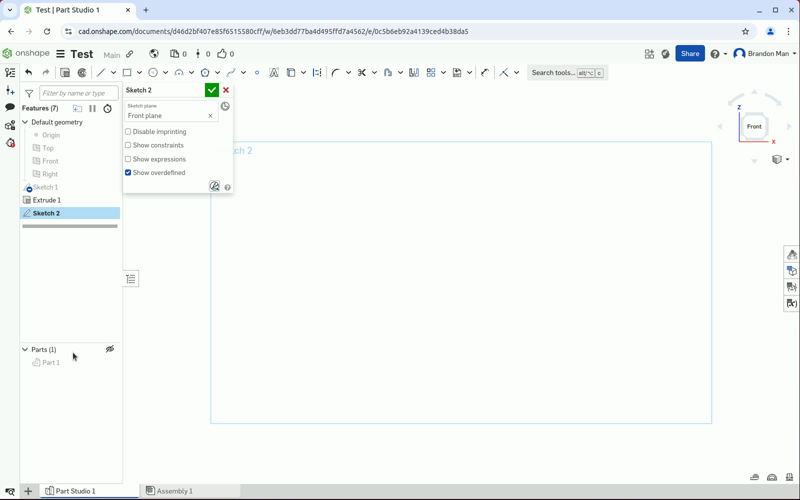
key(l)
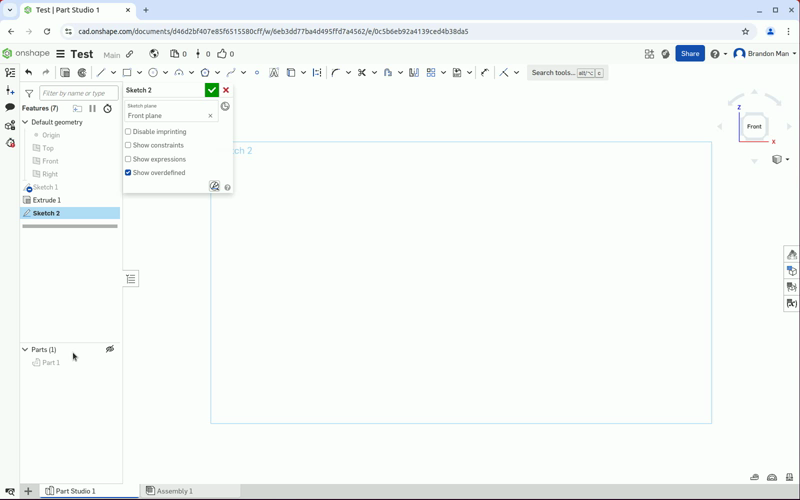
key_down(shift)
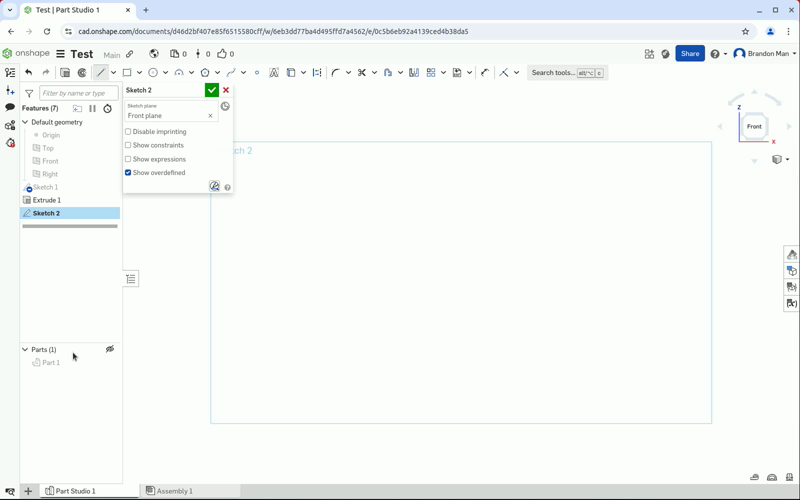
mouse_move(460, 282)
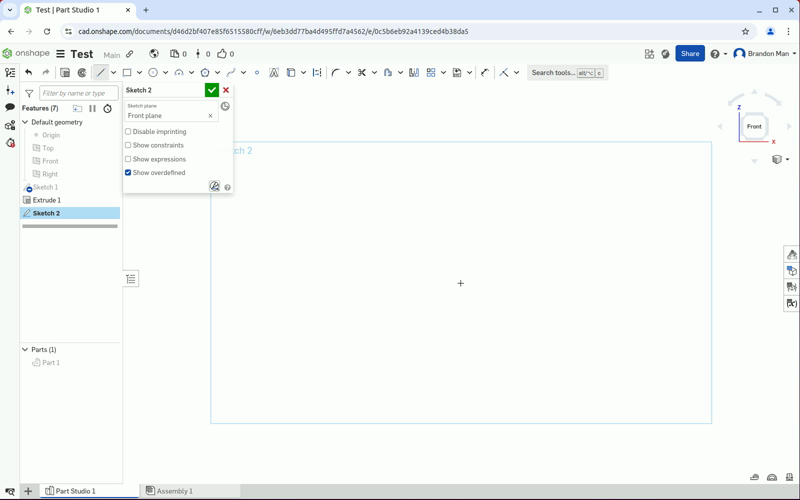
click(460, 282)
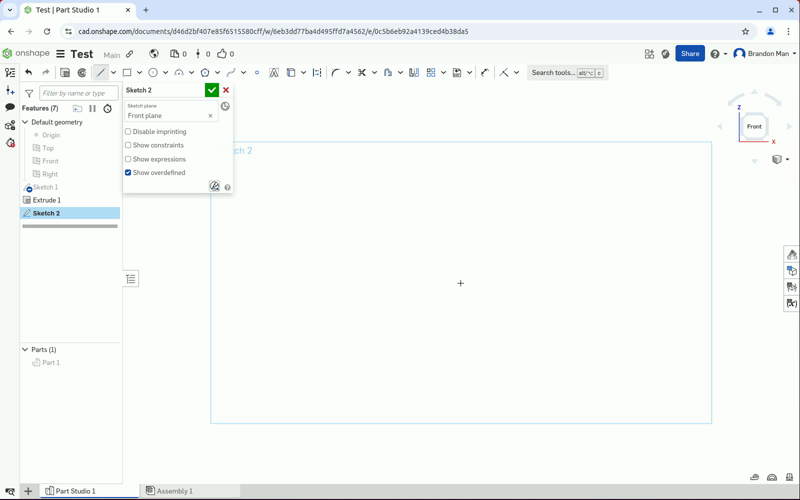
key_up(shift)
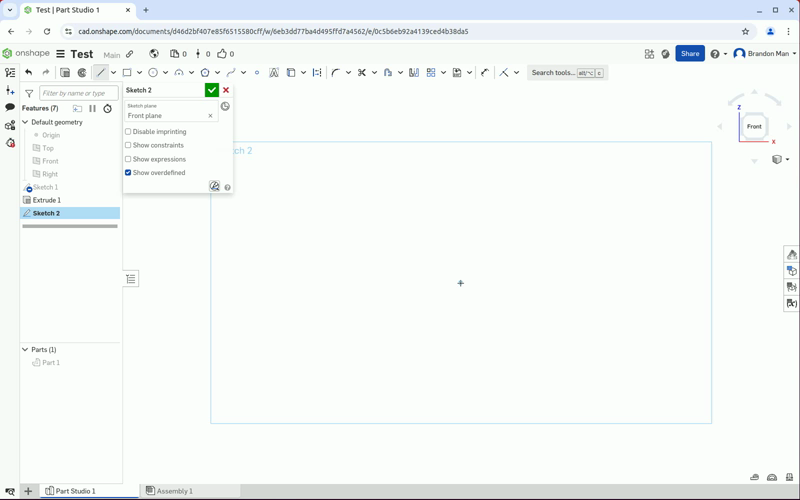
key_down(shift)
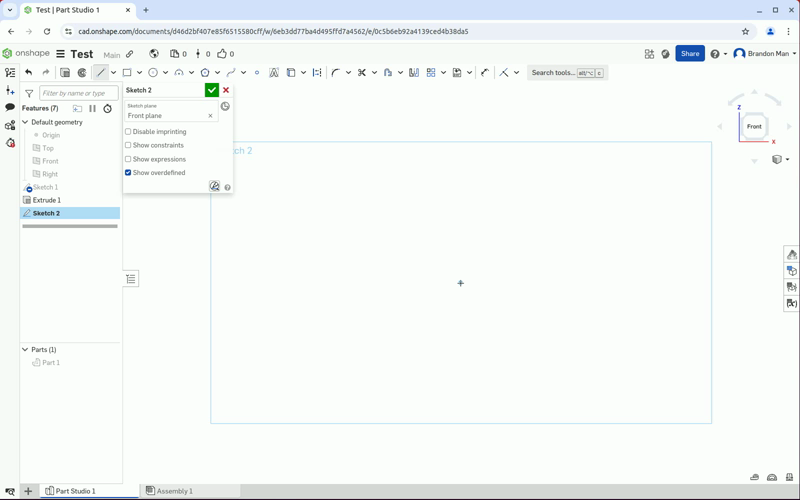
mouse_move(573, 282)
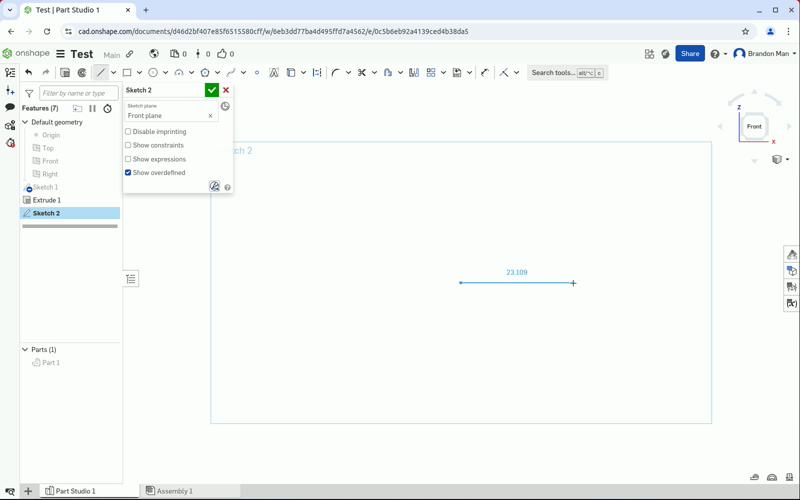
click(573, 282)
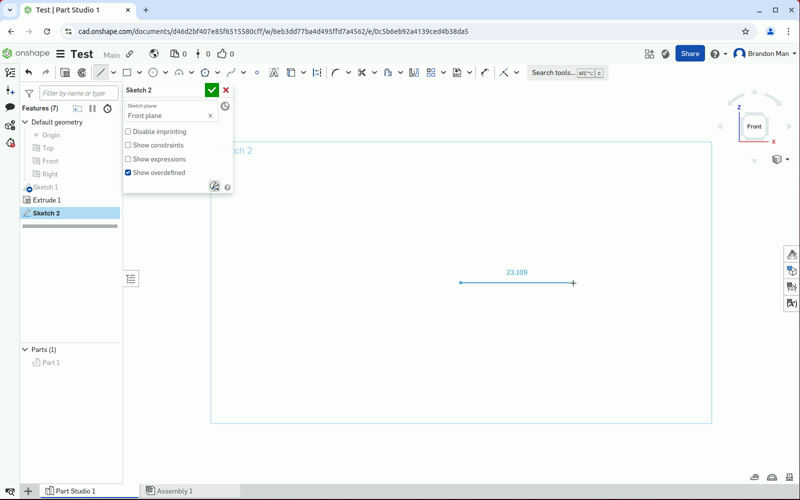
key_up(shift)
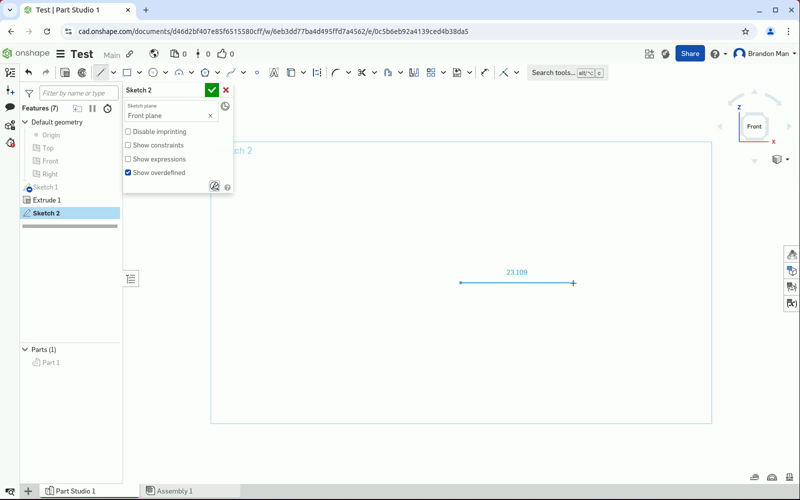
key_down(shift)
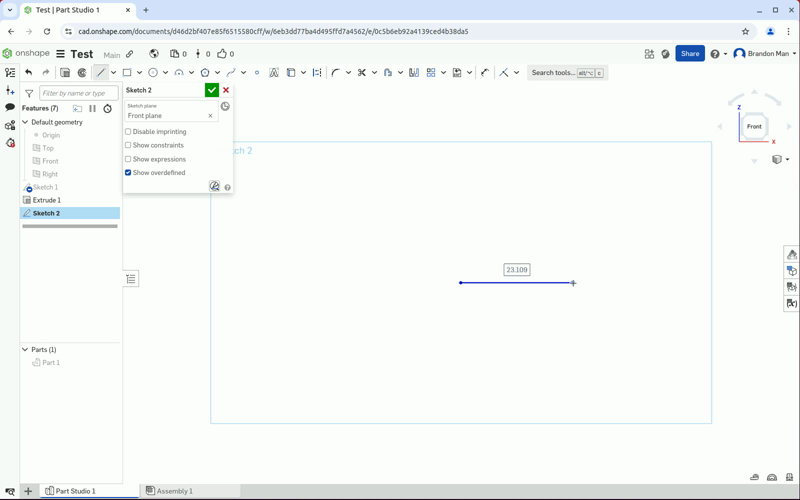
mouse_move(589, 282)
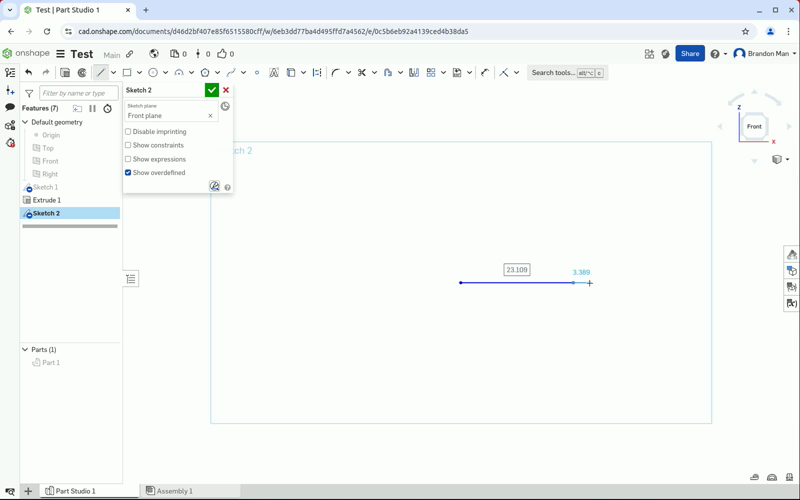
mouse_move(573, 249)
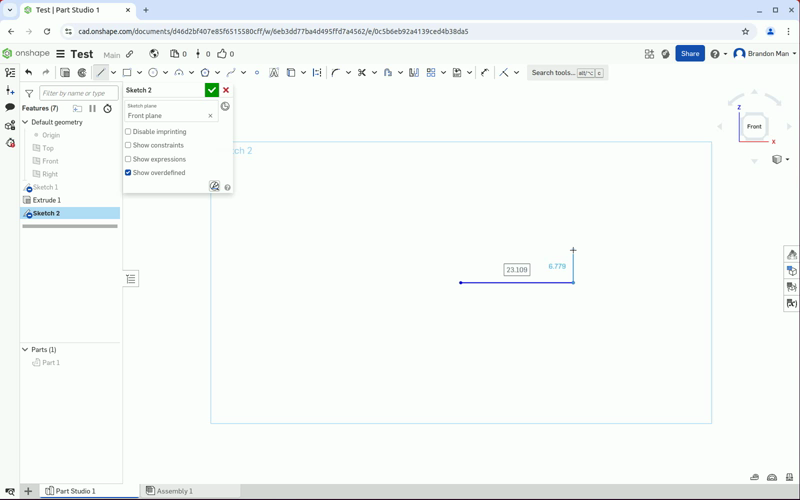
click(573, 249)
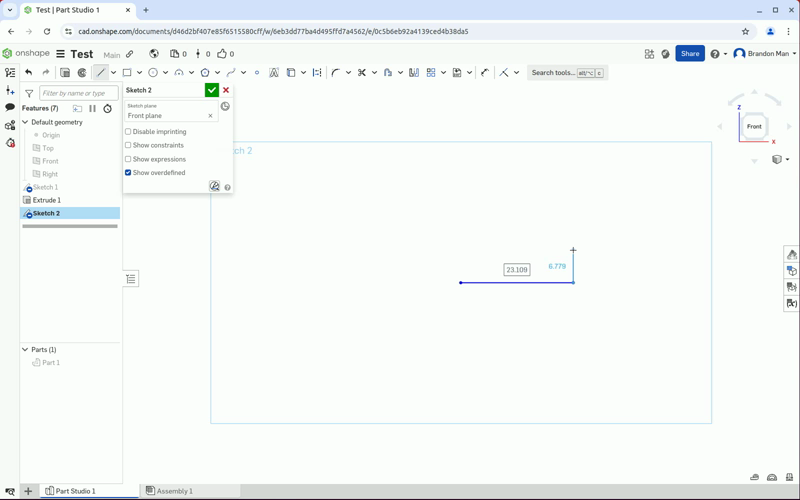
key_up(shift)
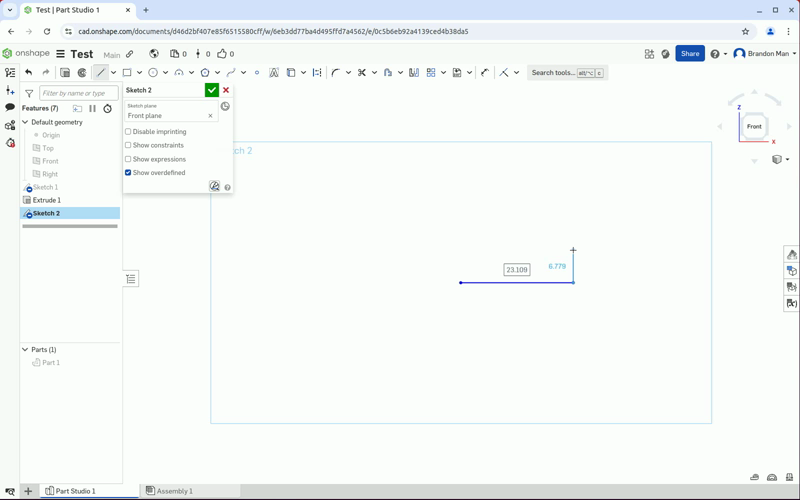
key_down(shift)
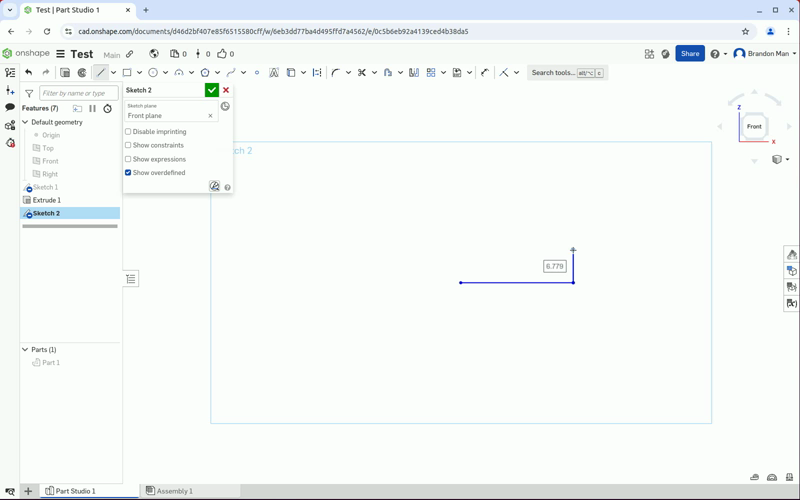
mouse_move(589, 249)
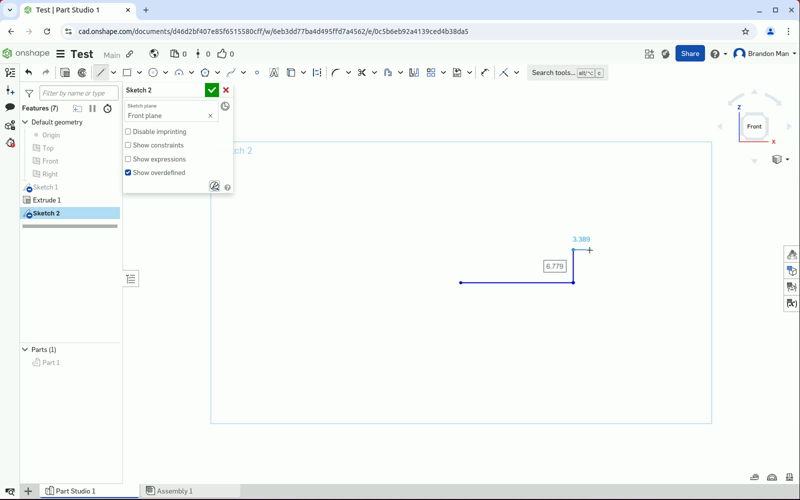
mouse_move(524, 249)
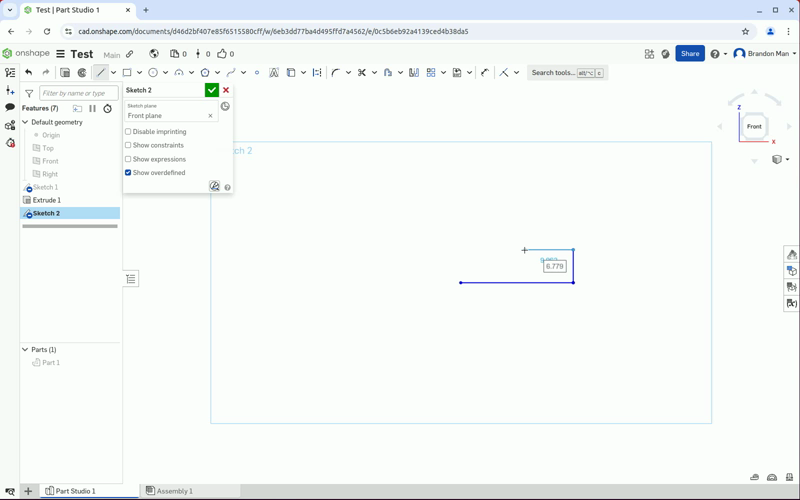
click(524, 249)
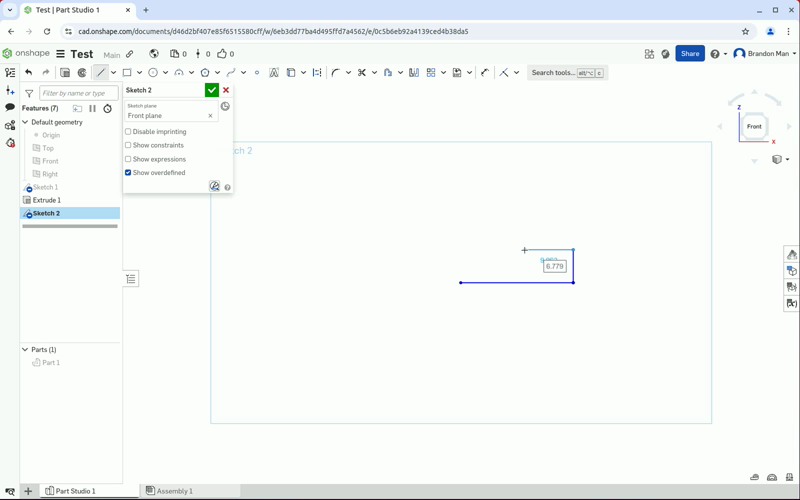
key_up(shift)
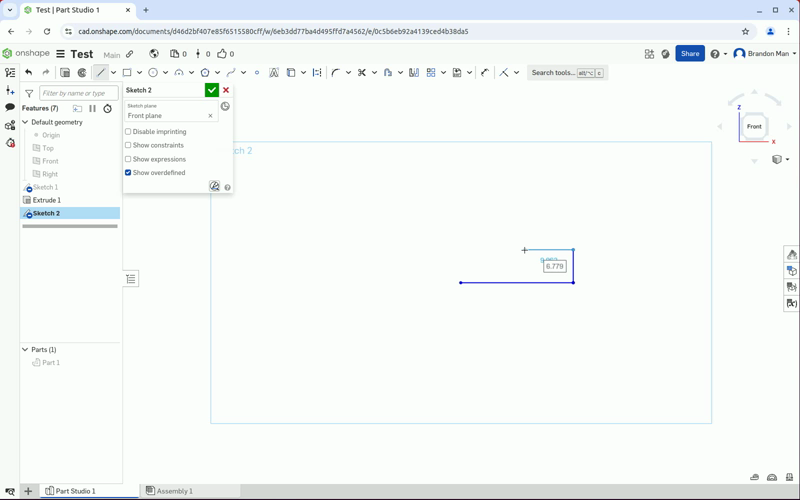
key_down(shift)
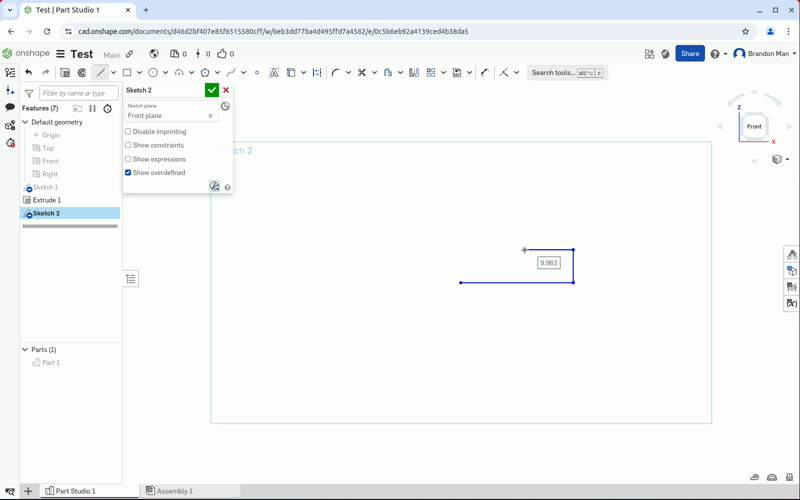
mouse_move(460, 249)
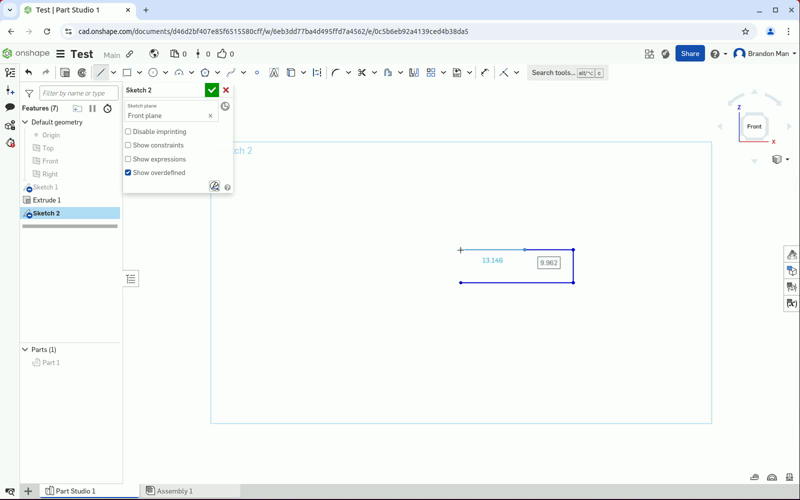
click(460, 249)
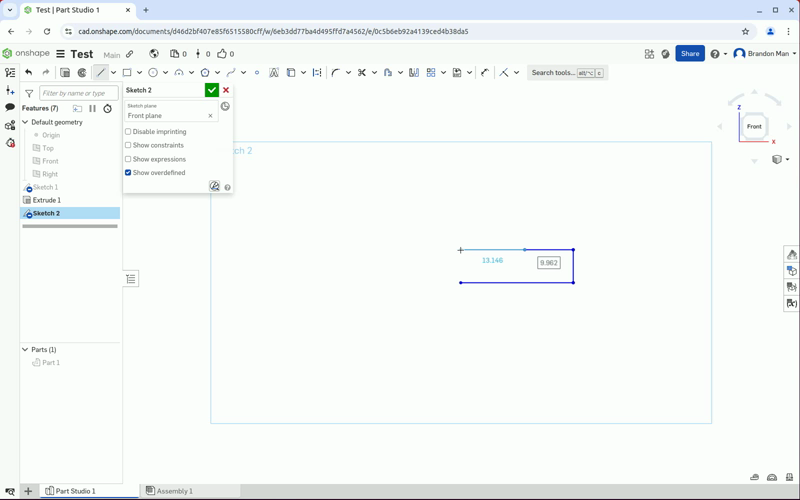
key_up(shift)
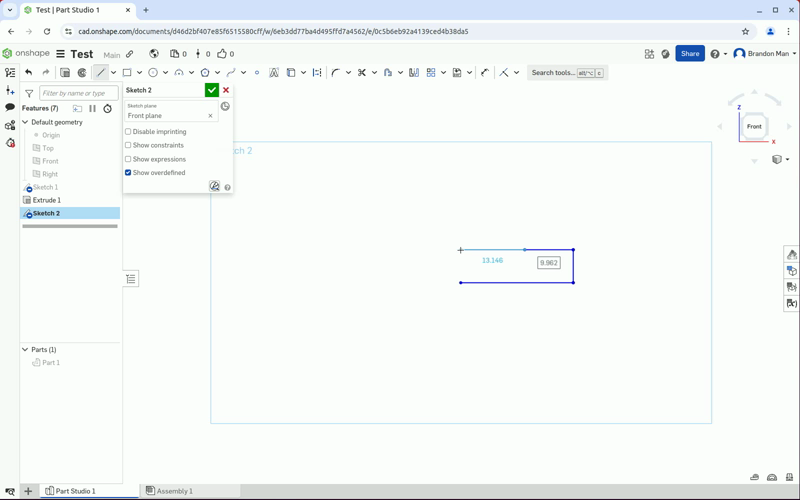
mouse_move(490, 249)
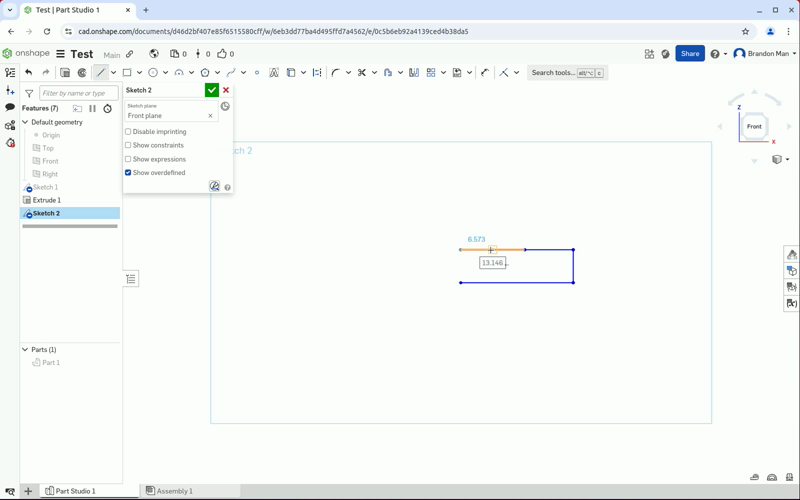
key_down(shift)
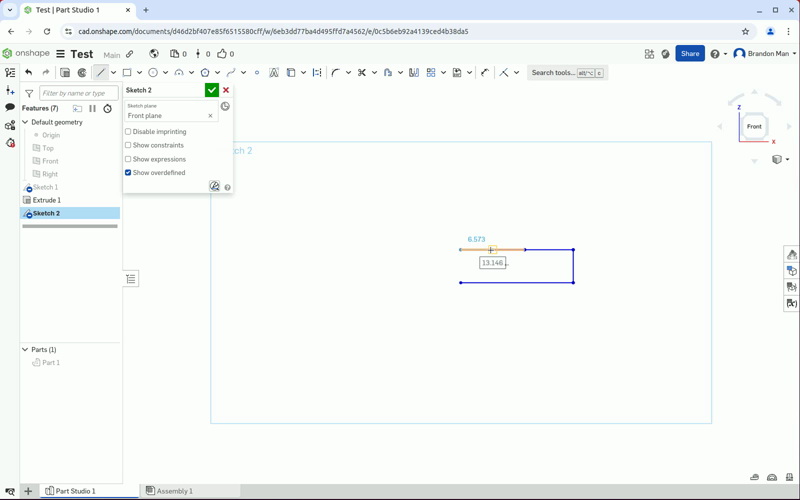
mouse_move(460, 282)
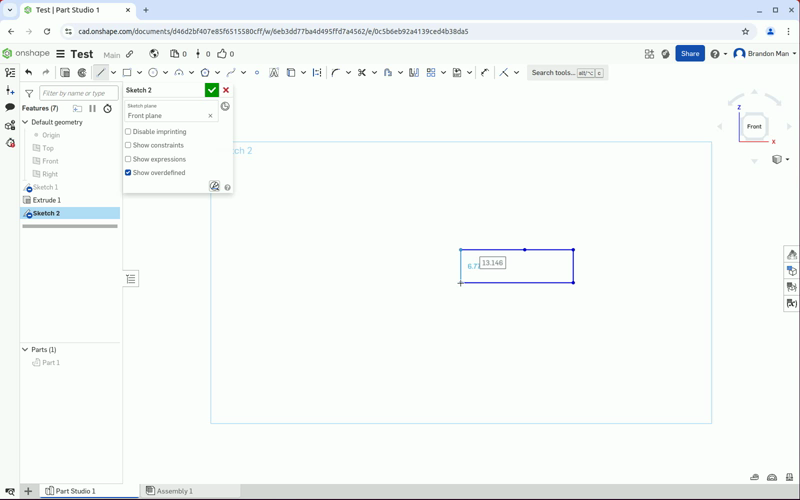
key_up(shift)
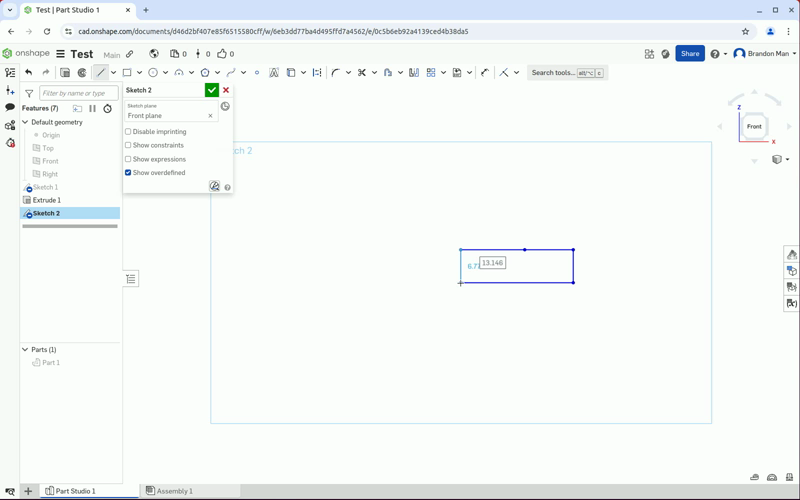
click(460, 282)
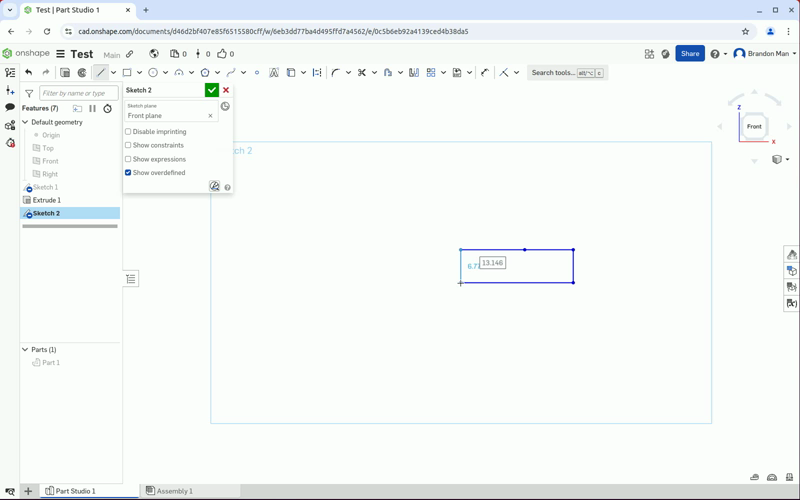
key(esc)
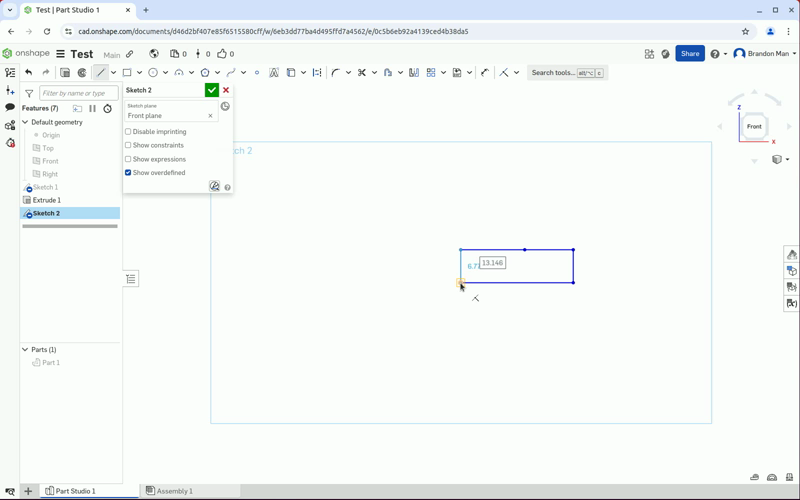
mouse_move(485, 262)
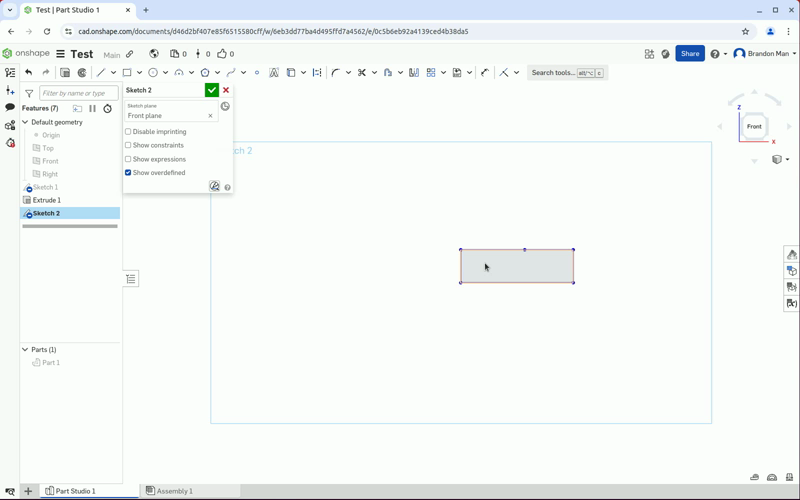
click(485, 262)
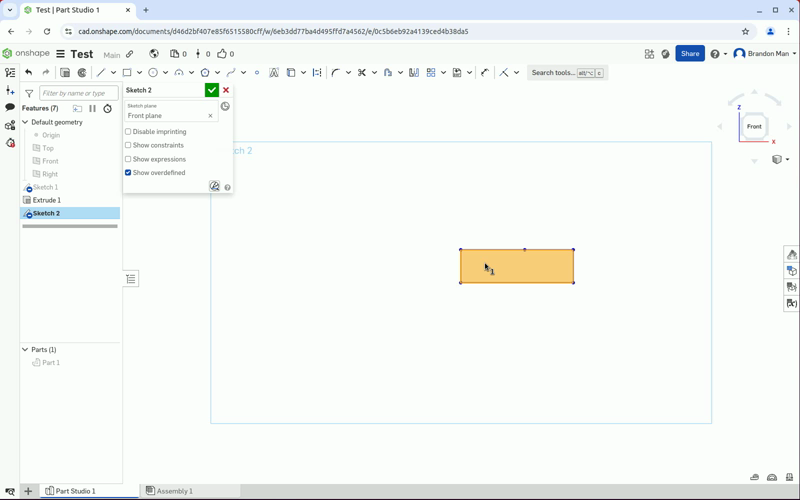
mouse_move(73, 352)
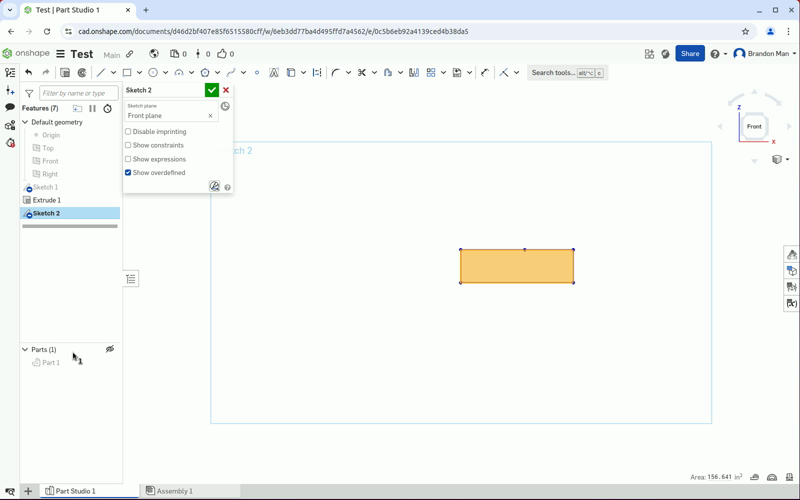
key(shift+y)
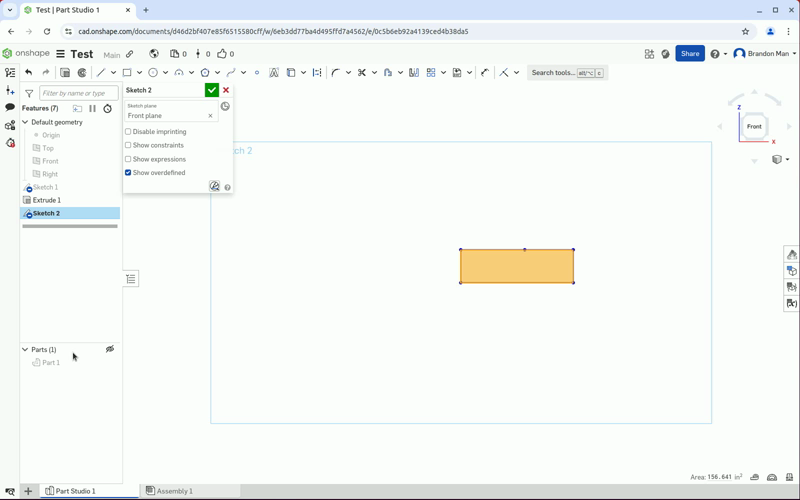
key(shift+e)
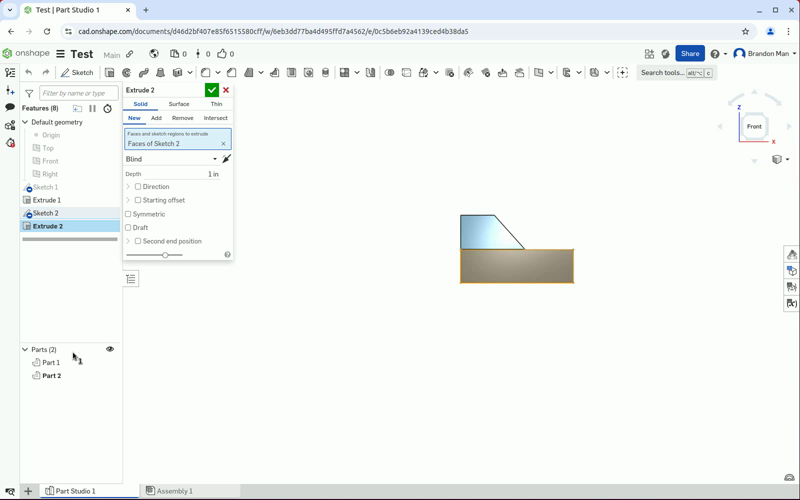
mouse_move(143, 106)
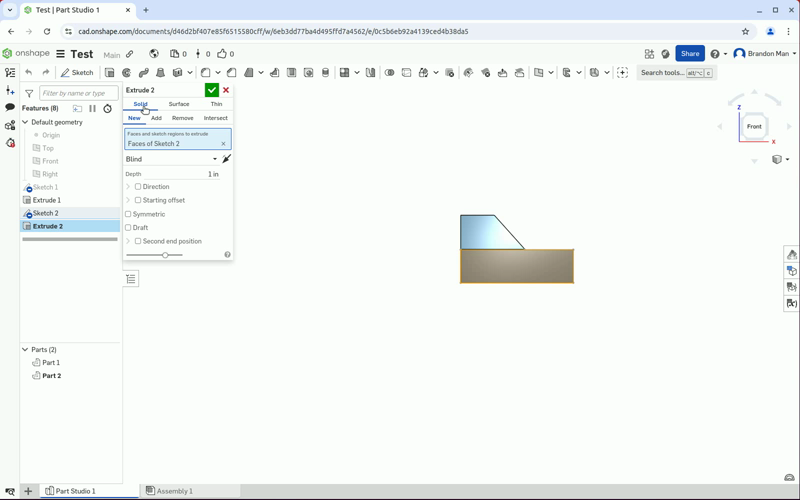
click(143, 106)
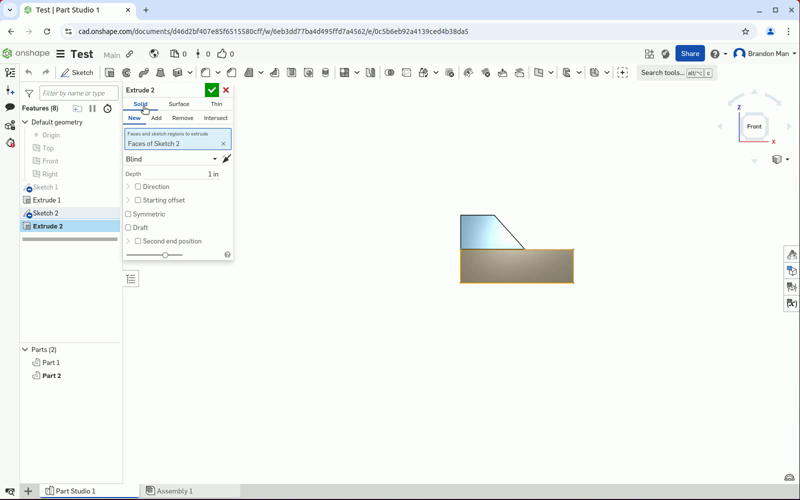
mouse_move(137, 120)
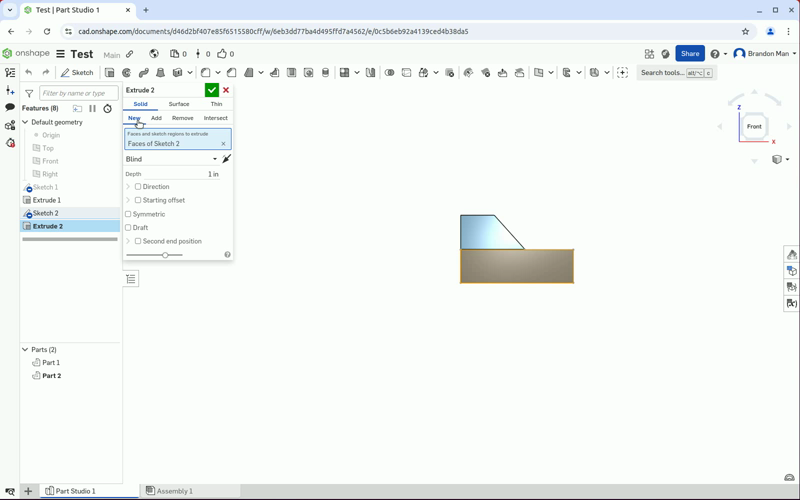
click(137, 120)
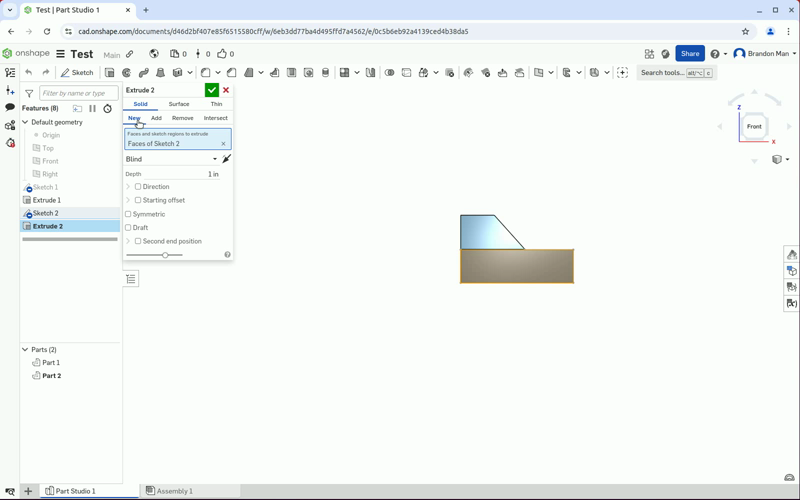
key(tab, 4)
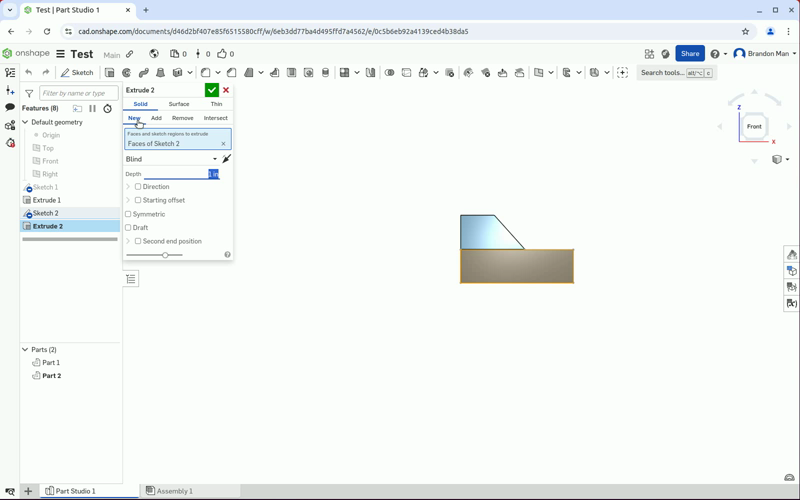
text(4.574)
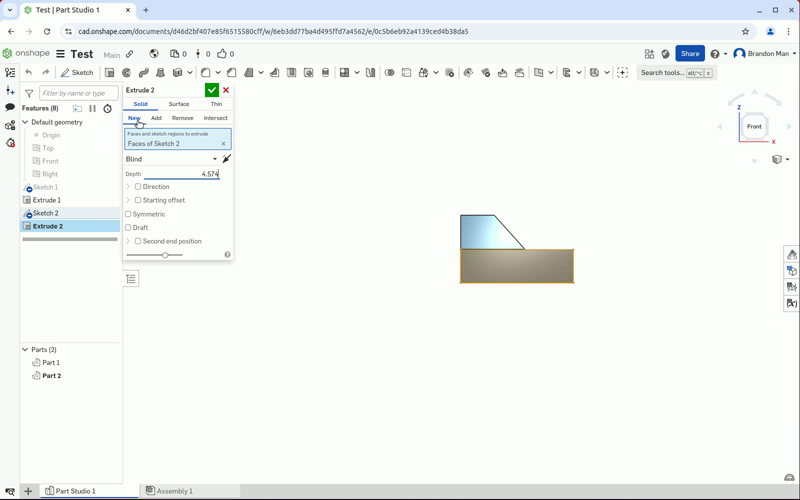
key(enter)
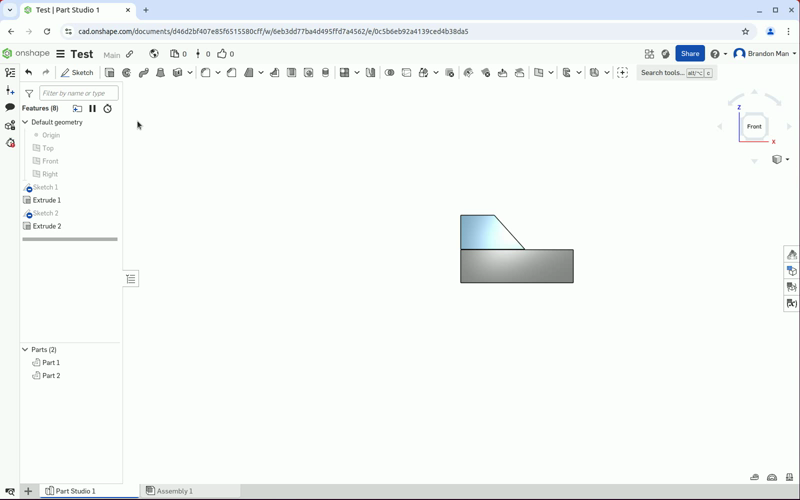
key(shift+h)
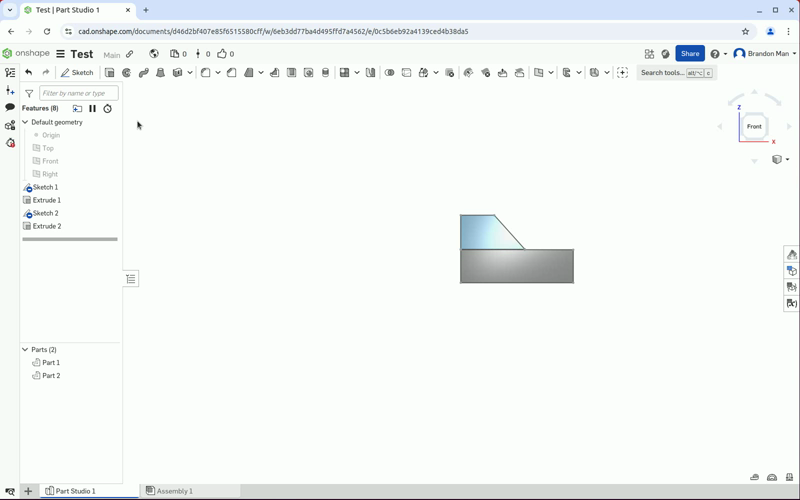
key(shift+h)
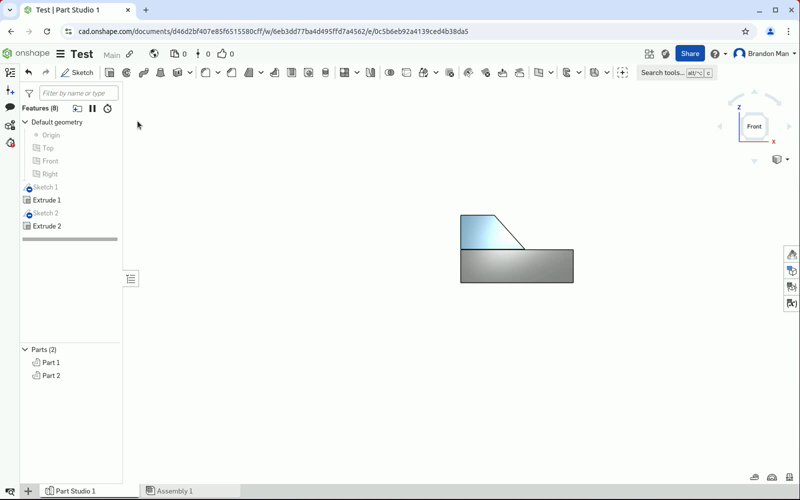
mouse_move(73, 189)
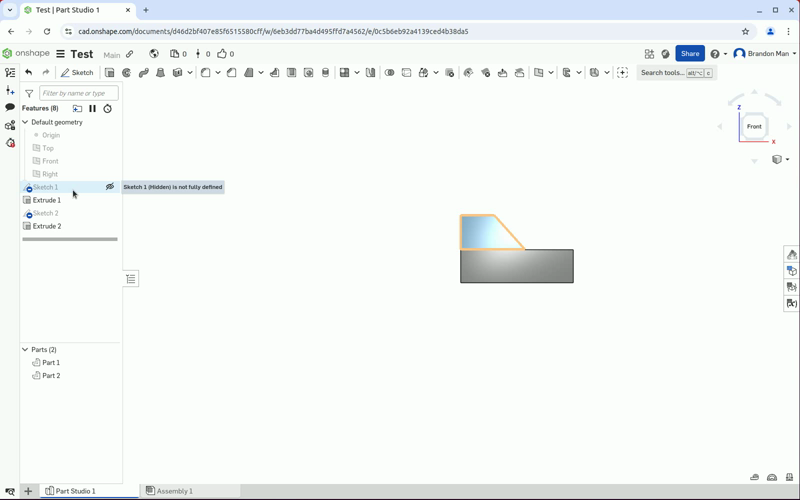
click(73, 189)
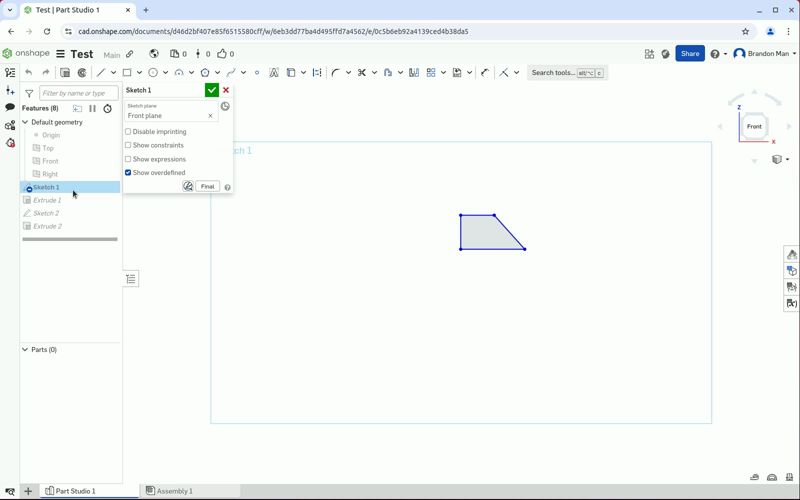
mouse_move(229, 92)
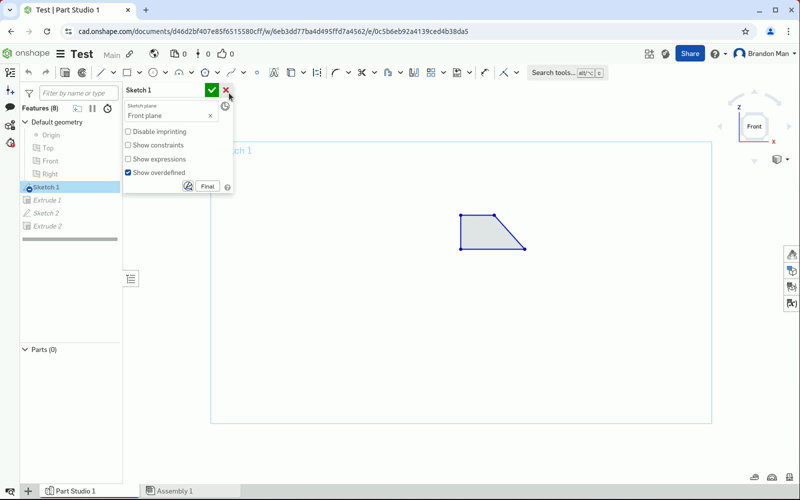
click(229, 92)
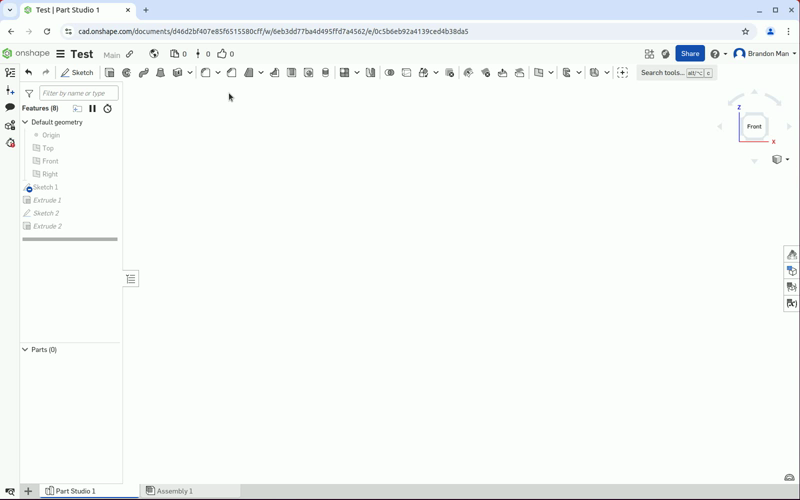
mouse_move(541, 75)
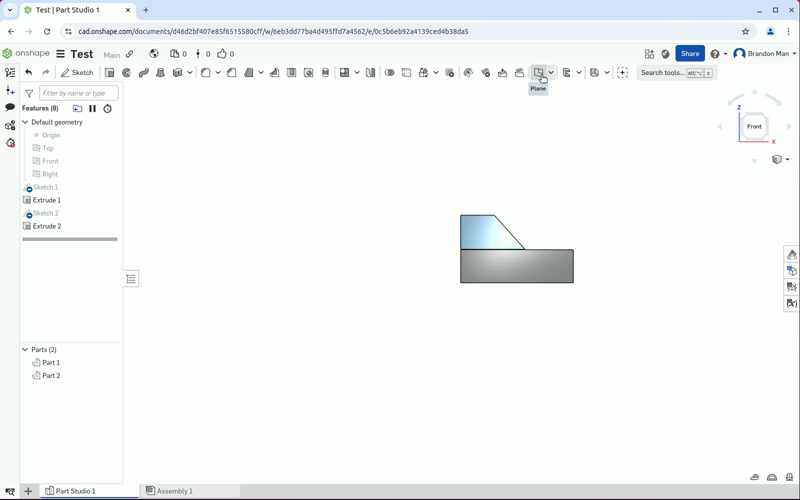
click(541, 75)
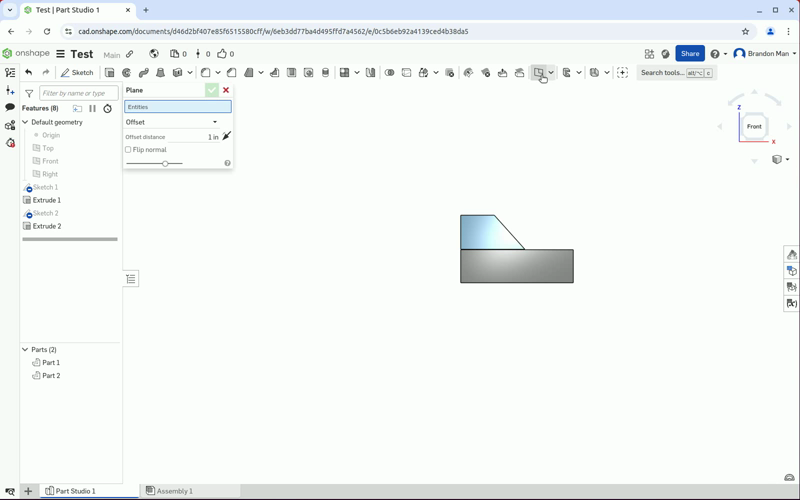
mouse_move(73, 163)
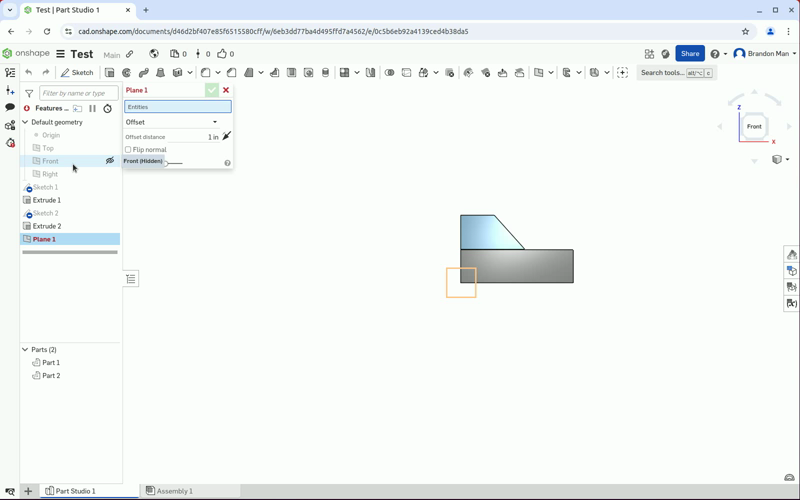
click(73, 163)
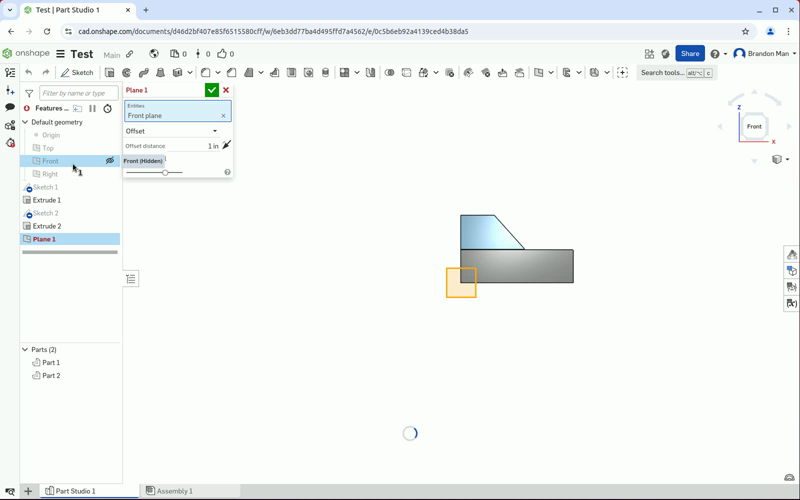
key(tab, 2)
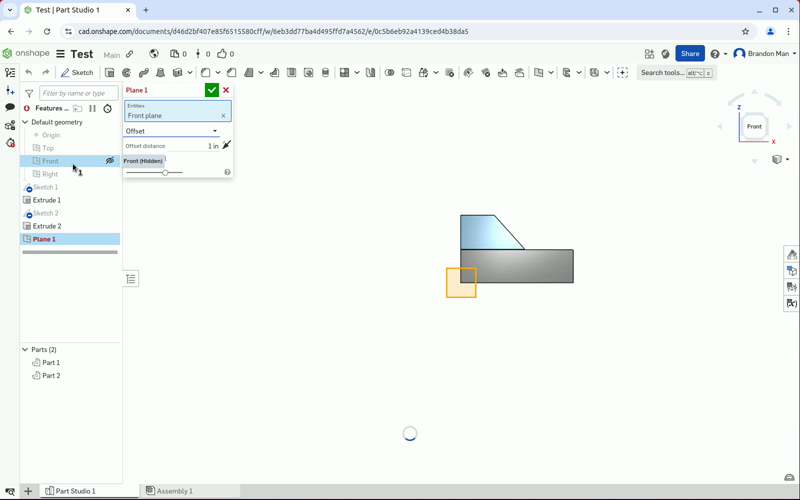
text(4.56)
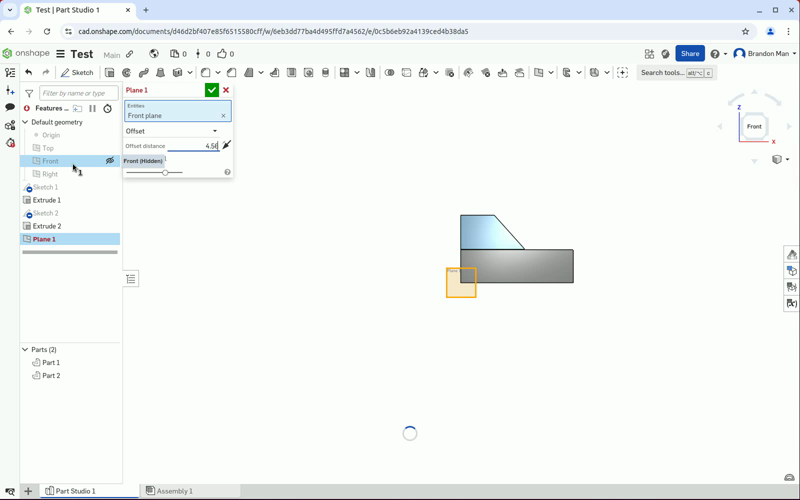
key(enter, 2)
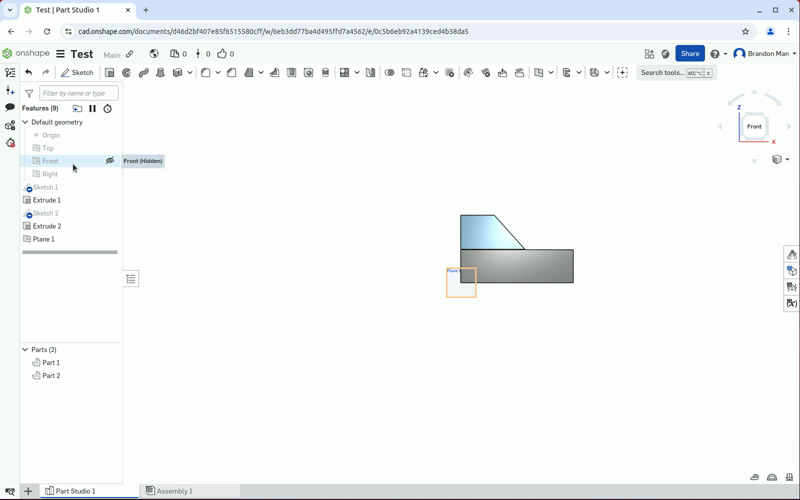
key(shift+s)
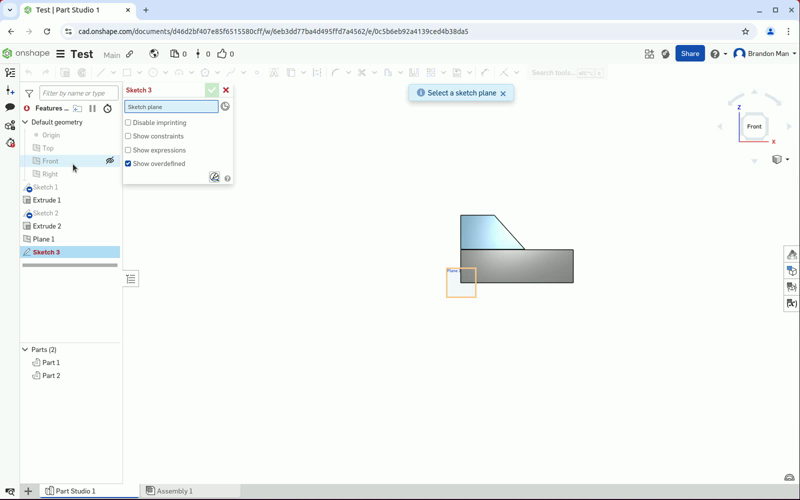
mouse_move(73, 241)
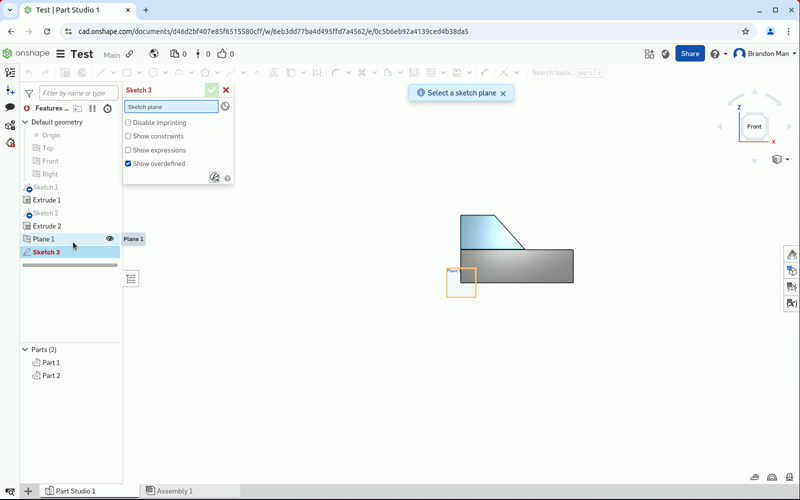
click(73, 241)
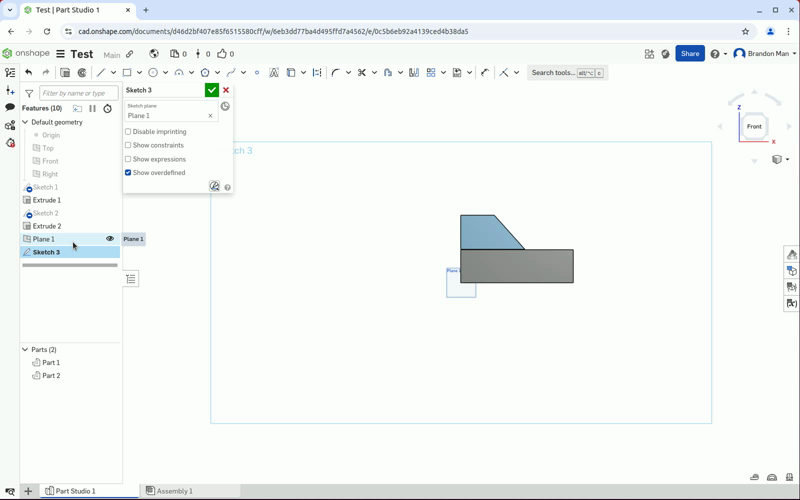
mouse_move(73, 352)
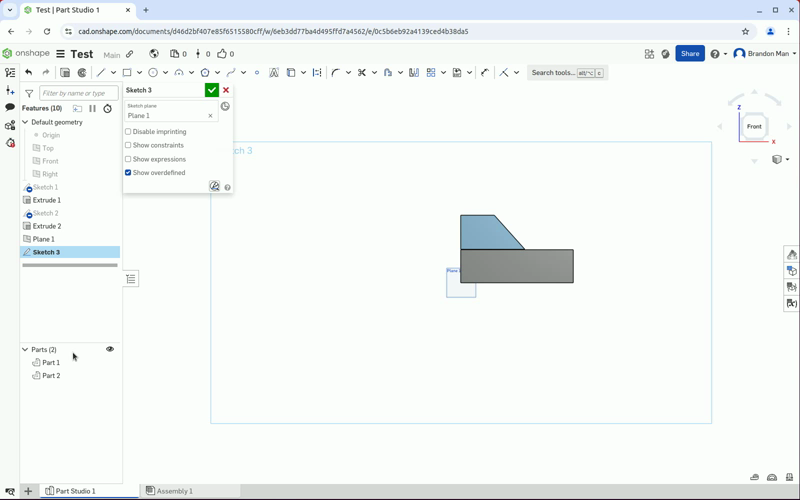
key(y)
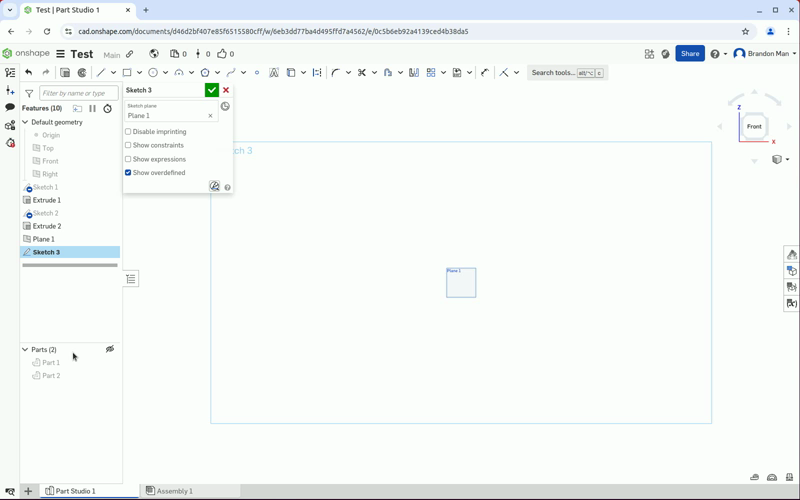
key(l)
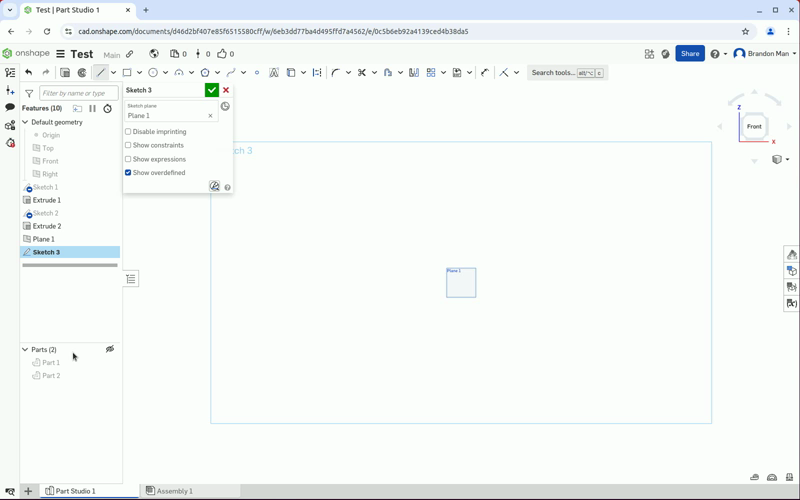
key_down(shift)
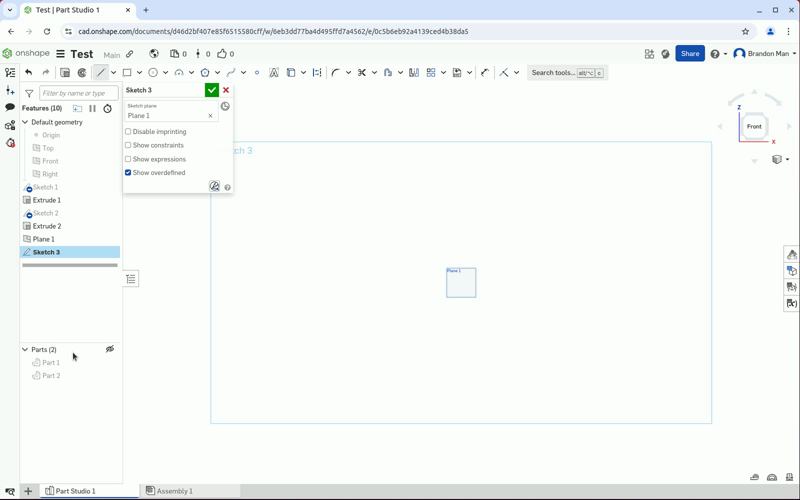
mouse_move(460, 282)
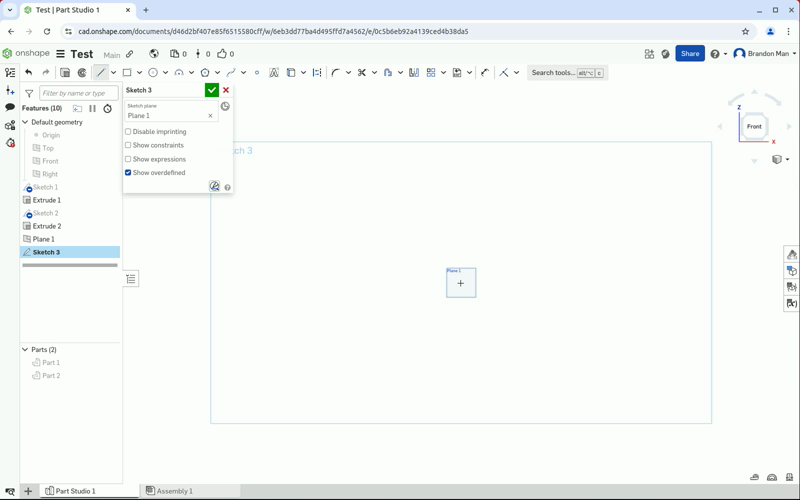
click(460, 282)
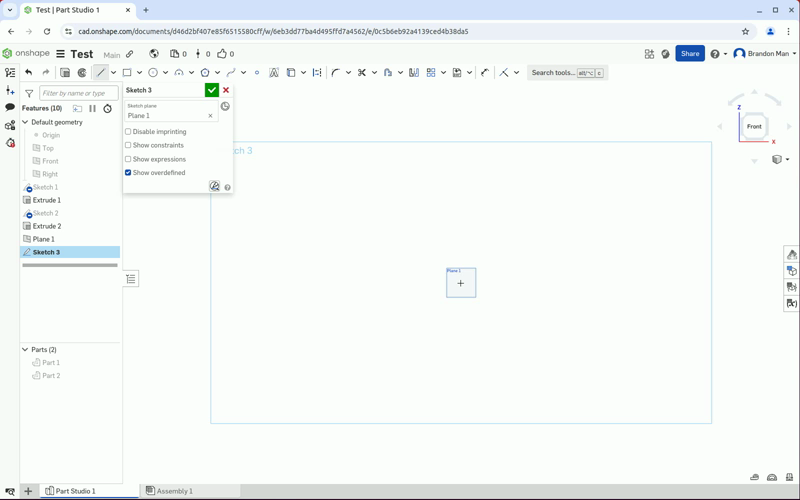
key_up(shift)
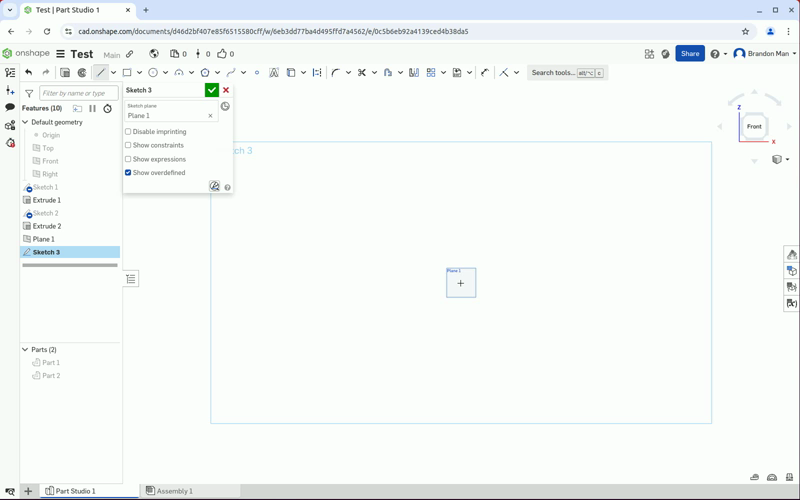
key_down(shift)
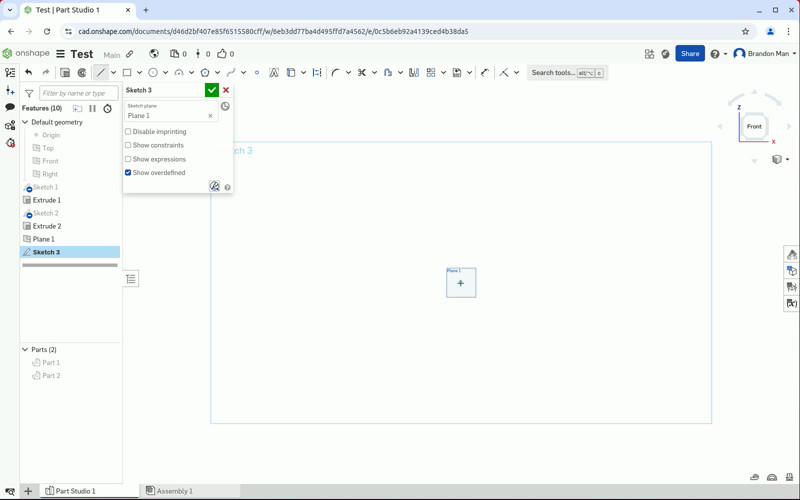
mouse_move(490, 282)
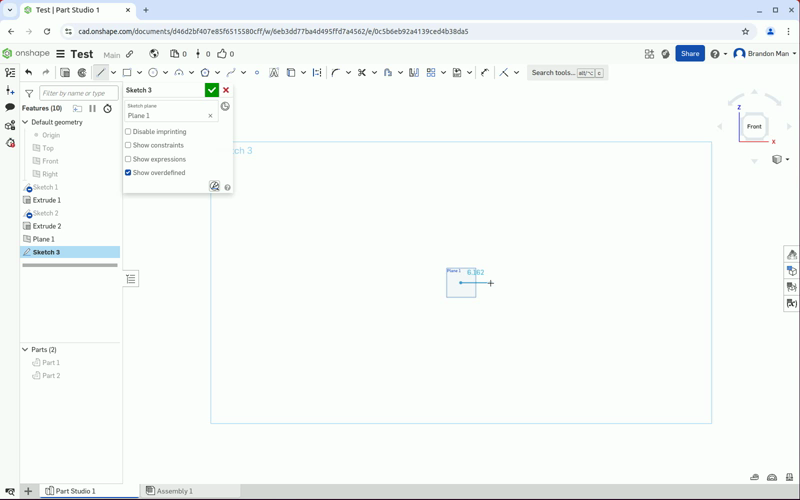
mouse_move(483, 282)
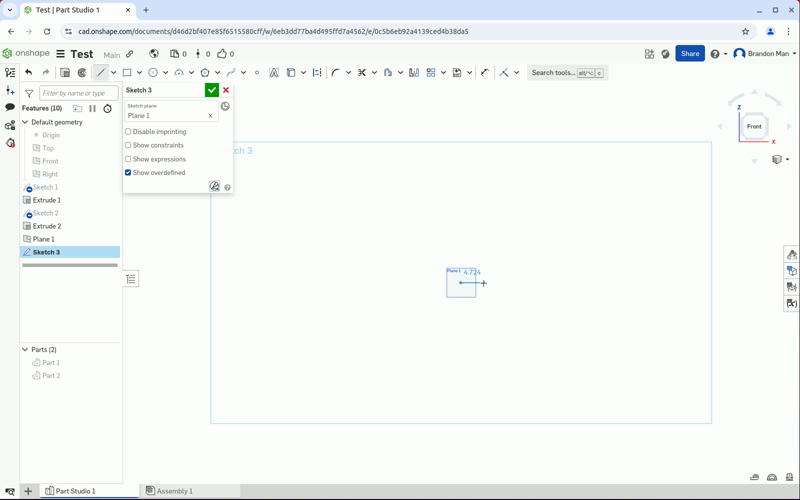
click(483, 282)
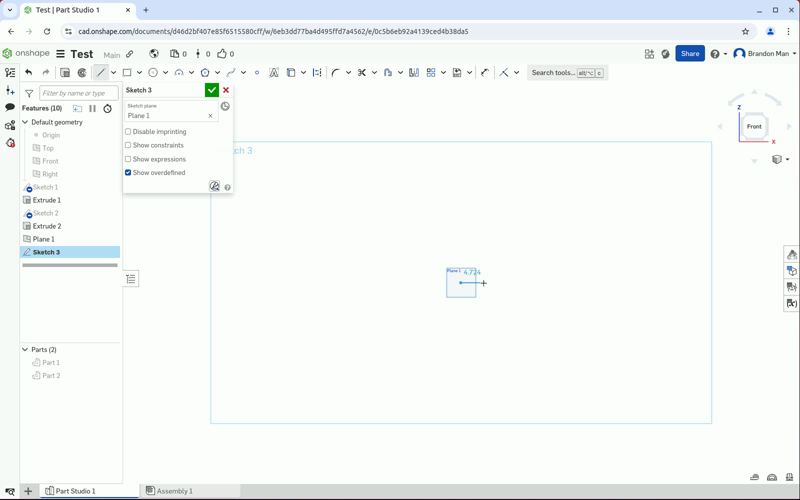
key_up(shift)
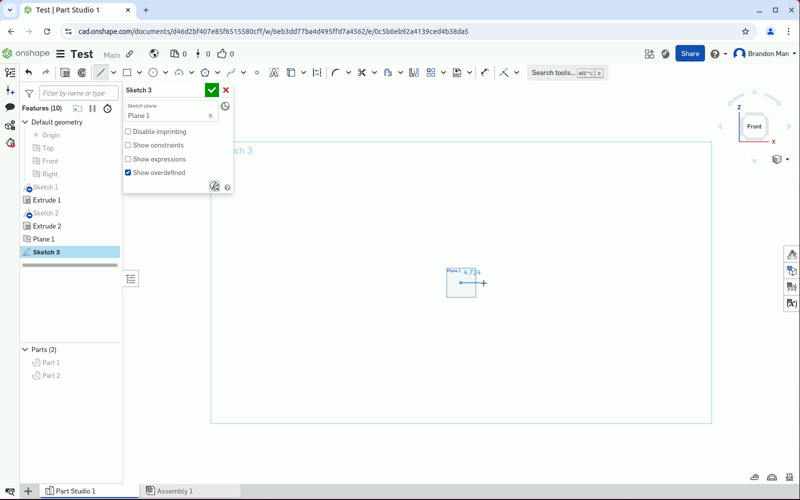
key_down(shift)
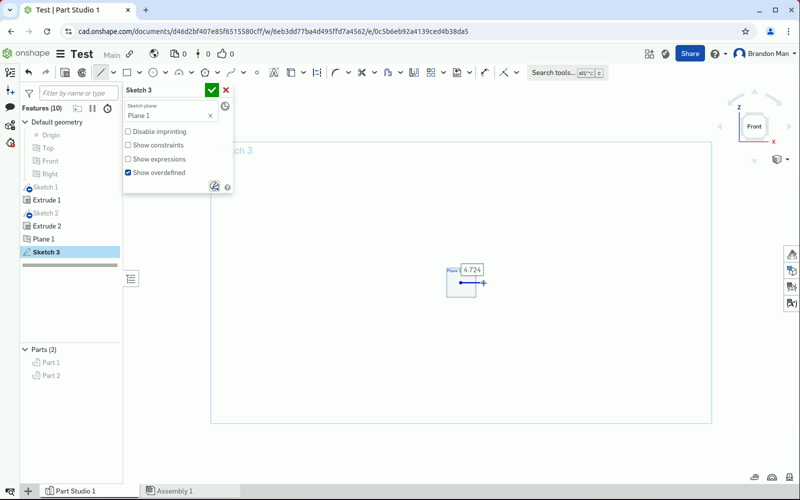
mouse_move(513, 282)
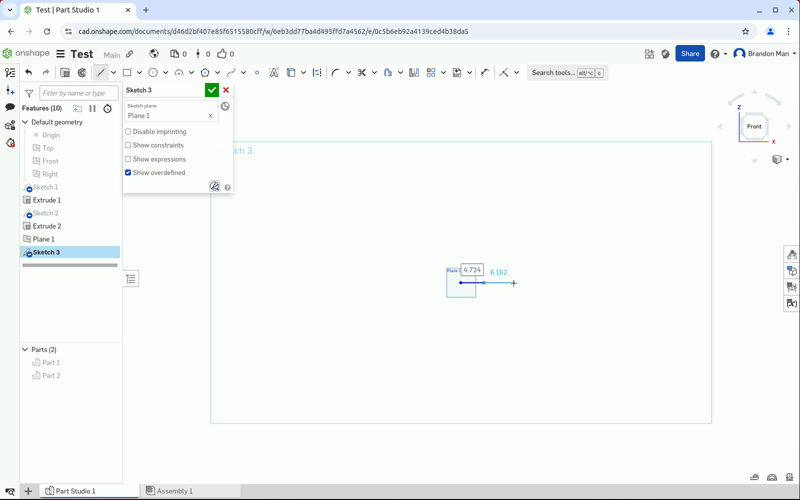
mouse_move(483, 259)
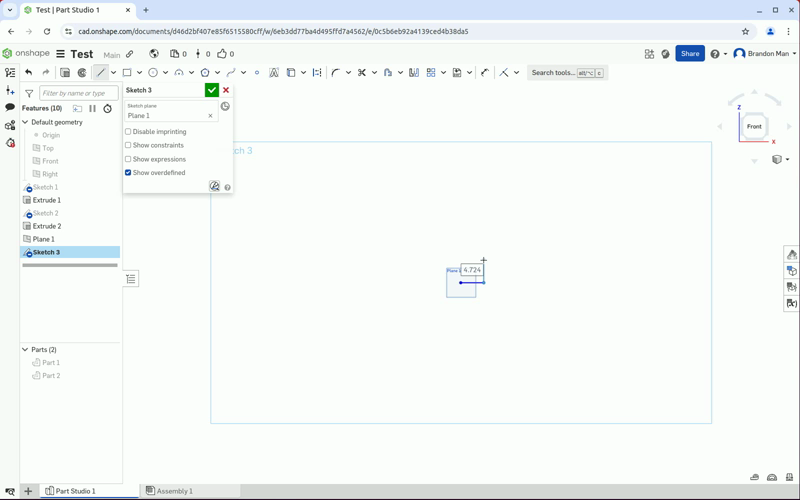
click(483, 259)
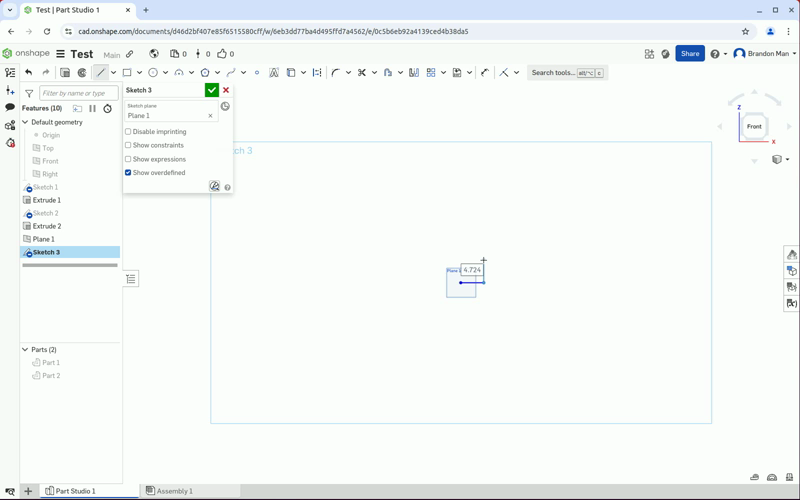
key_up(shift)
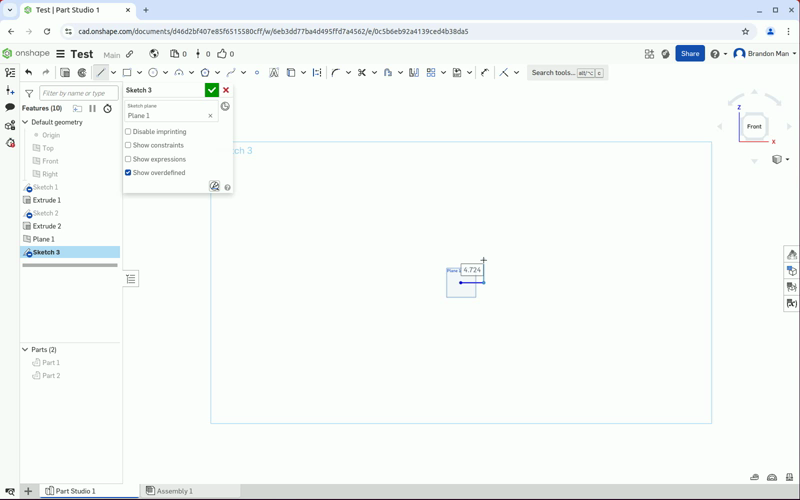
key_down(shift)
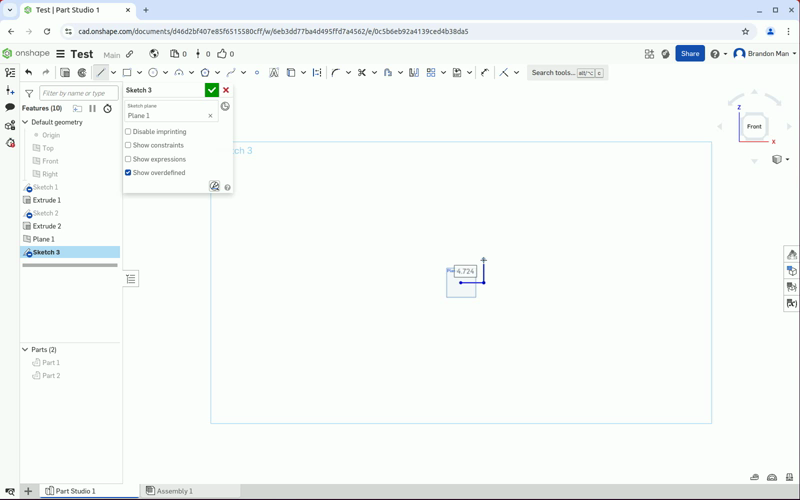
mouse_move(513, 259)
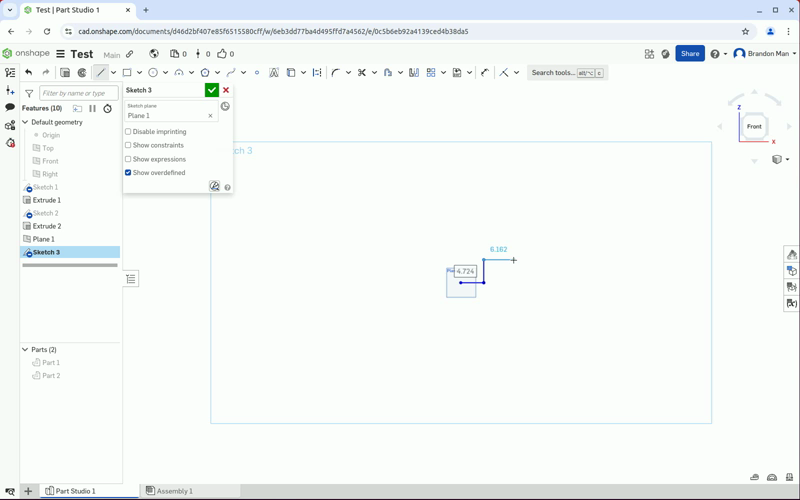
mouse_move(460, 259)
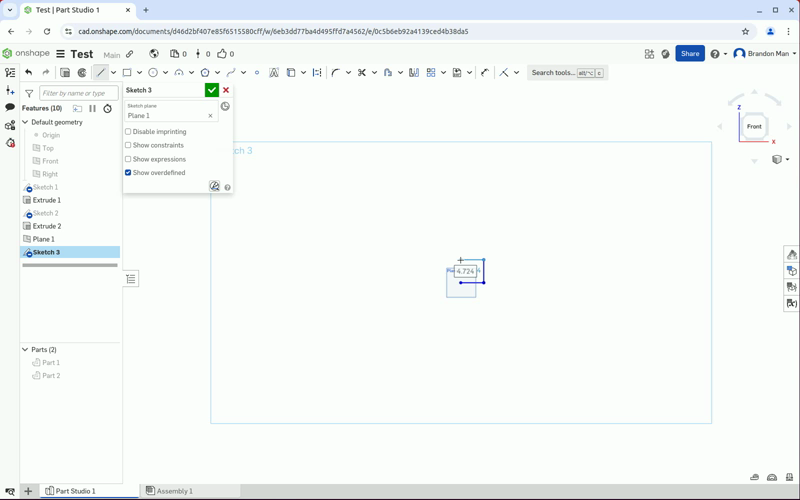
click(460, 259)
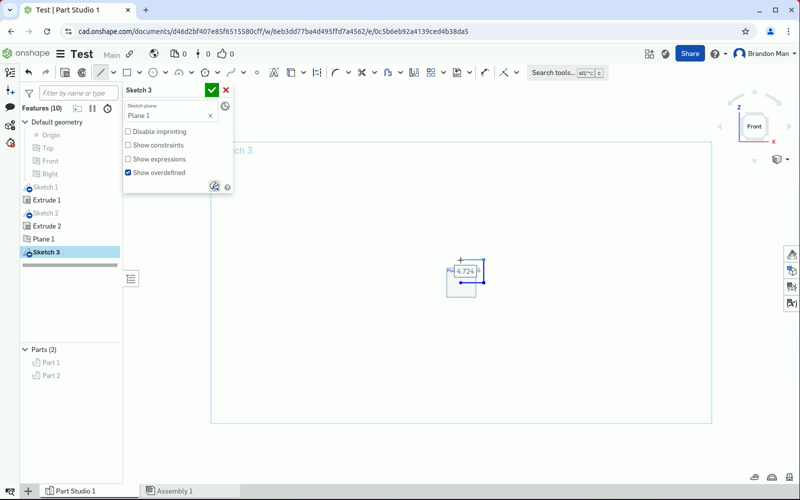
key_up(shift)
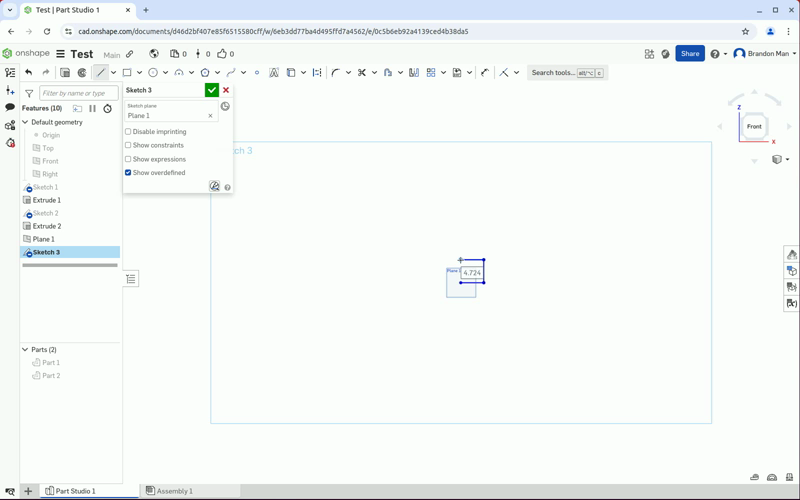
mouse_move(490, 259)
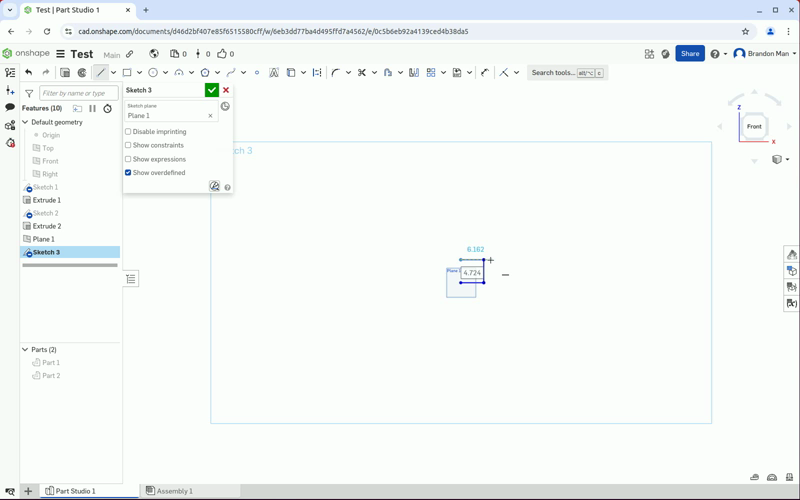
key_down(shift)
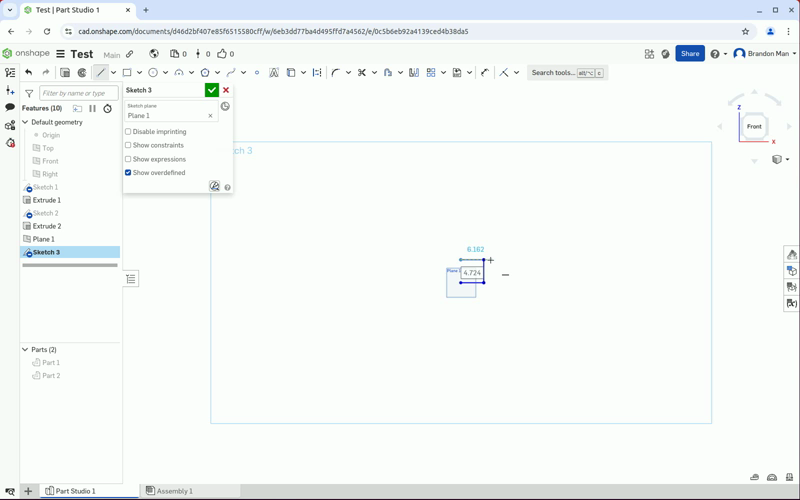
mouse_move(460, 282)
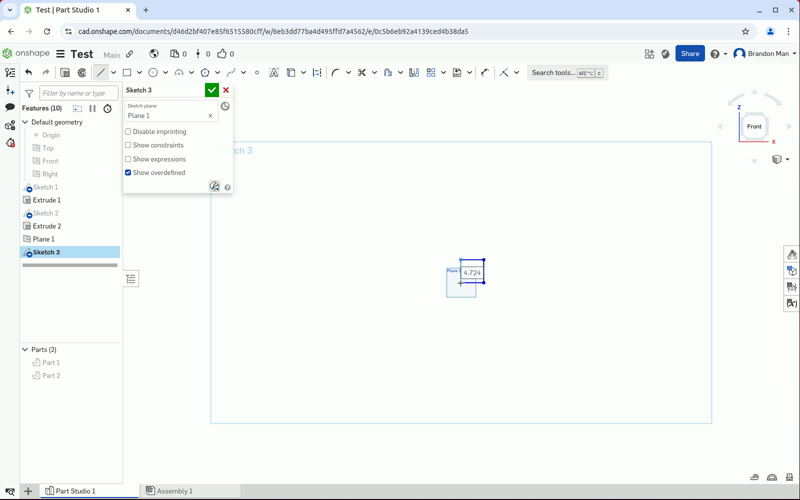
key_up(shift)
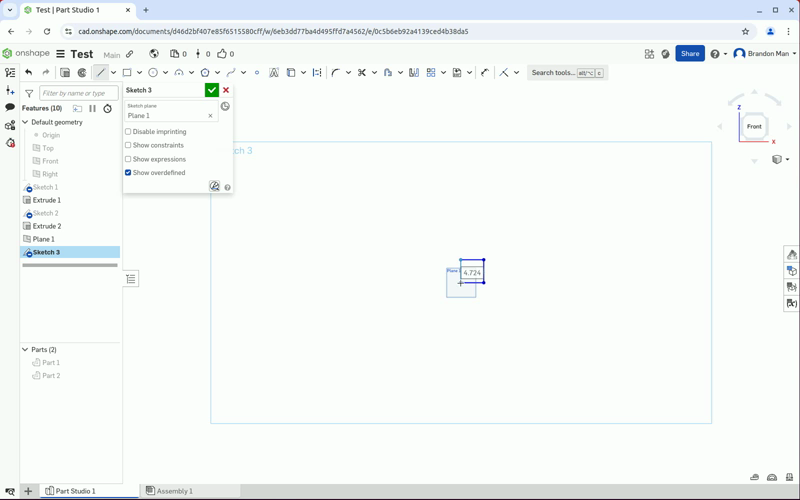
click(460, 282)
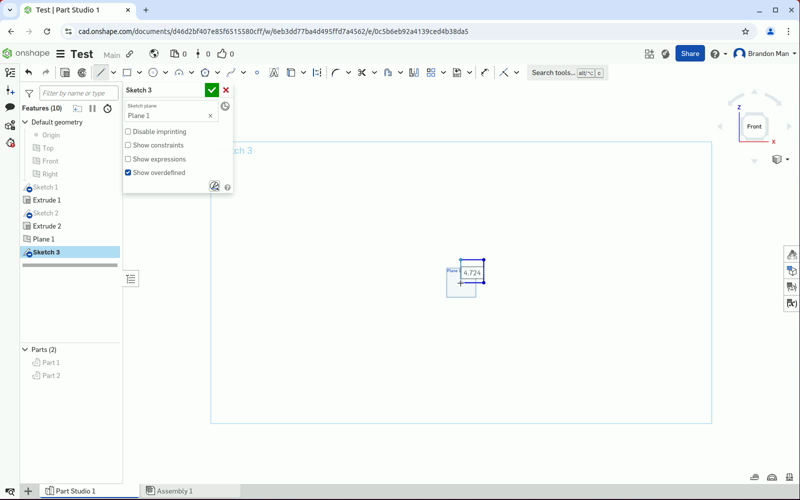
key(esc)
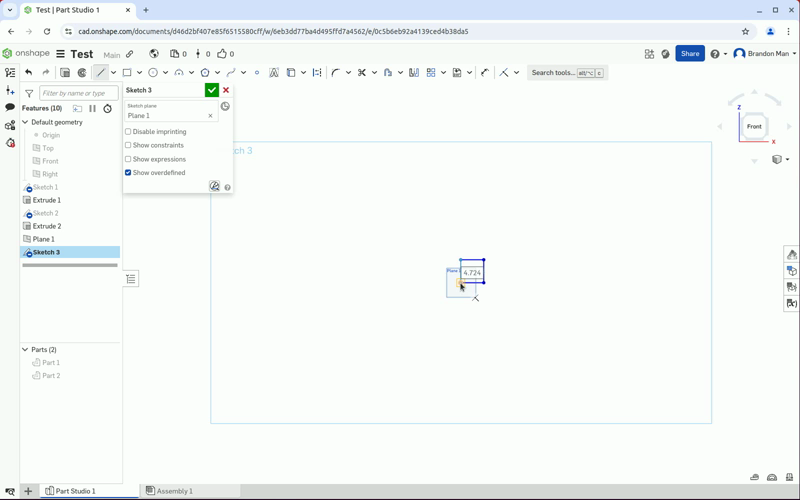
mouse_move(465, 264)
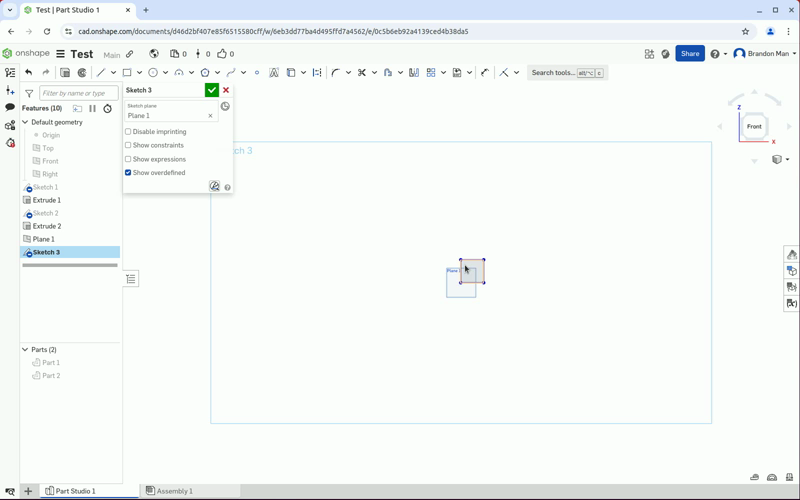
scroll(6)
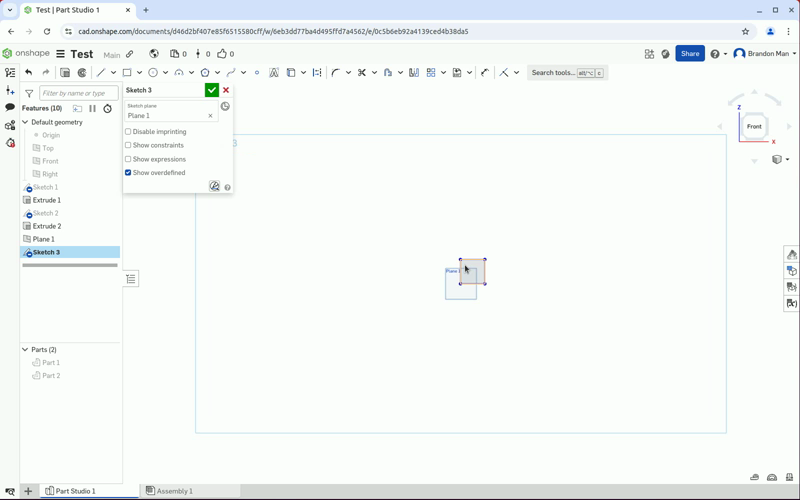
scroll(6)
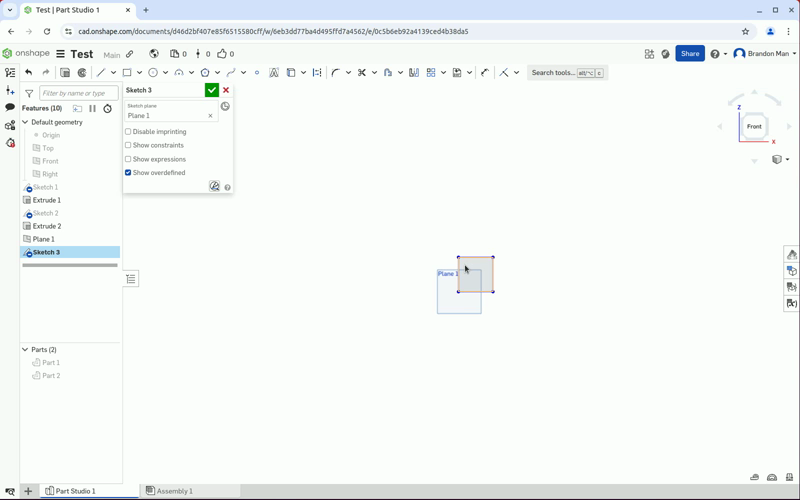
scroll(6)
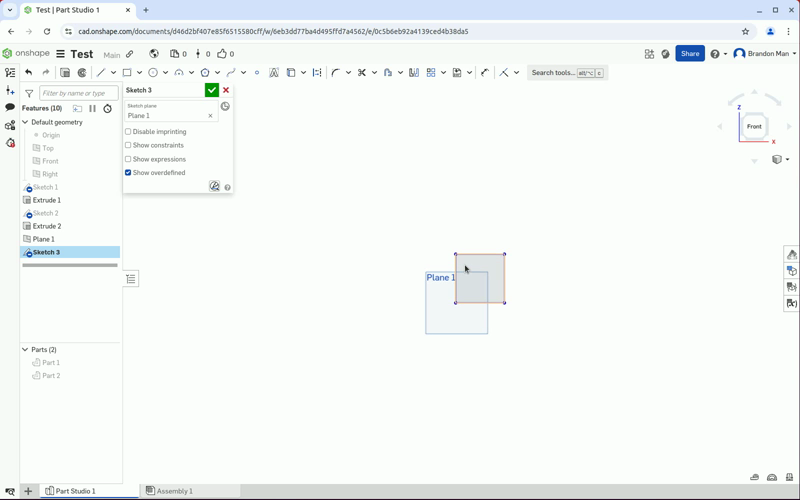
scroll(6)
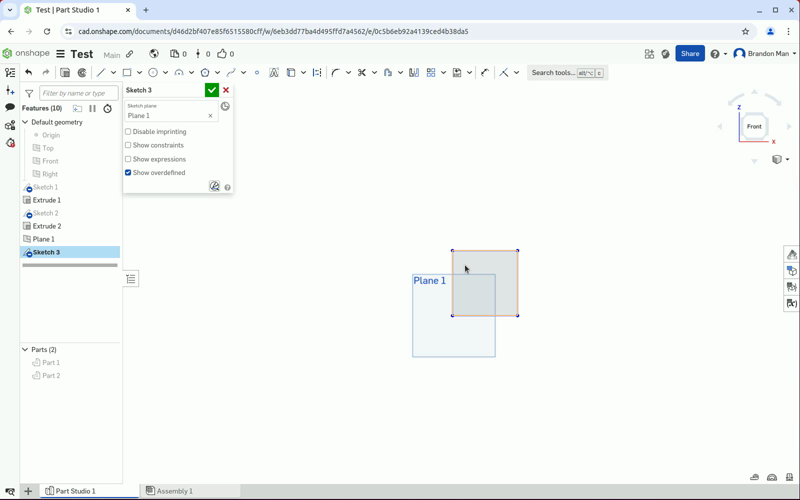
scroll(6)
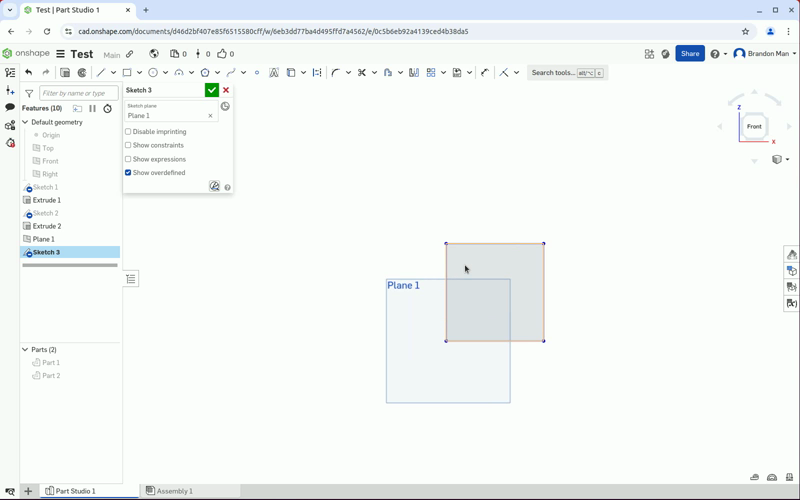
scroll(6)
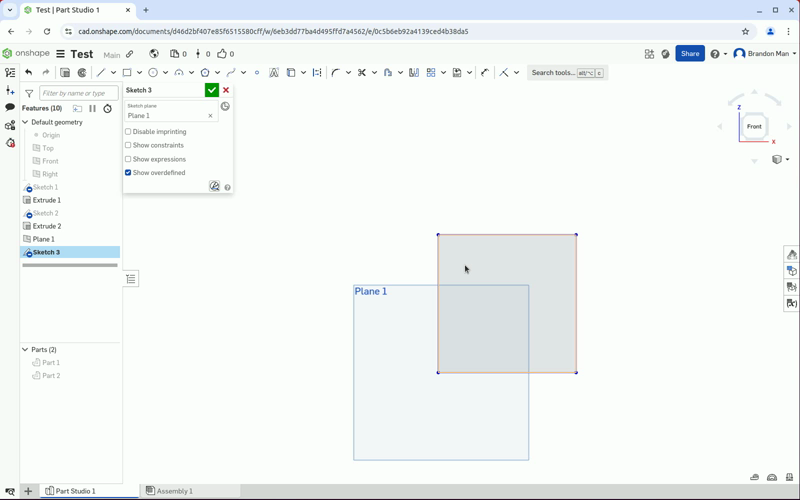
scroll(6)
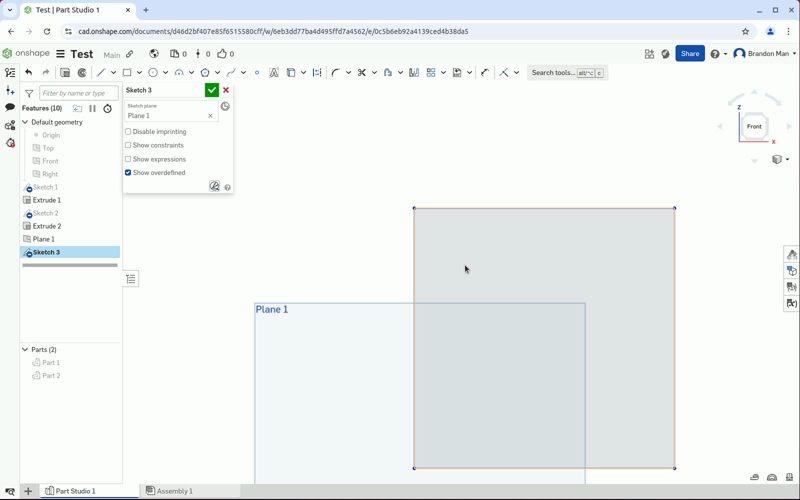
click(465, 264)
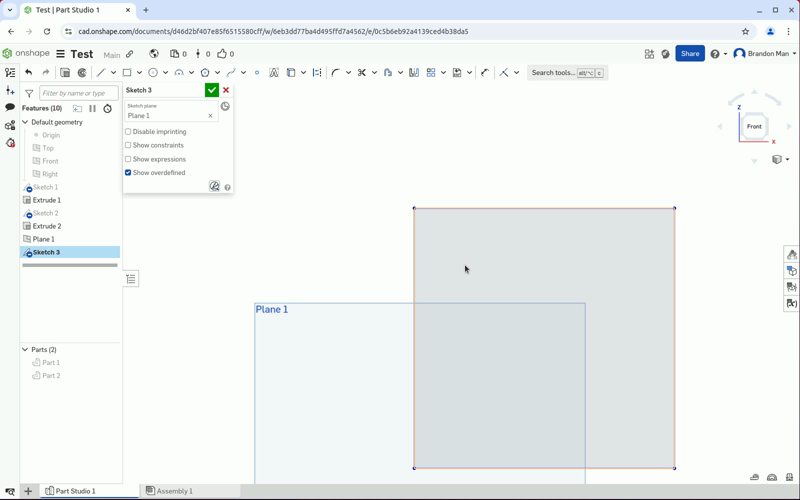
scroll(-6)
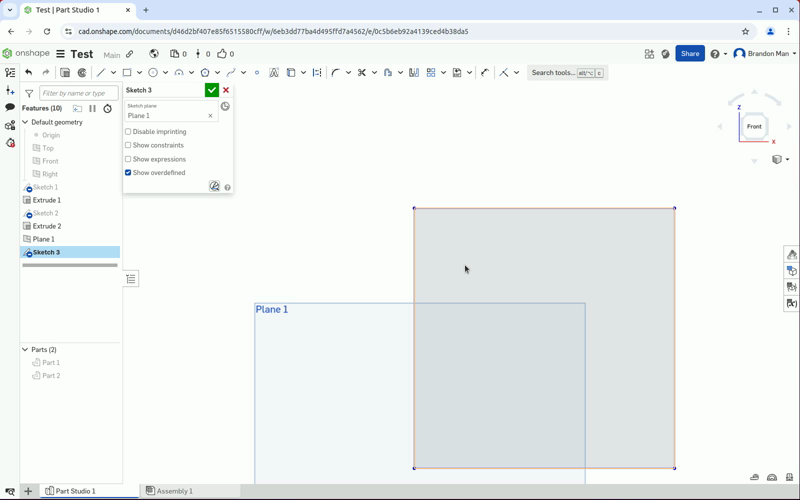
scroll(-6)
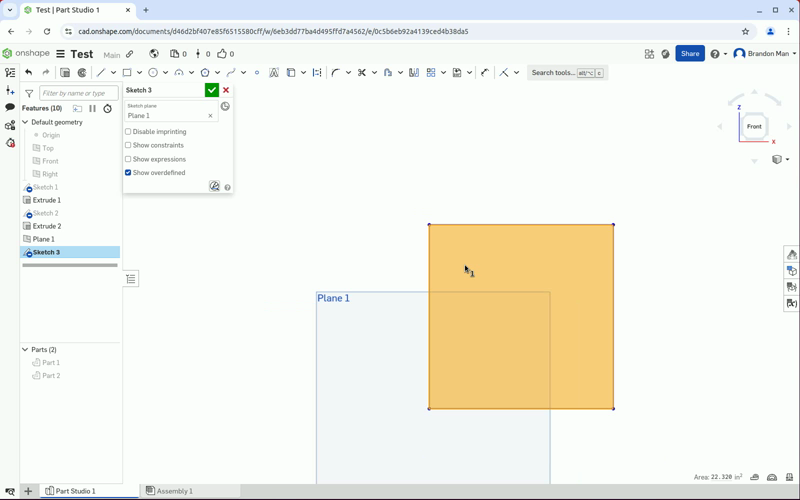
scroll(-6)
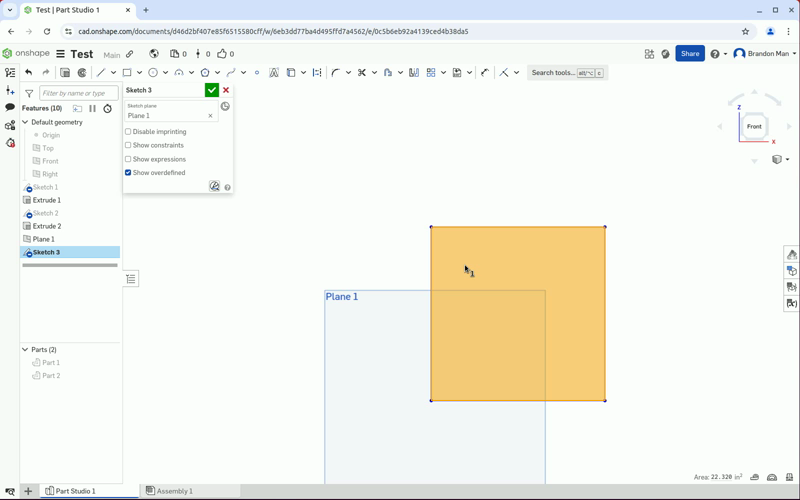
scroll(-6)
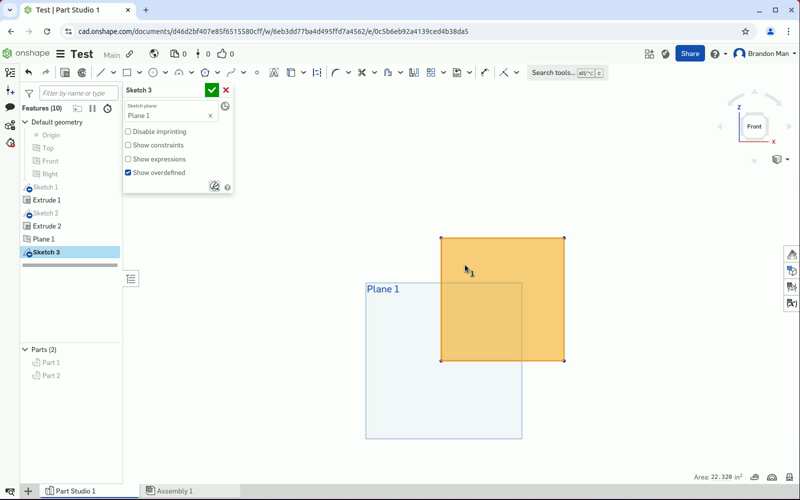
scroll(-6)
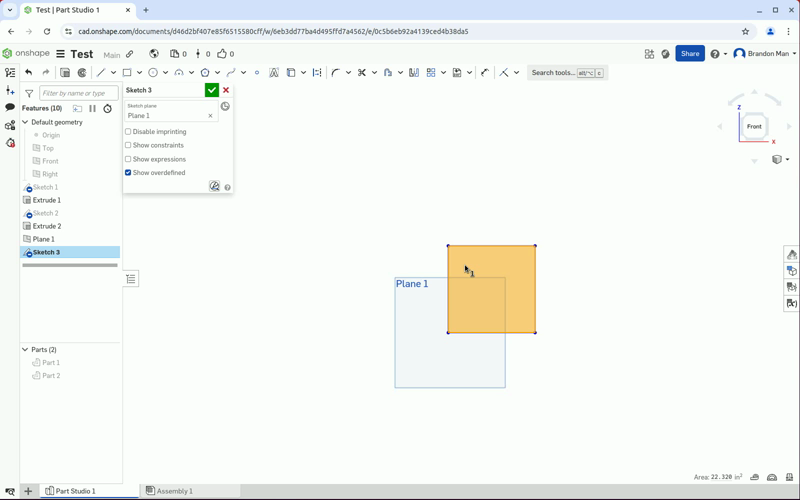
scroll(-6)
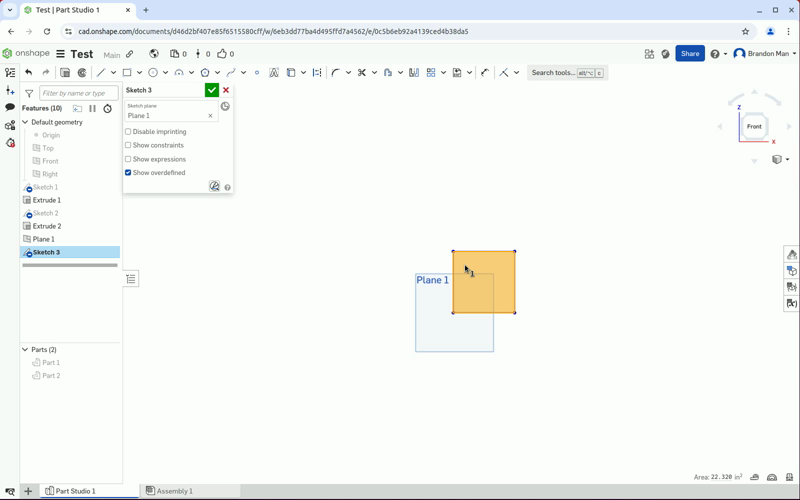
scroll(-6)
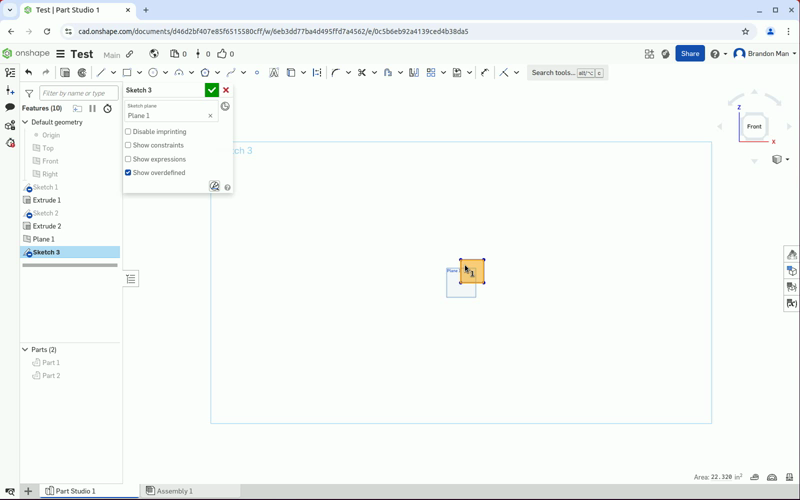
mouse_move(73, 352)
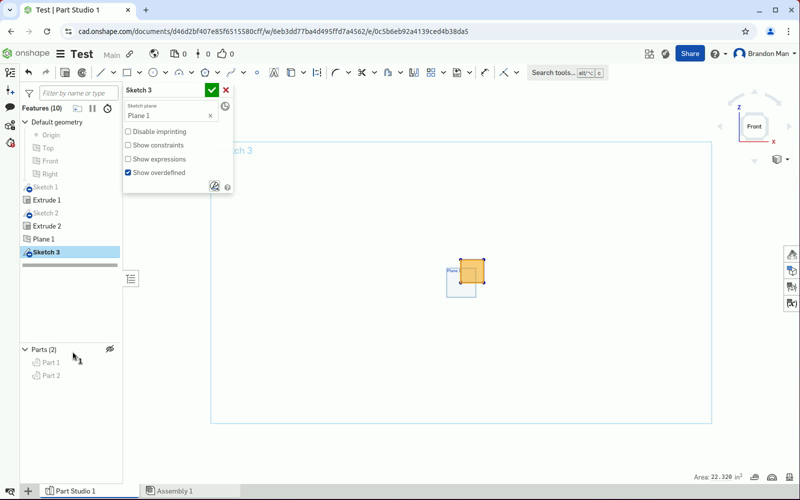
key(shift+y)
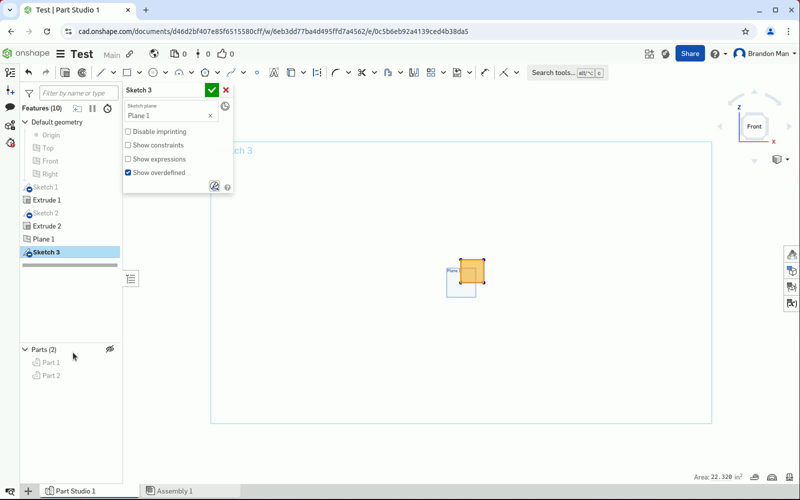
key(shift+e)
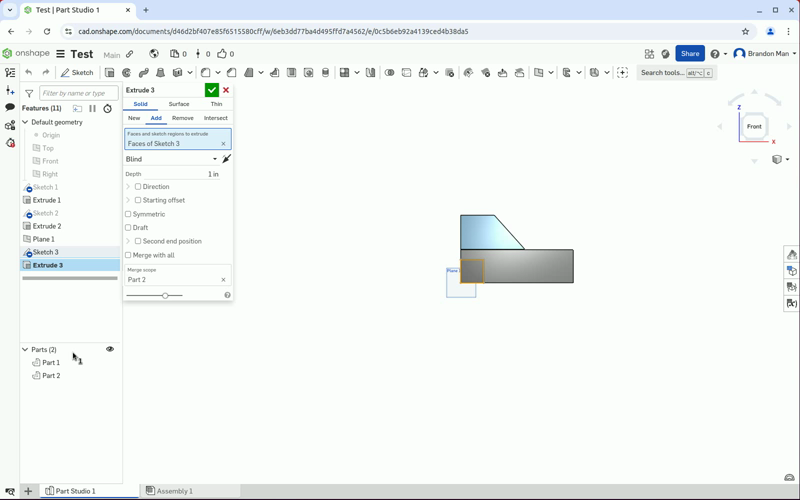
mouse_move(143, 106)
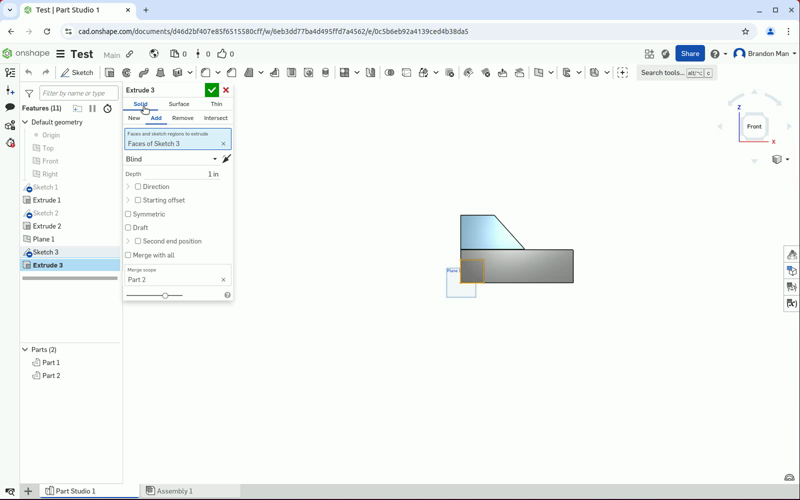
click(143, 106)
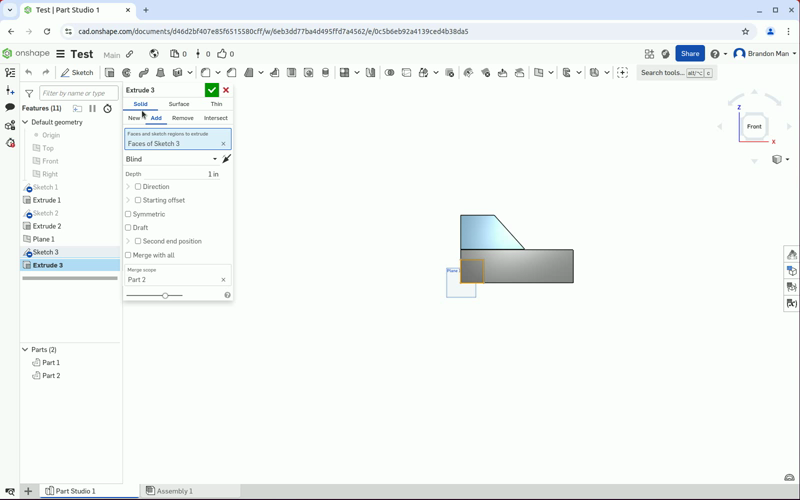
mouse_move(137, 120)
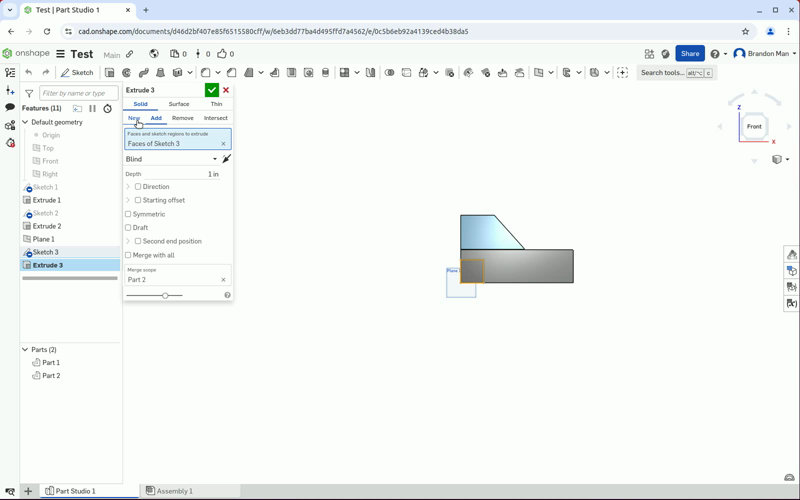
click(137, 120)
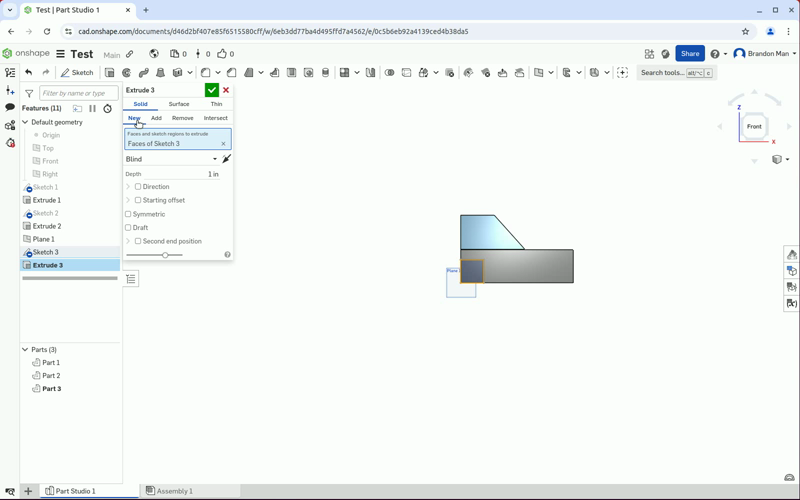
key(tab, 4)
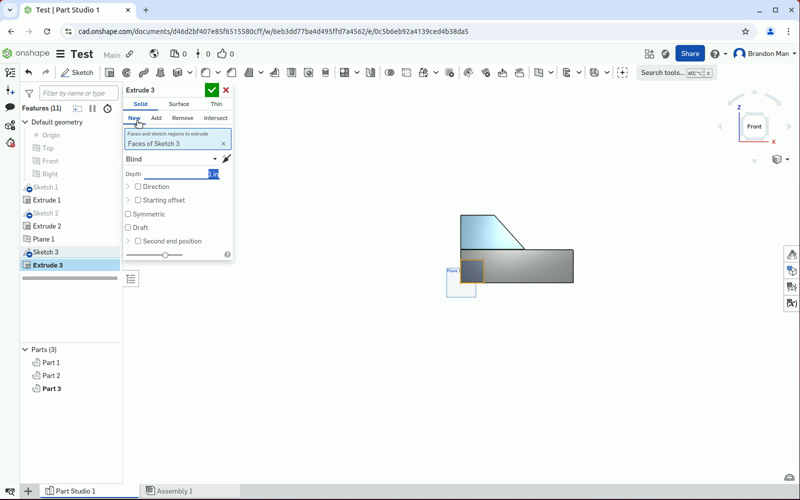
text(2.407)
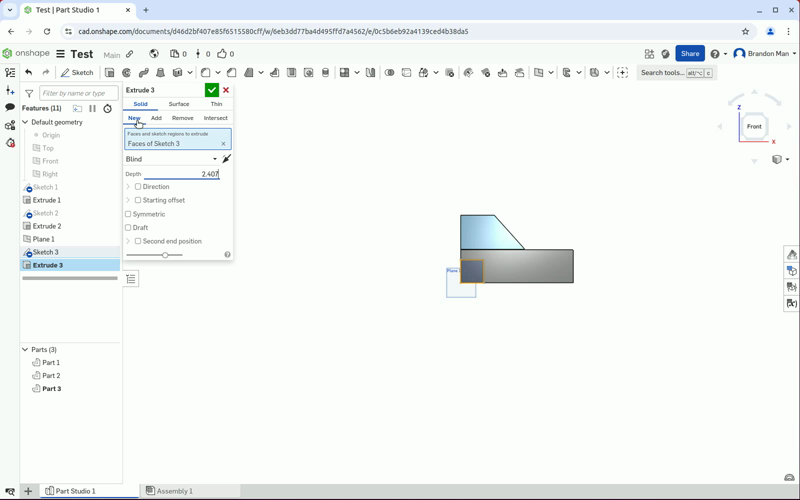
key(enter)
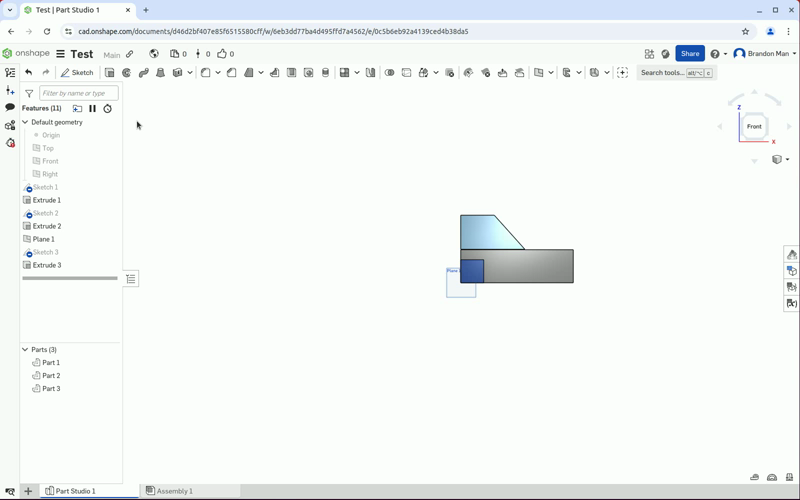
key(shift+h)
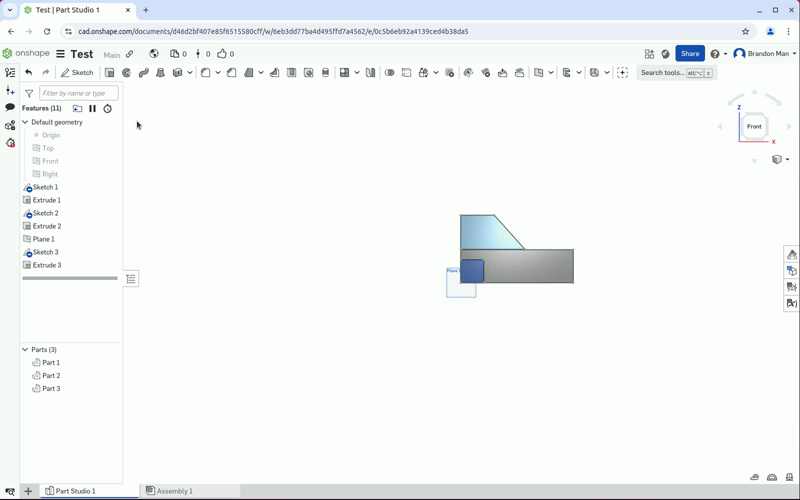
key(shift+h)
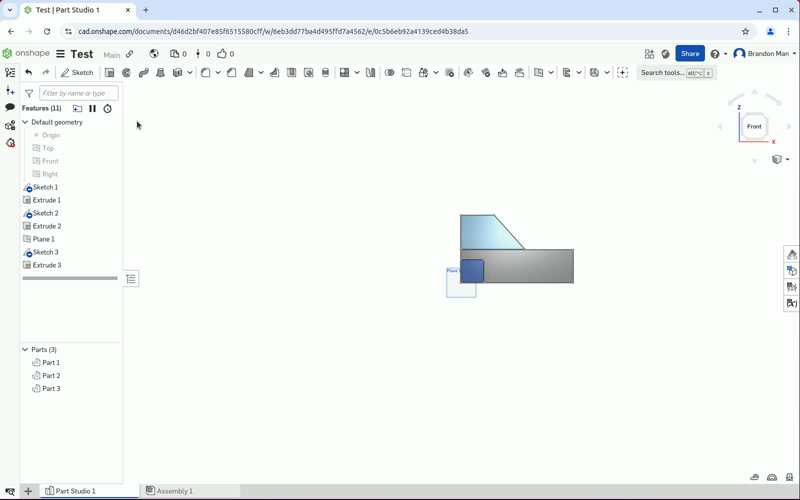
key(shift+7)
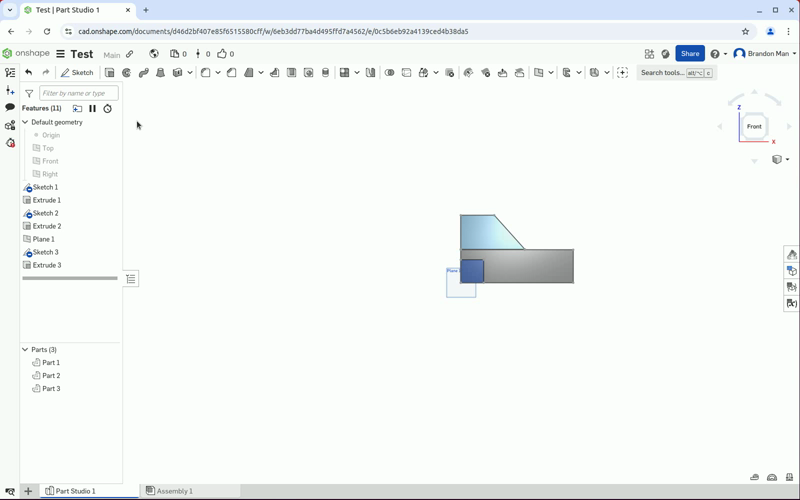
key(left, 2)
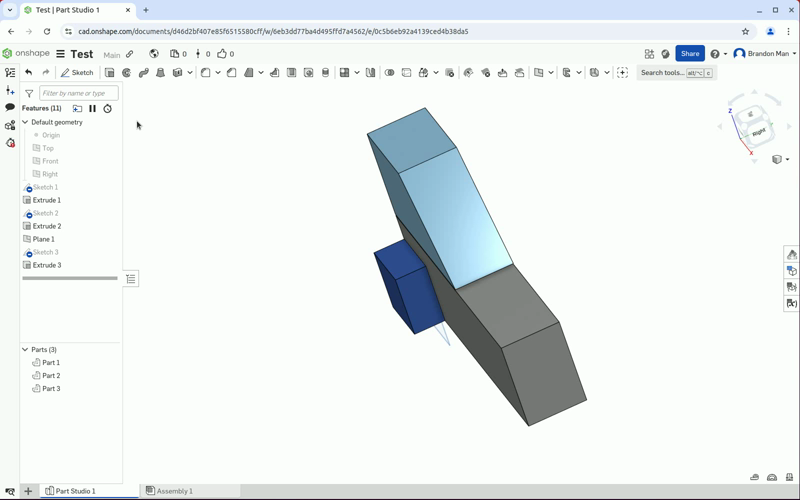
key(down, 2)
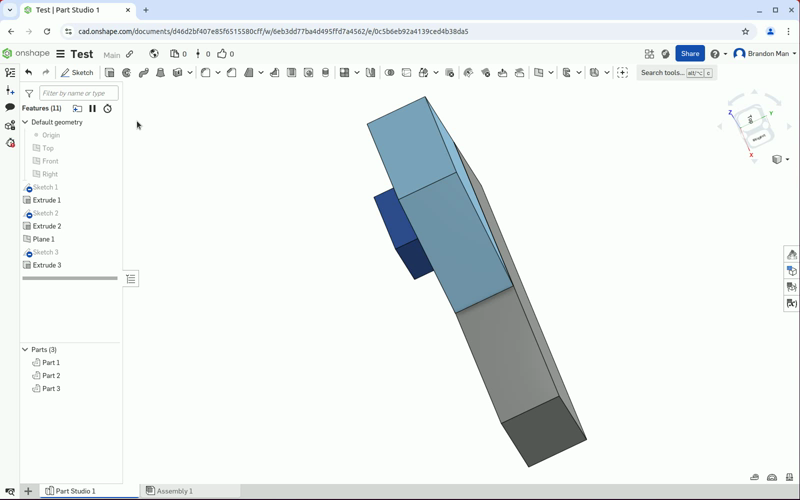
key(up, 2)
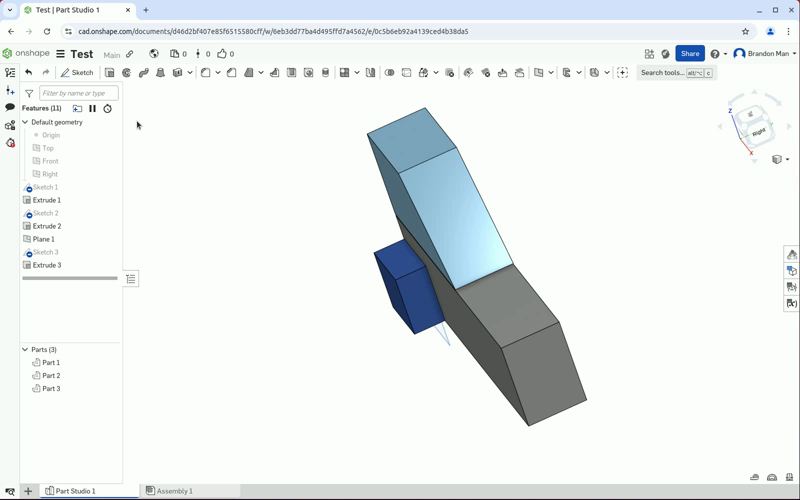
key(right, 2)
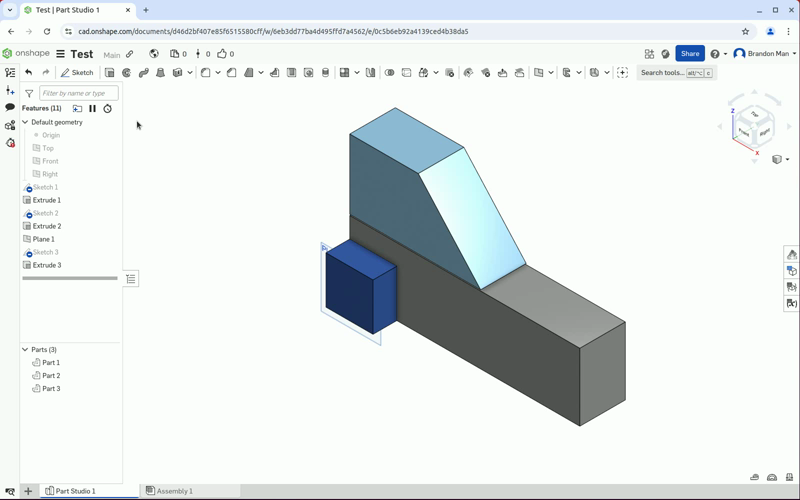
mouse_move(73, 189)
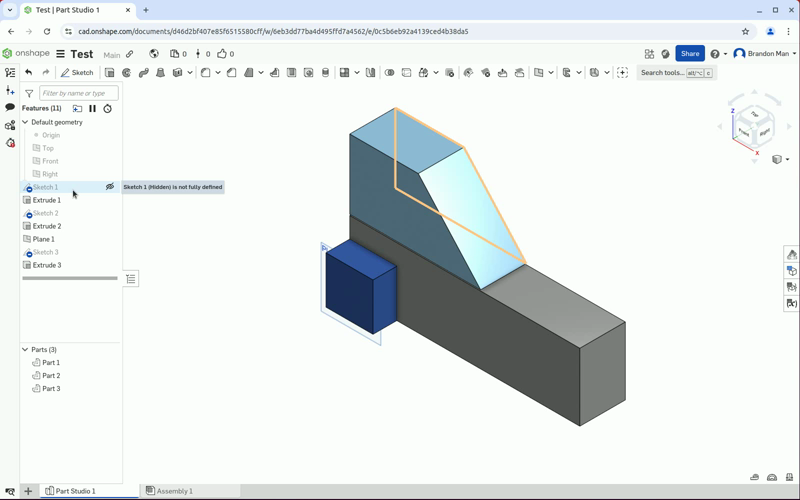
click(73, 189)